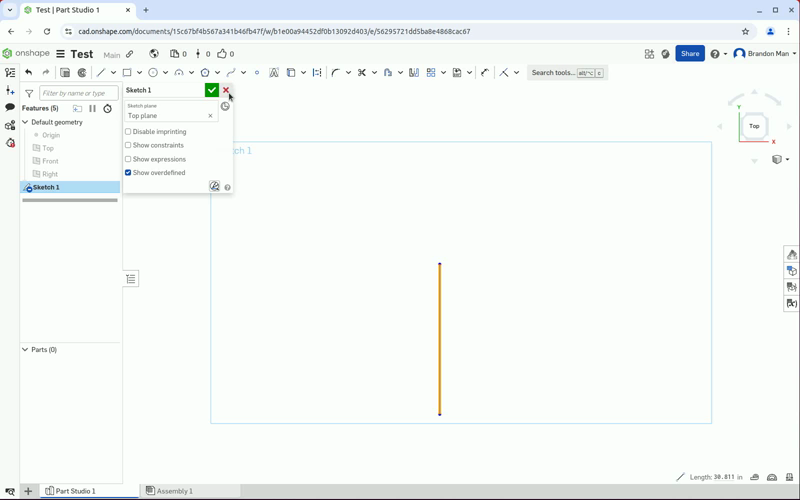
key(shift+h)
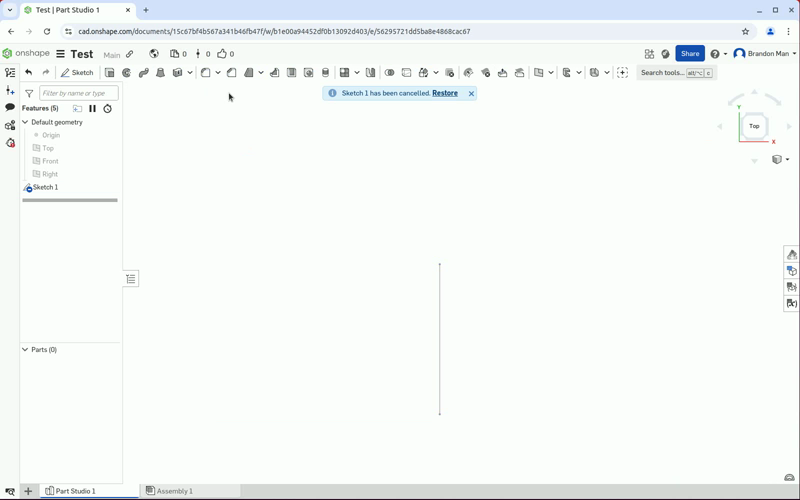
key(shift+s)
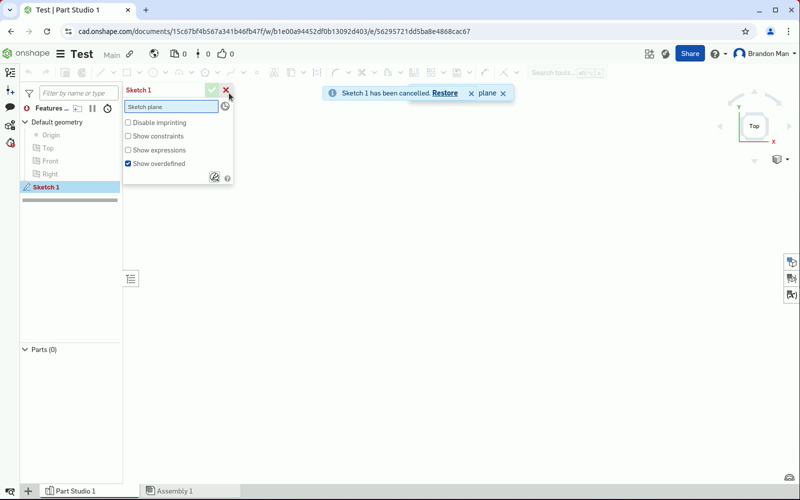
mouse_move(73, 150)
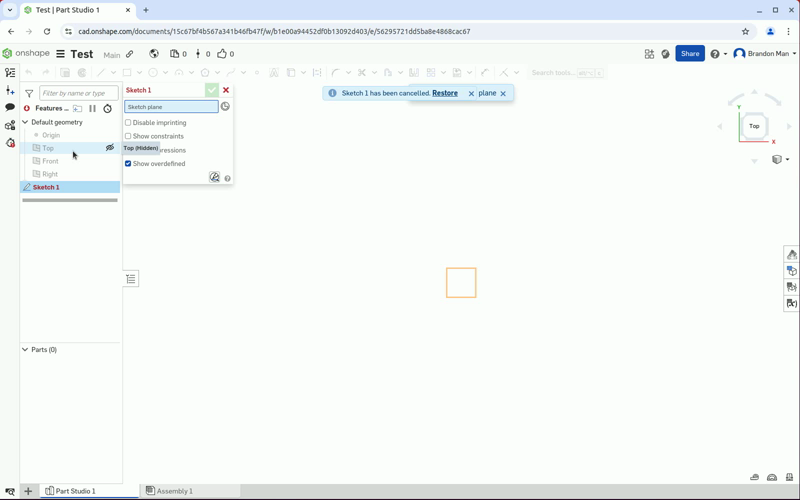
click(73, 150)
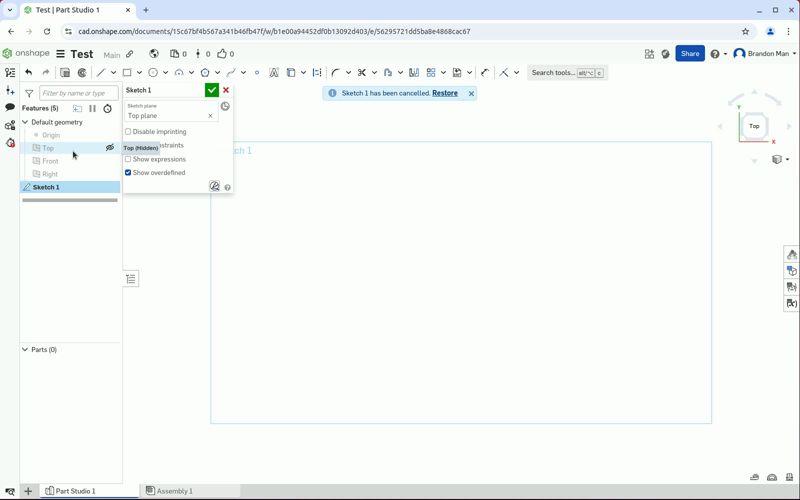
mouse_move(73, 352)
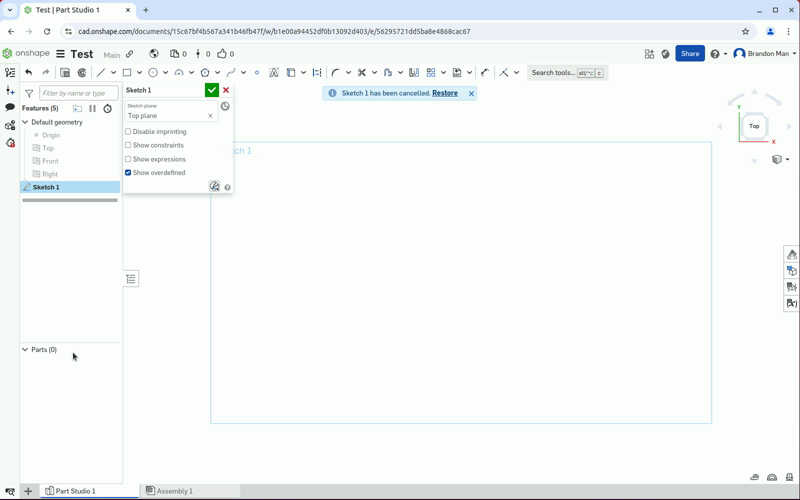
key(y)
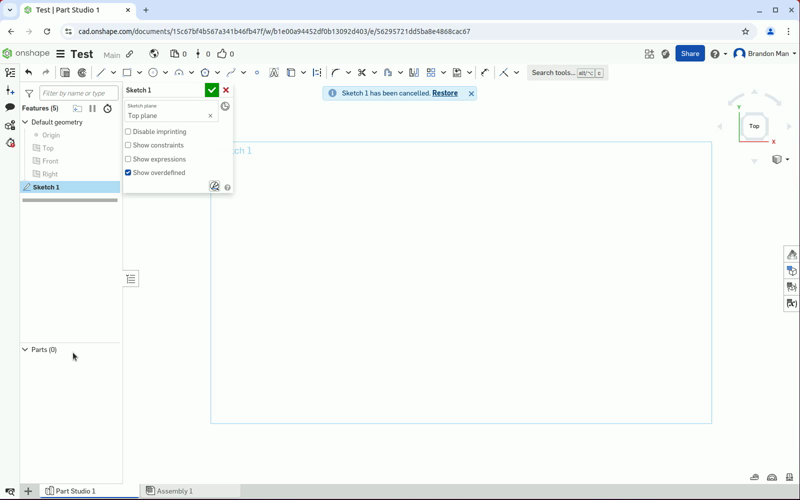
key(l)
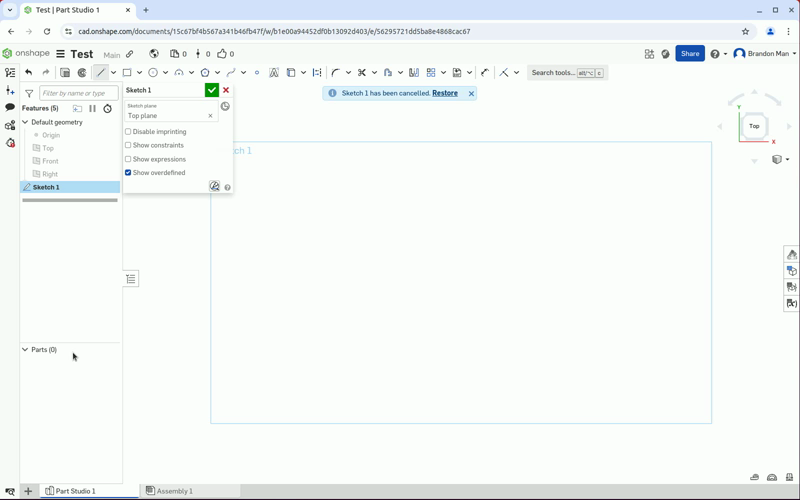
key_down(shift)
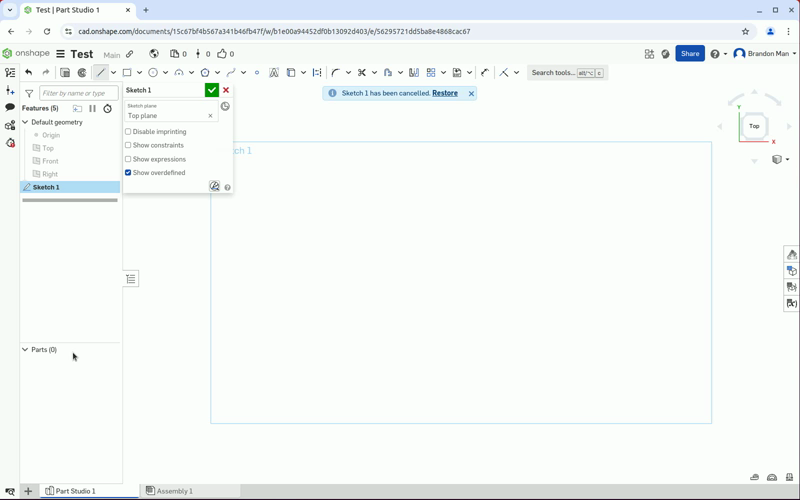
mouse_move(438, 300)
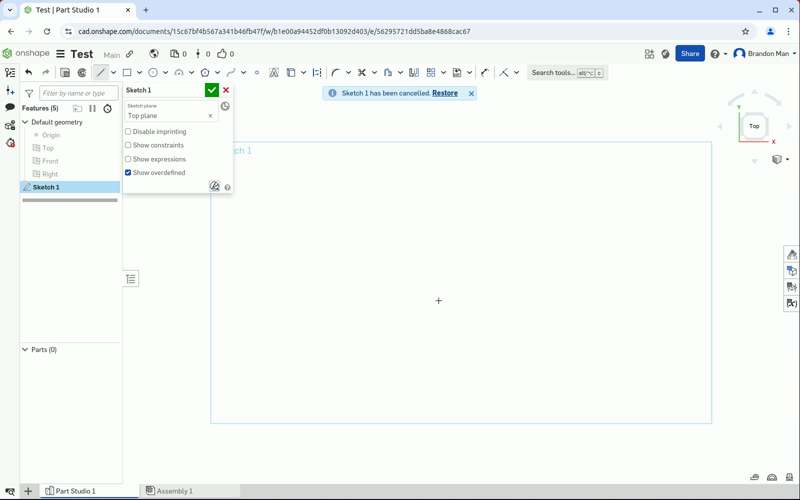
click(438, 300)
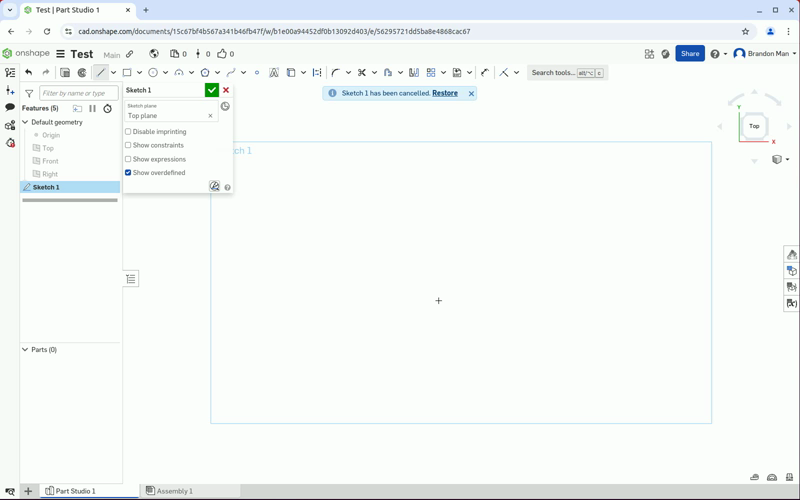
key_up(shift)
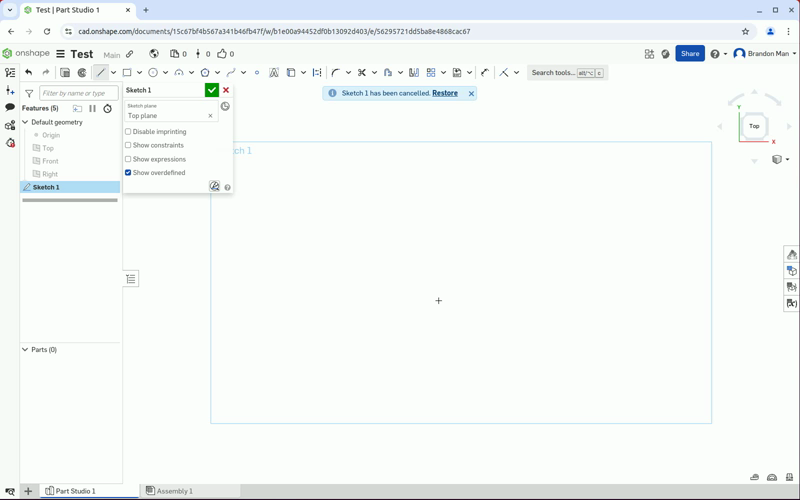
key_down(shift)
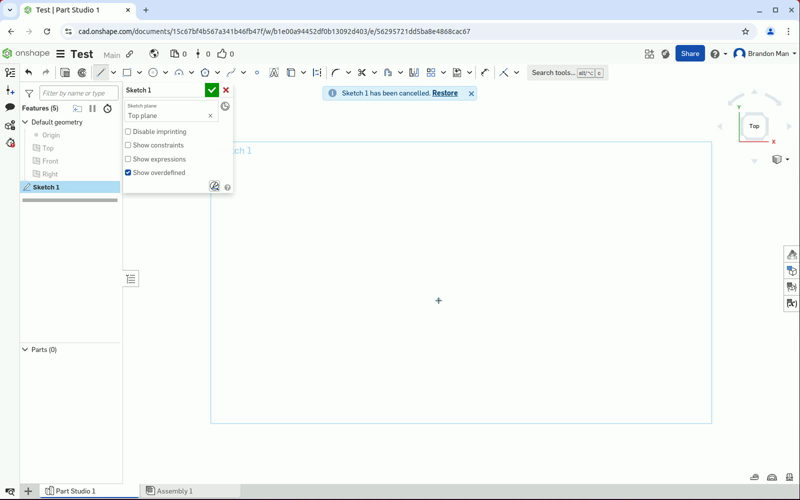
mouse_move(468, 300)
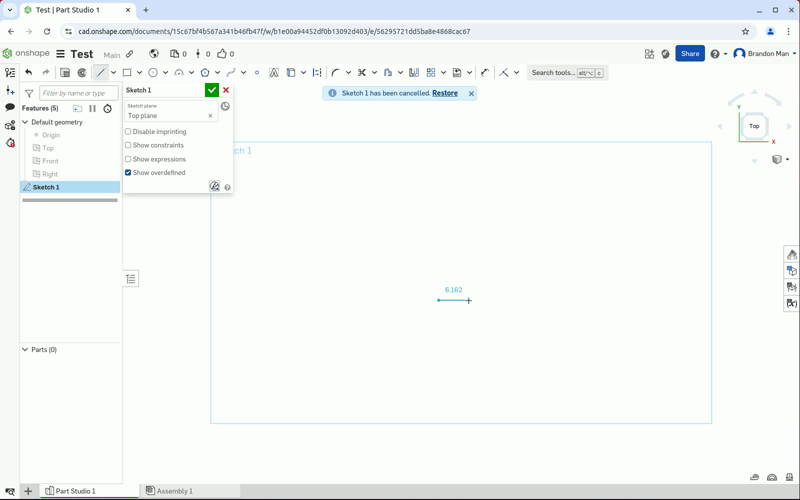
mouse_move(454, 300)
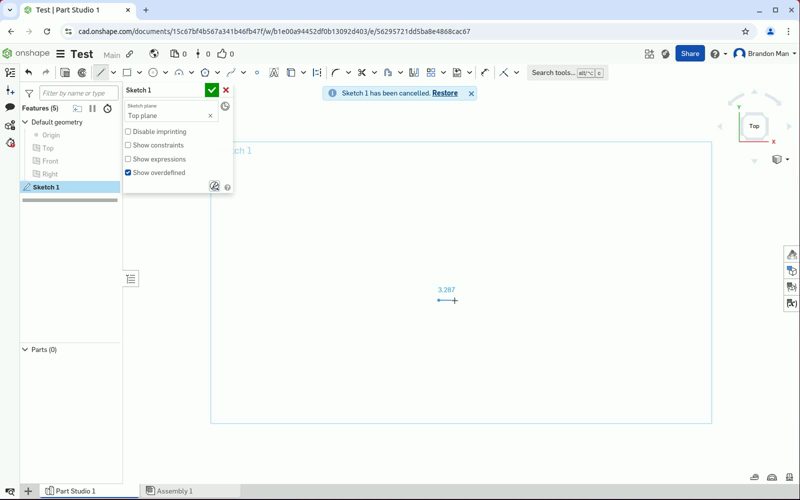
click(454, 300)
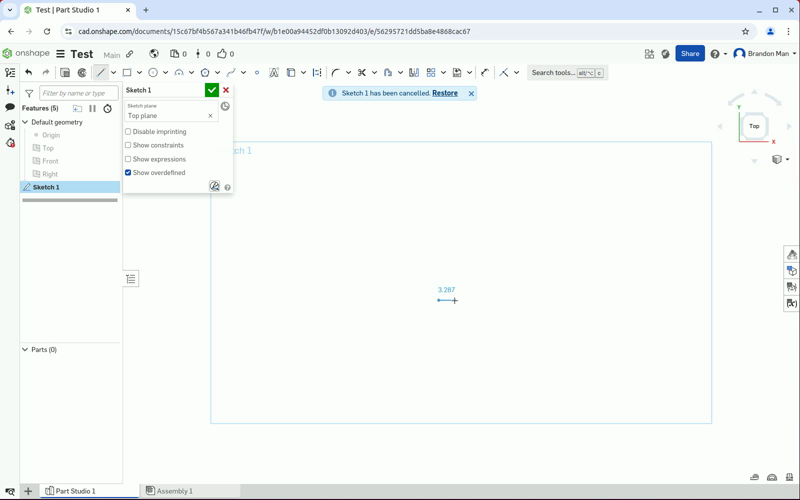
key_up(shift)
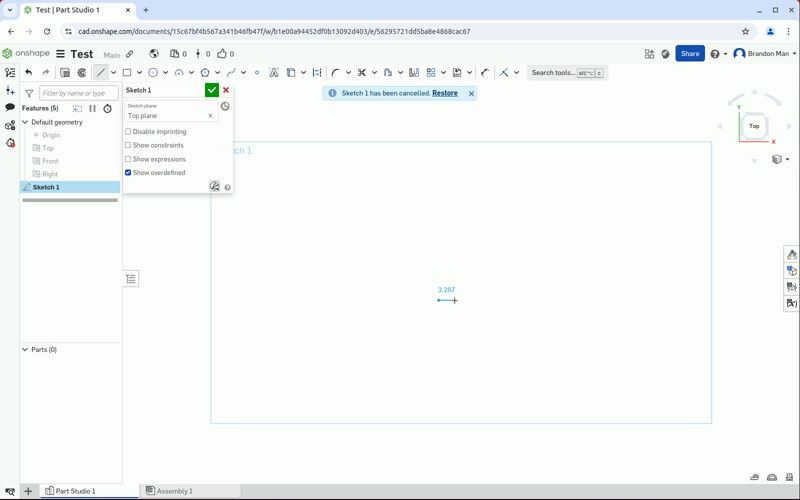
key_down(shift)
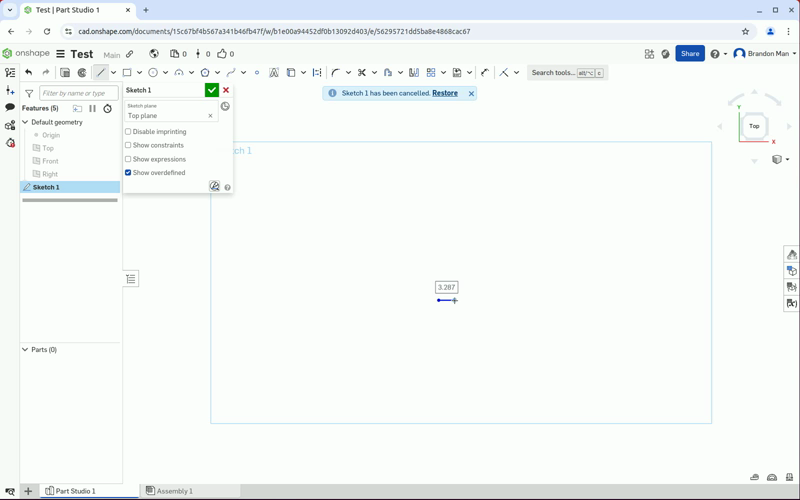
mouse_move(484, 300)
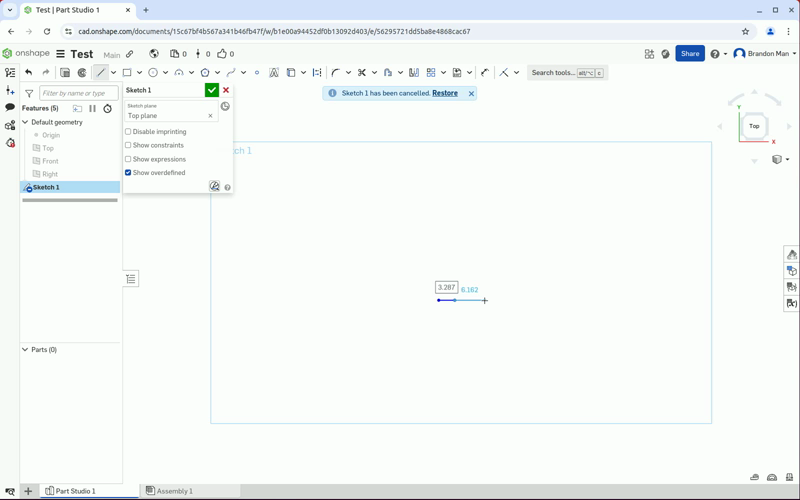
mouse_move(454, 259)
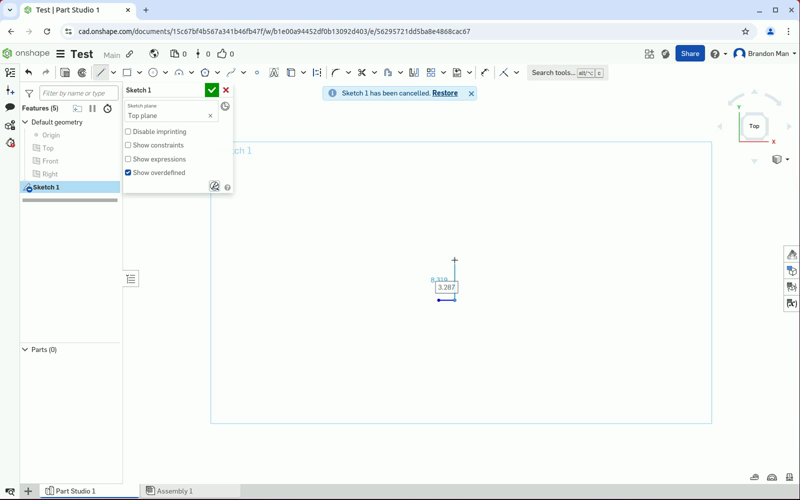
click(454, 259)
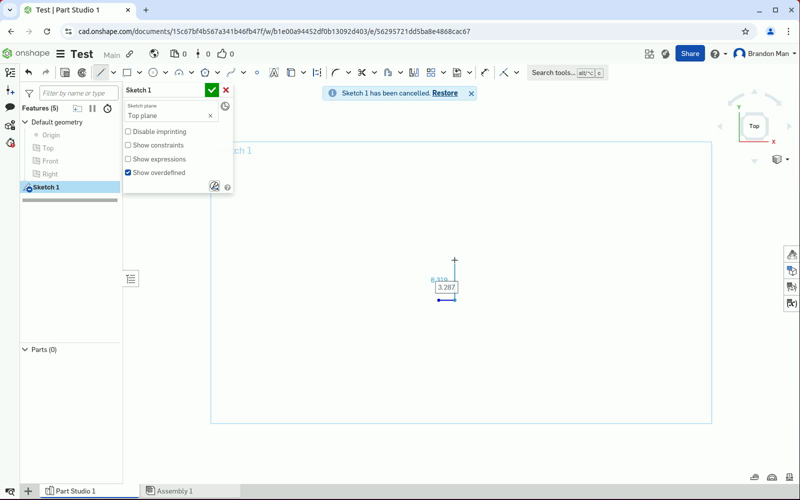
key_up(shift)
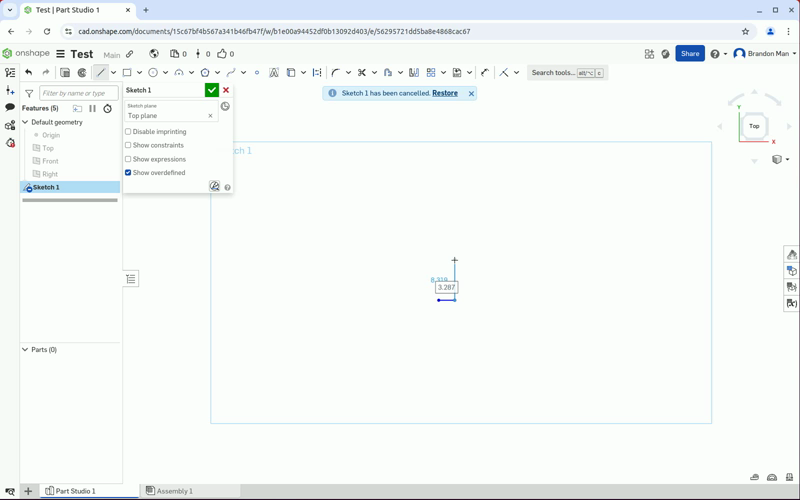
key_down(shift)
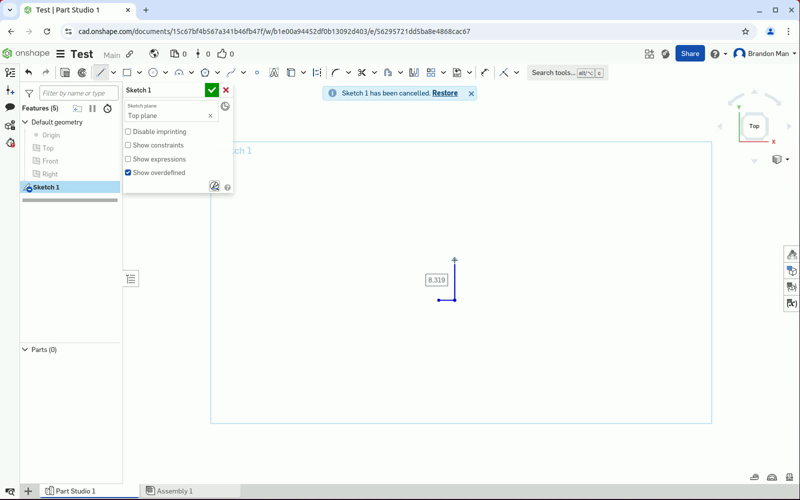
mouse_move(484, 259)
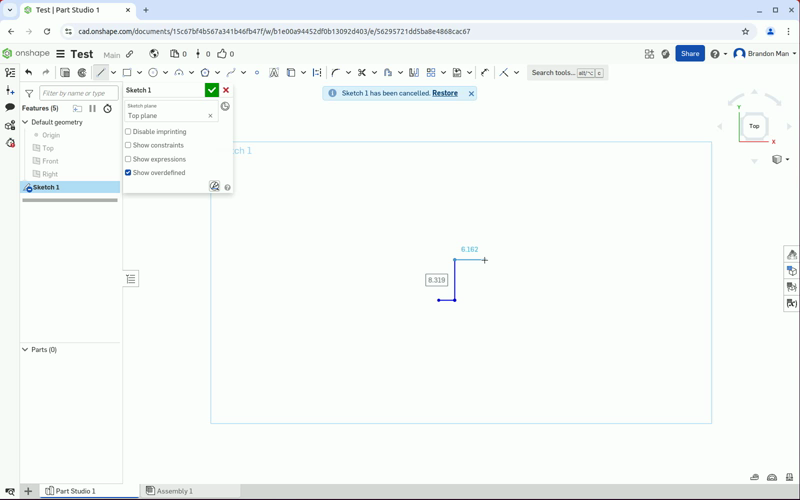
mouse_move(438, 259)
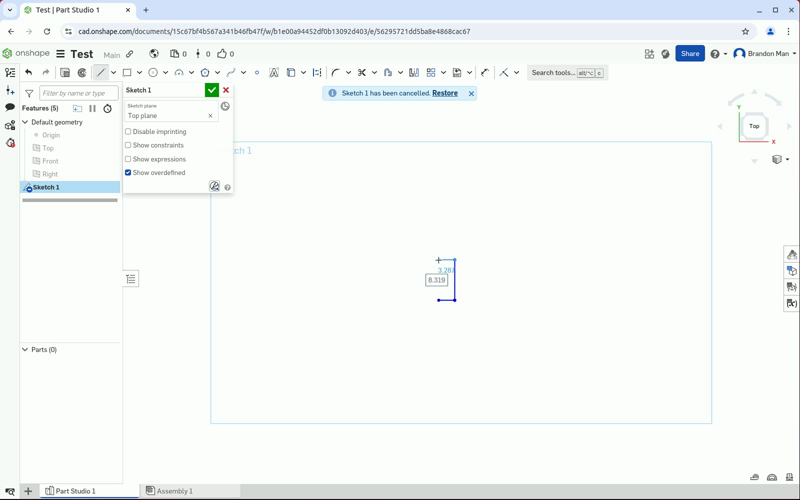
click(438, 259)
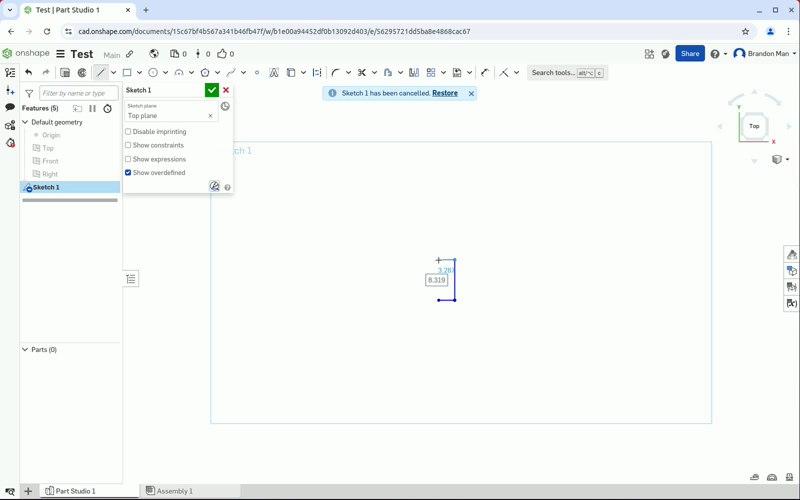
key_up(shift)
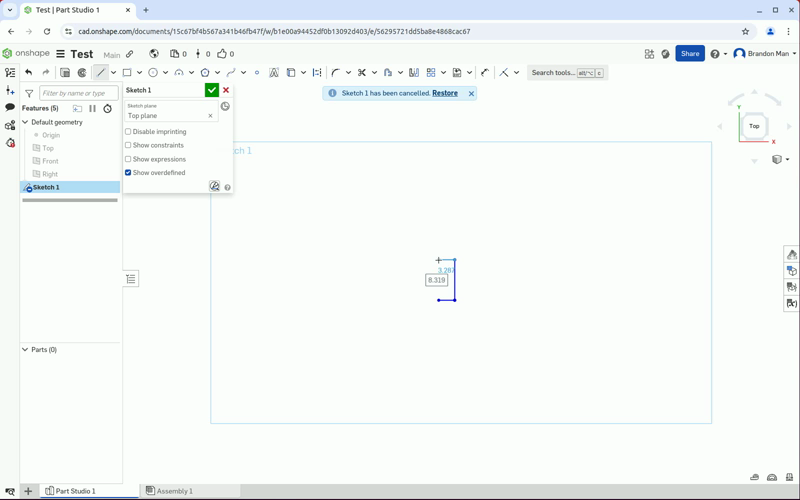
mouse_move(468, 259)
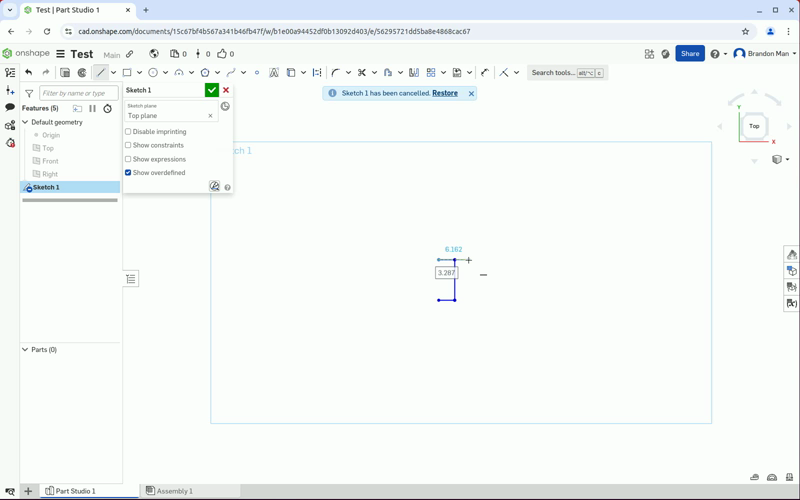
key_down(shift)
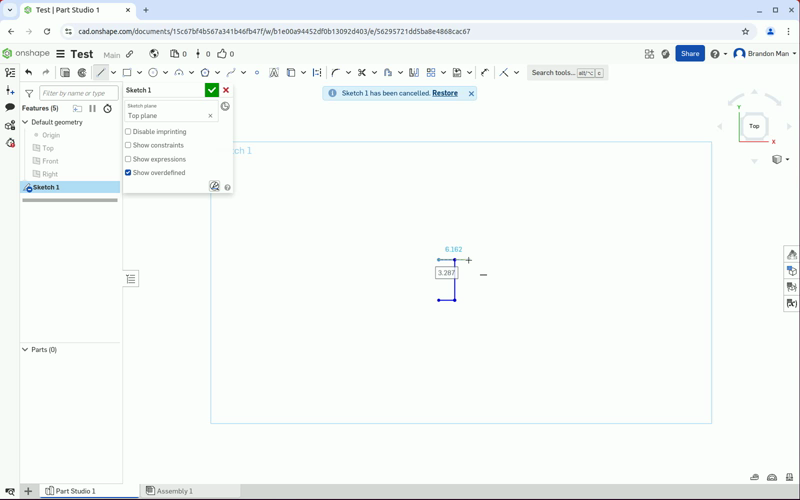
mouse_move(438, 300)
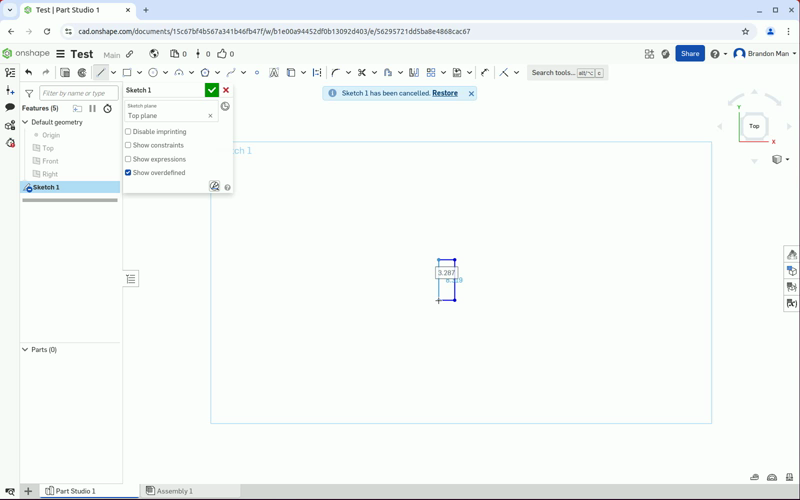
key_up(shift)
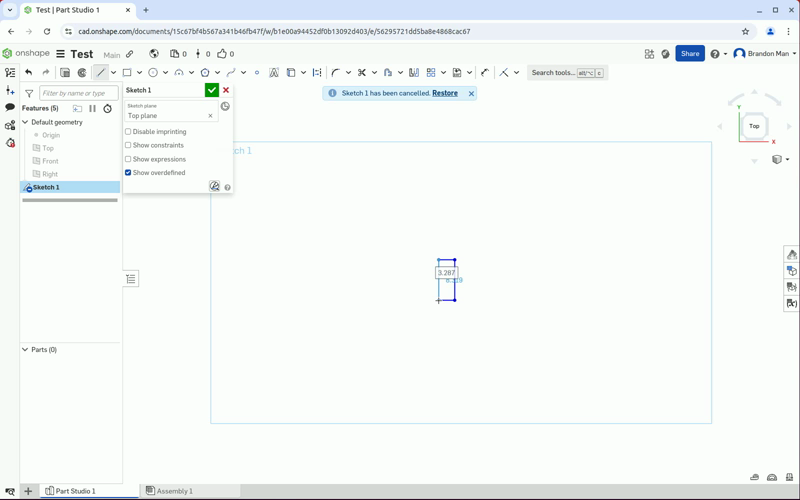
click(438, 300)
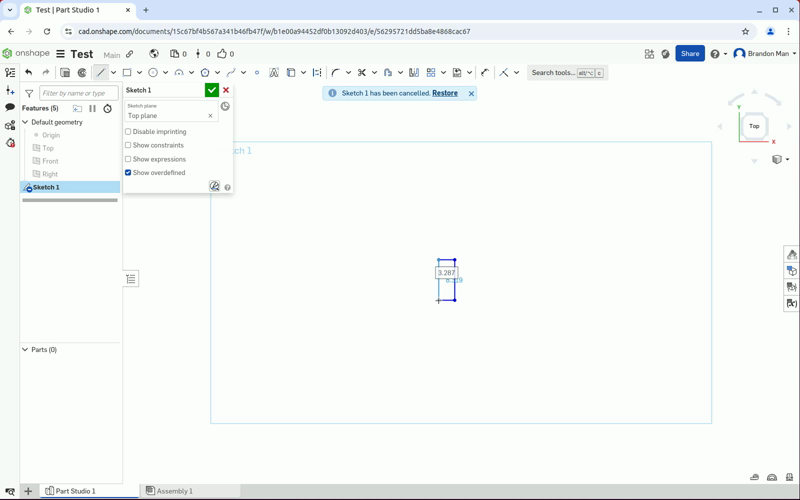
key(esc)
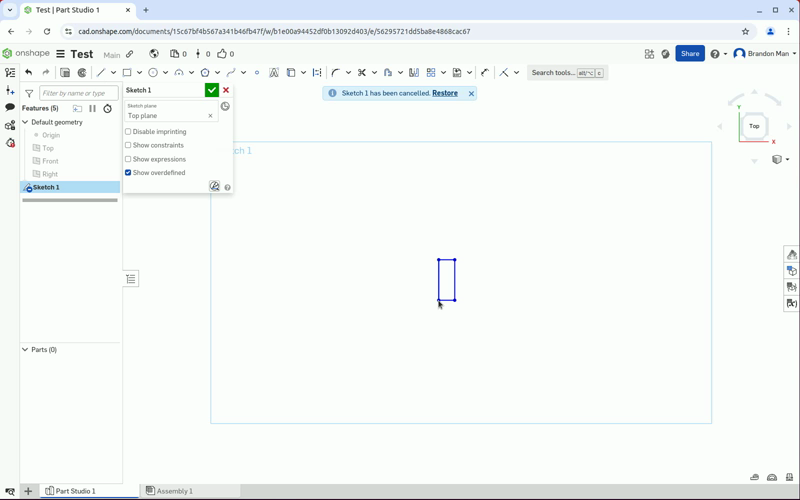
mouse_move(441, 269)
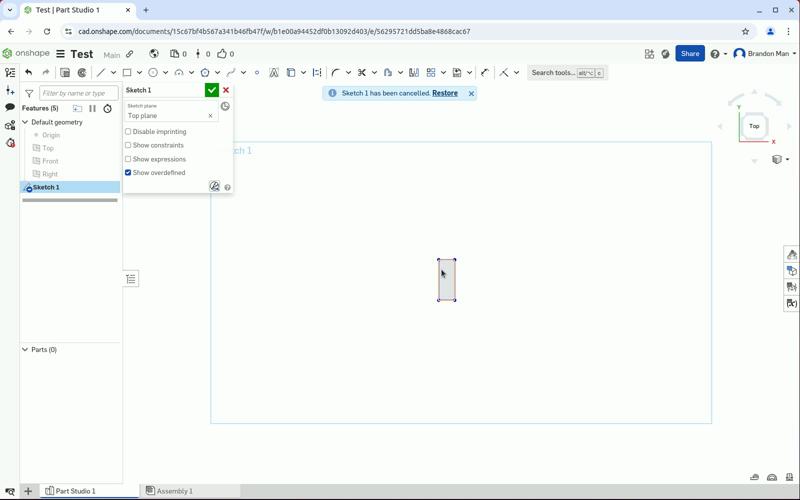
scroll(6)
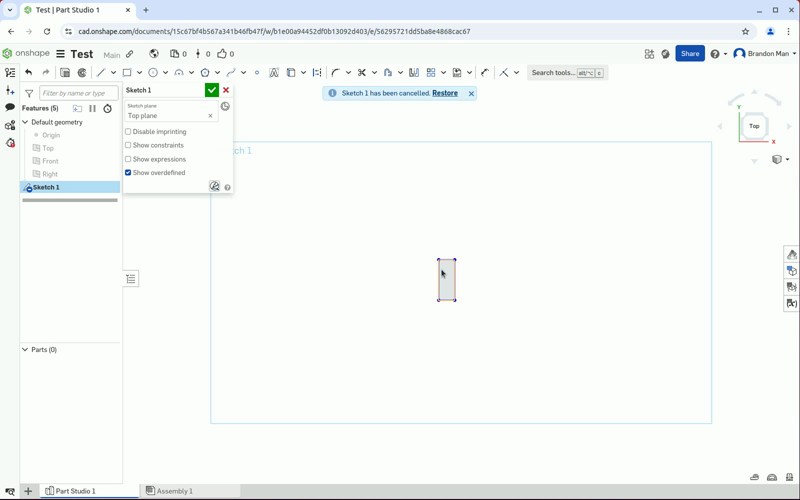
scroll(6)
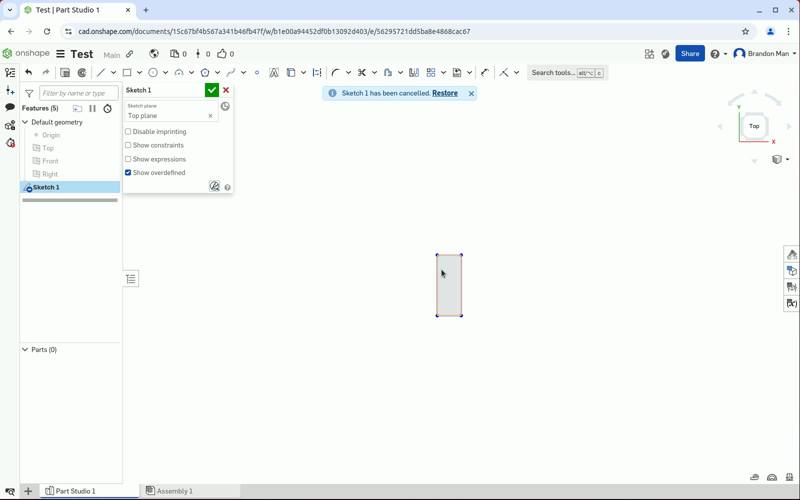
scroll(6)
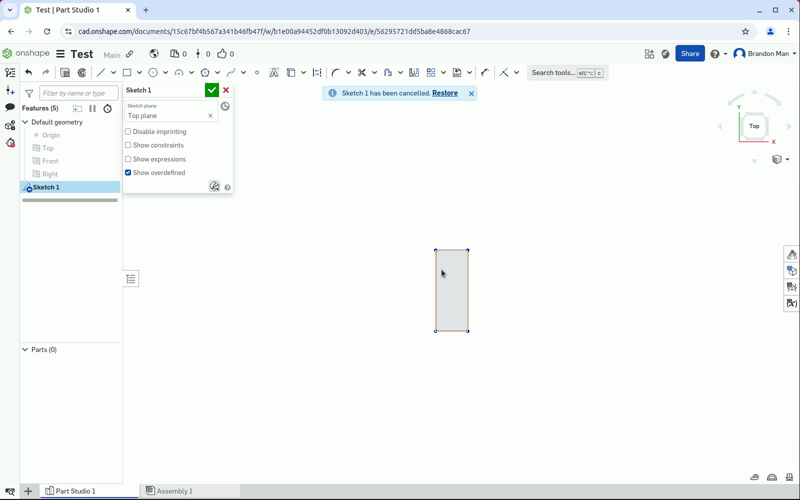
scroll(6)
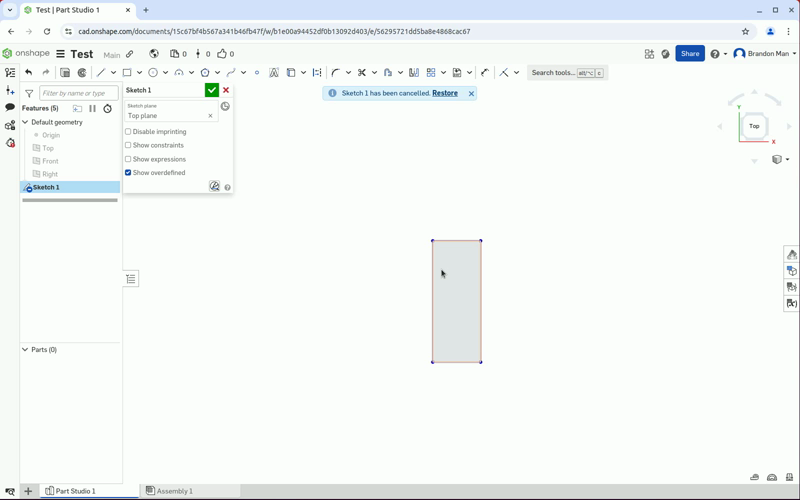
scroll(6)
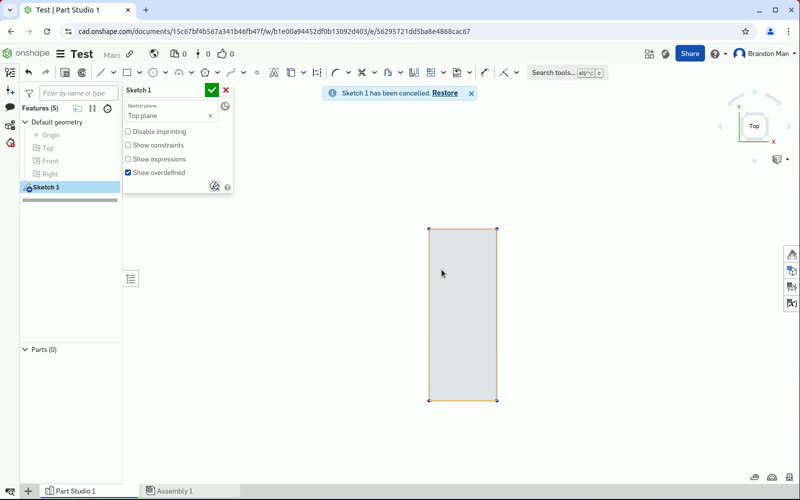
scroll(6)
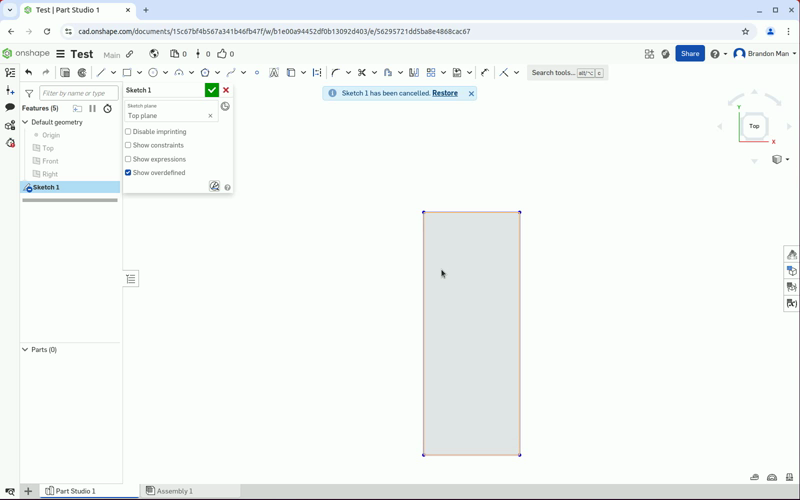
scroll(6)
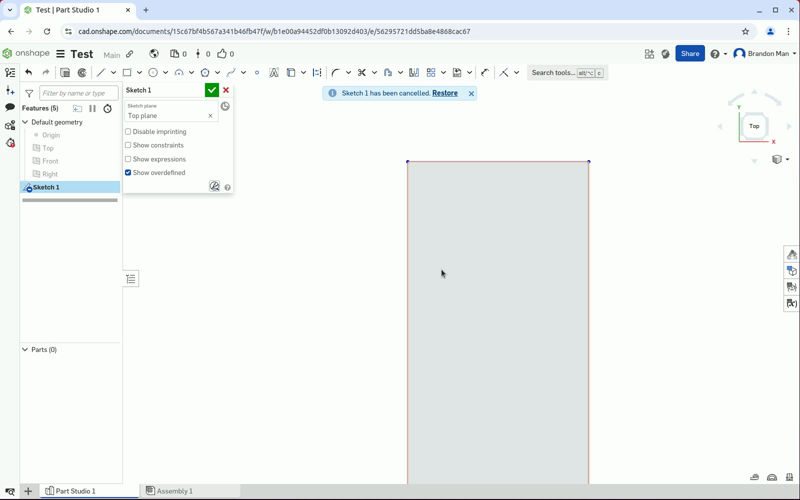
click(441, 269)
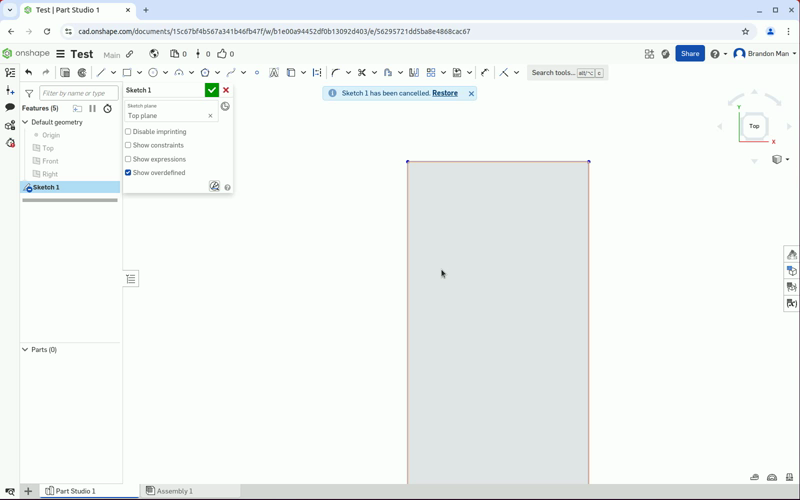
scroll(-6)
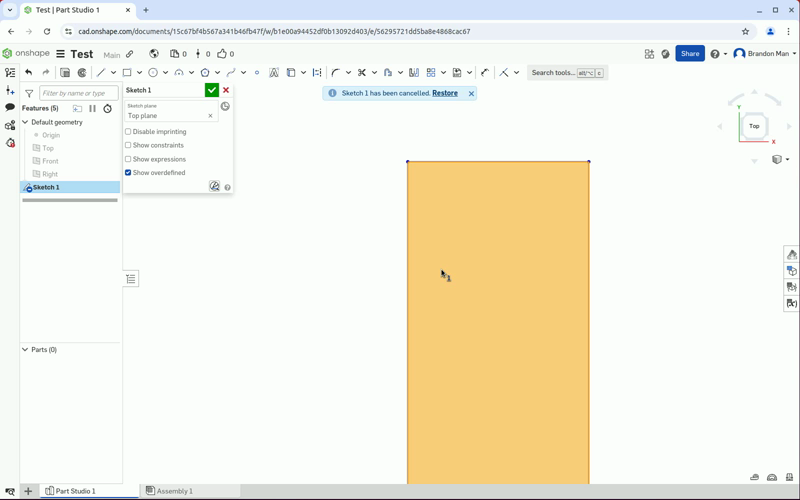
scroll(-6)
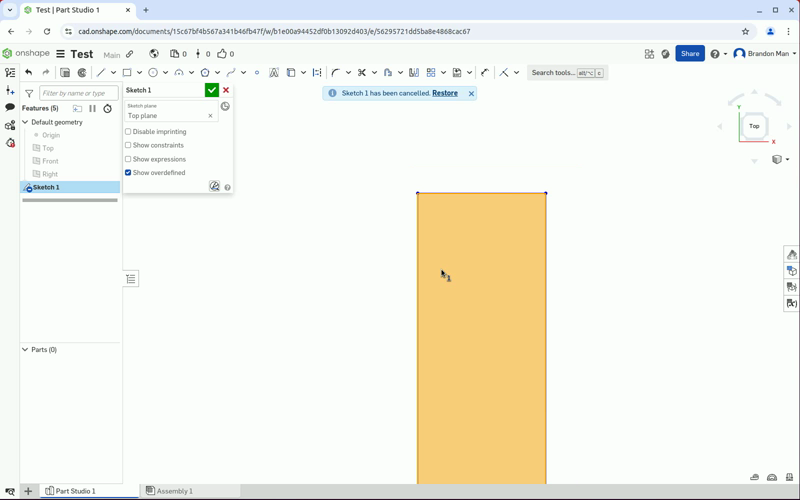
scroll(-6)
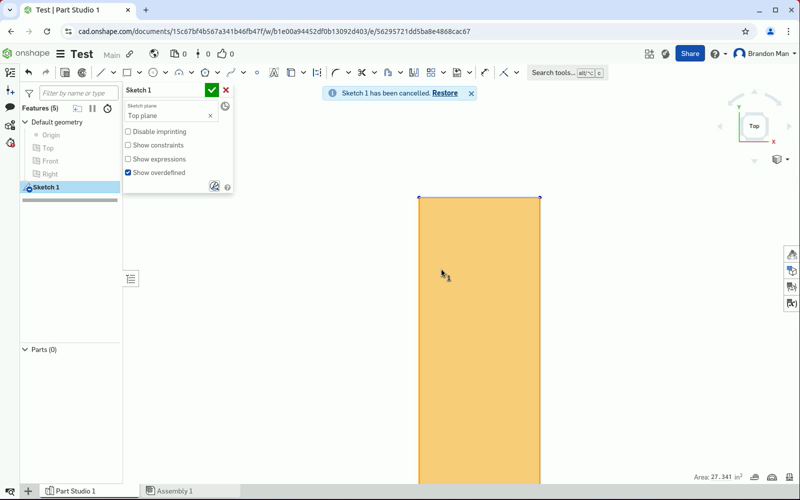
scroll(-6)
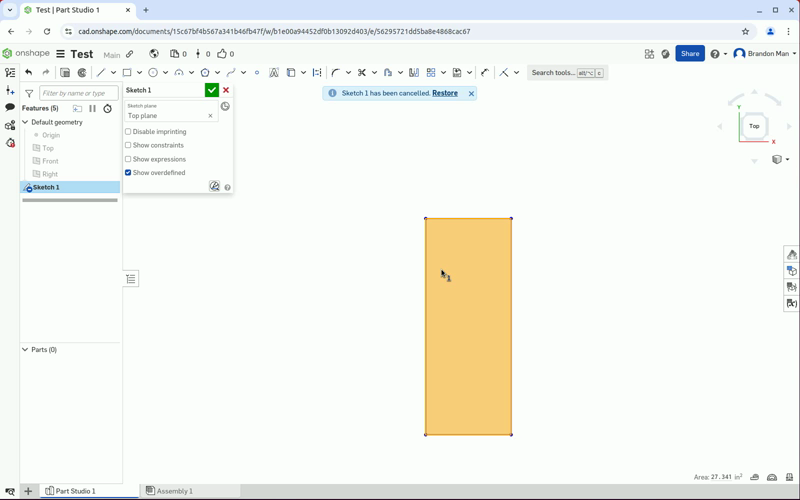
scroll(-6)
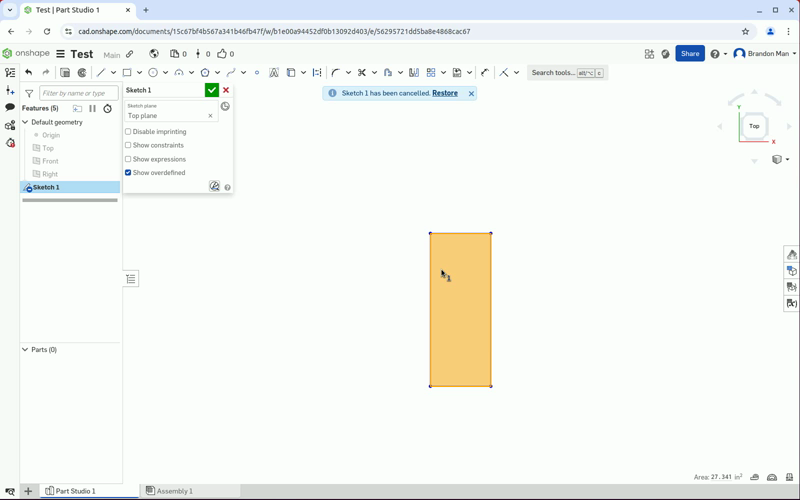
scroll(-6)
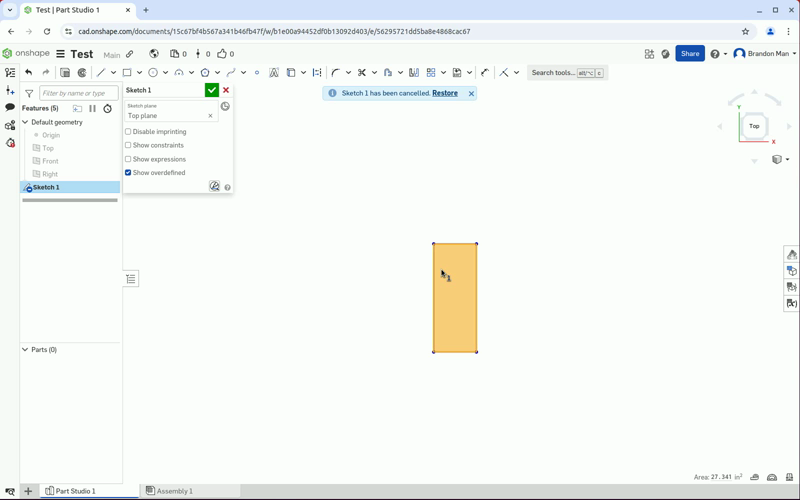
scroll(-6)
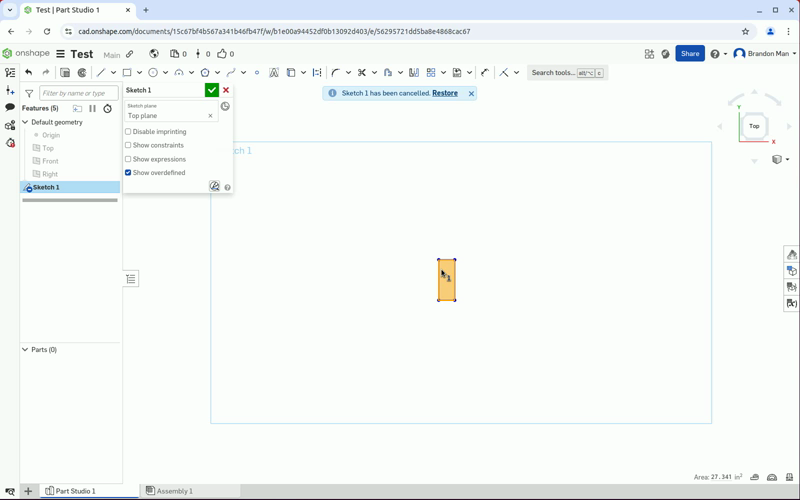
mouse_move(73, 352)
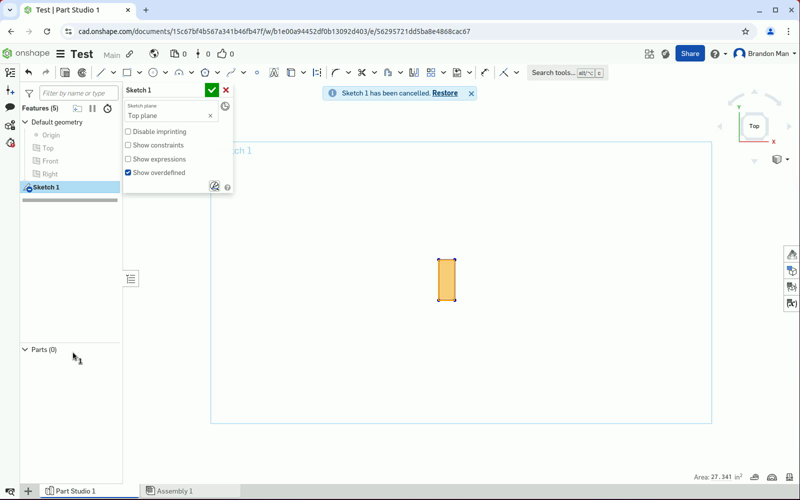
key(shift+y)
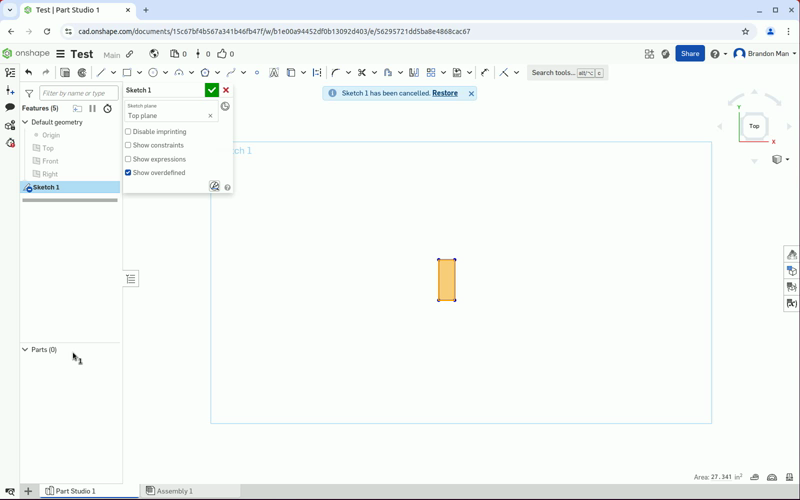
key(shift+e)
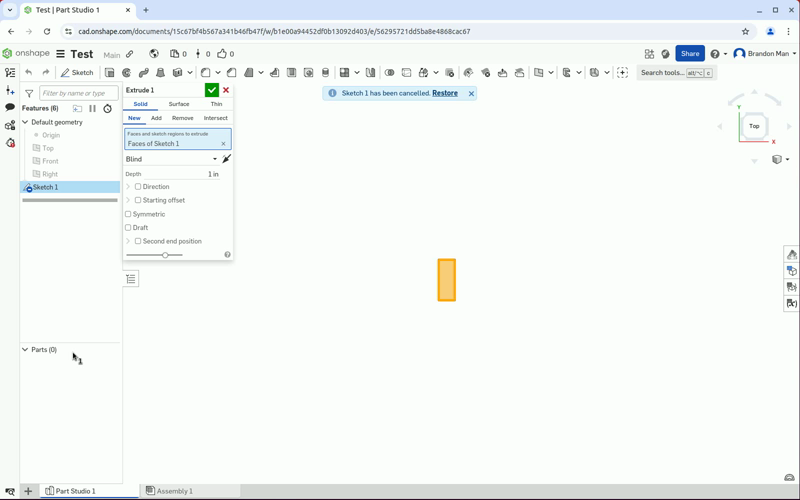
mouse_move(143, 106)
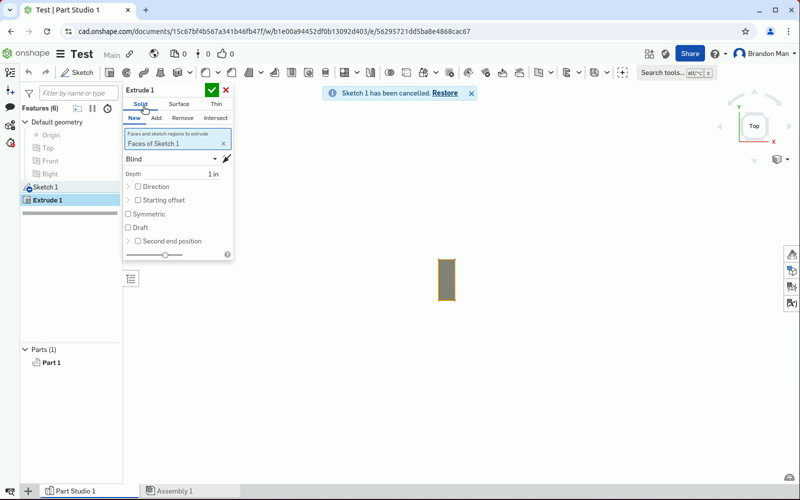
click(143, 106)
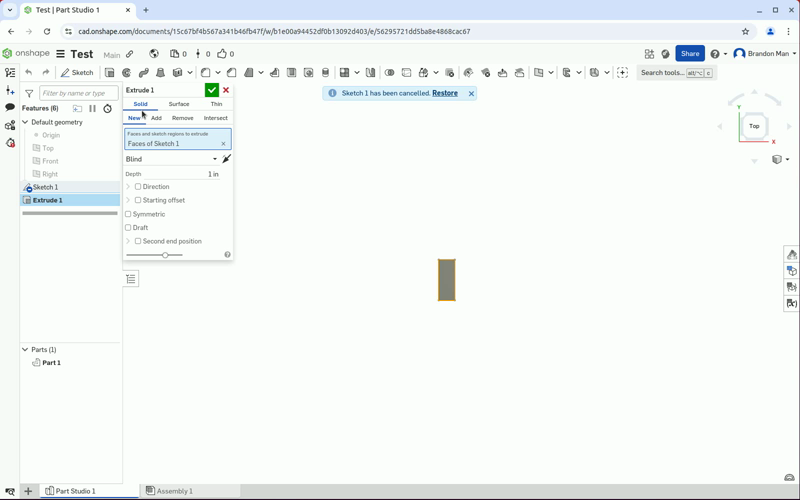
mouse_move(137, 120)
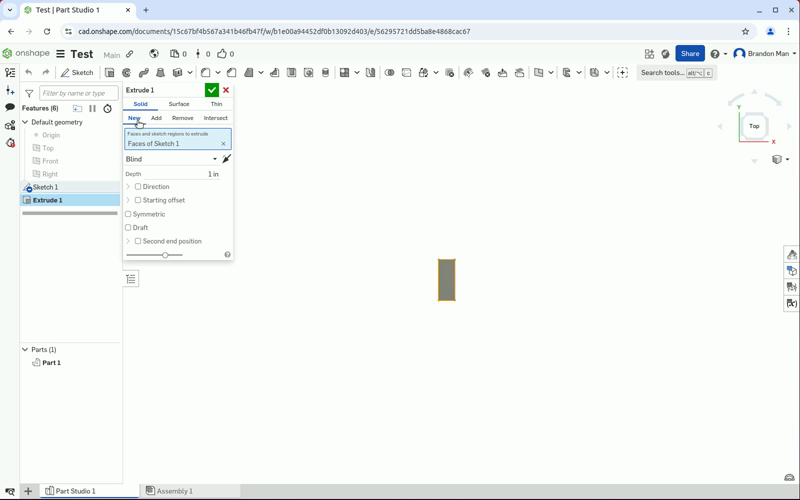
click(137, 120)
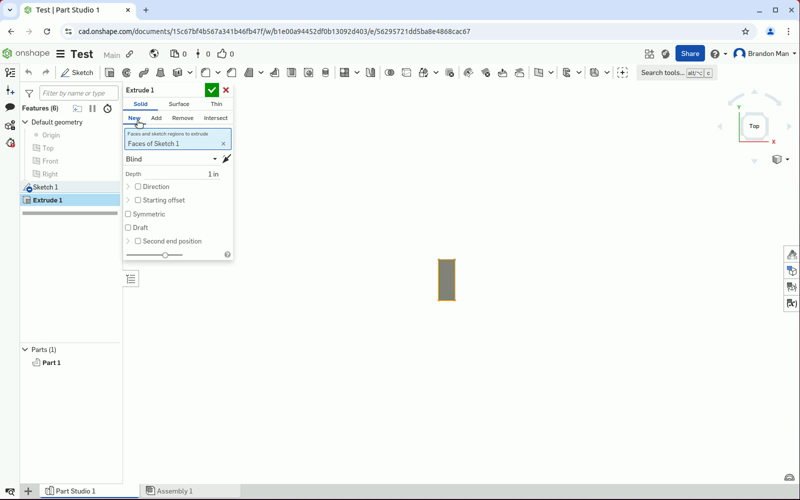
key(tab, 4)
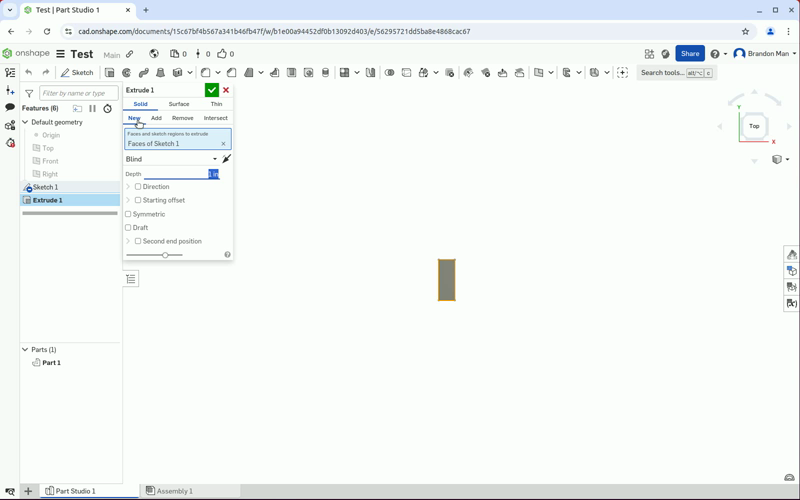
text(5.055)
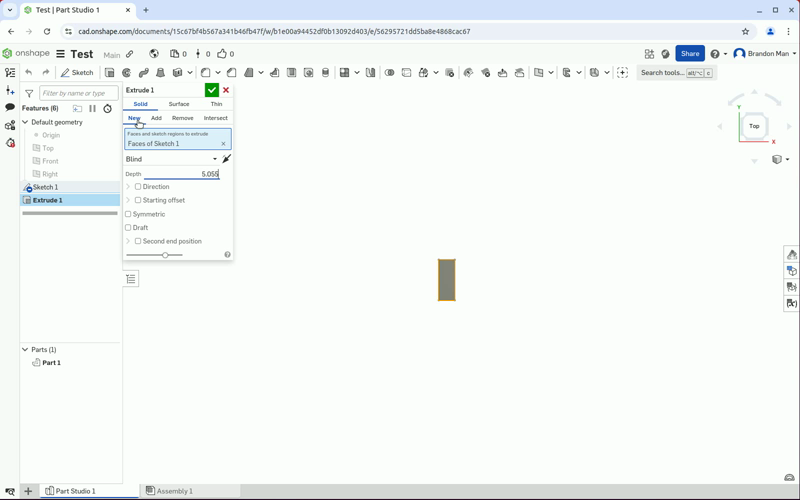
key(enter)
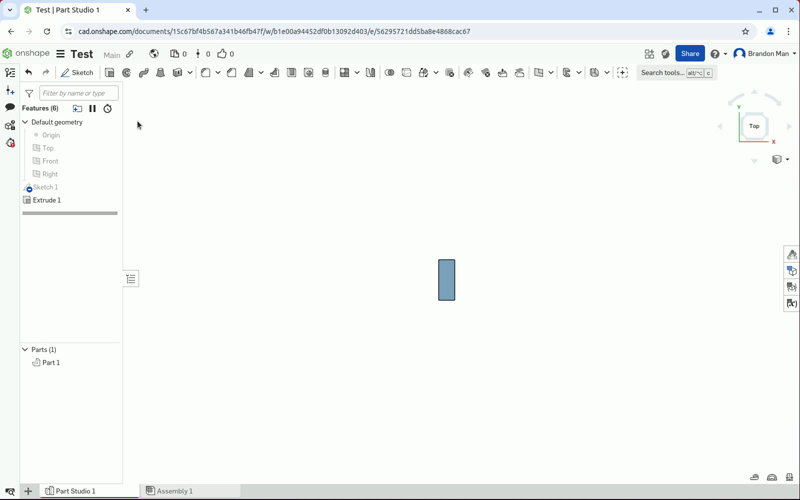
key(shift+h)
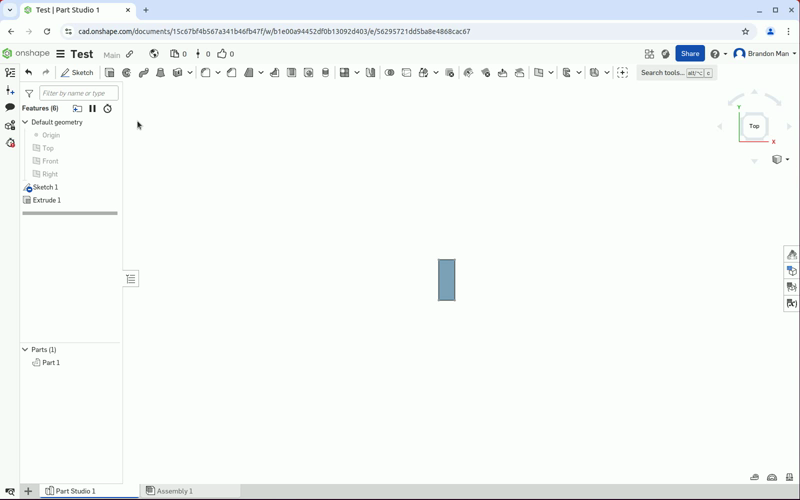
key(shift+h)
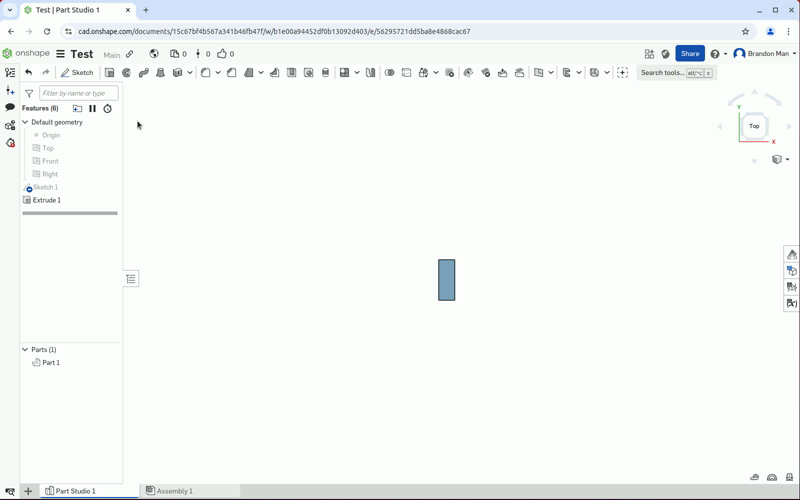
mouse_move(73, 189)
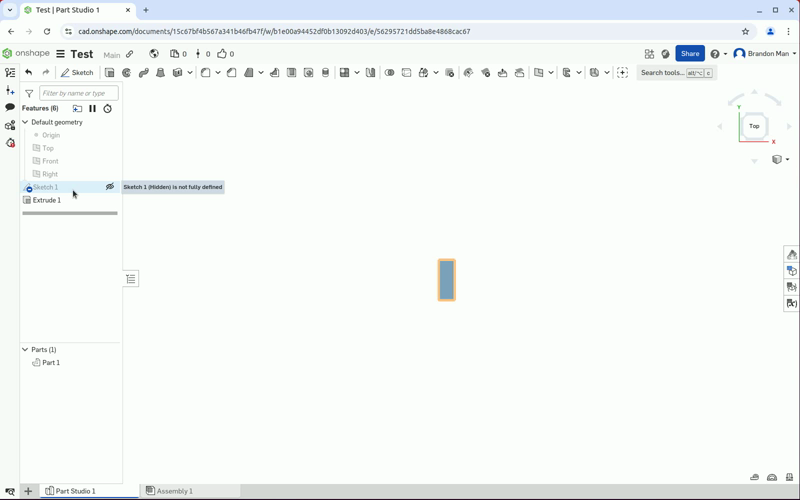
click(73, 189)
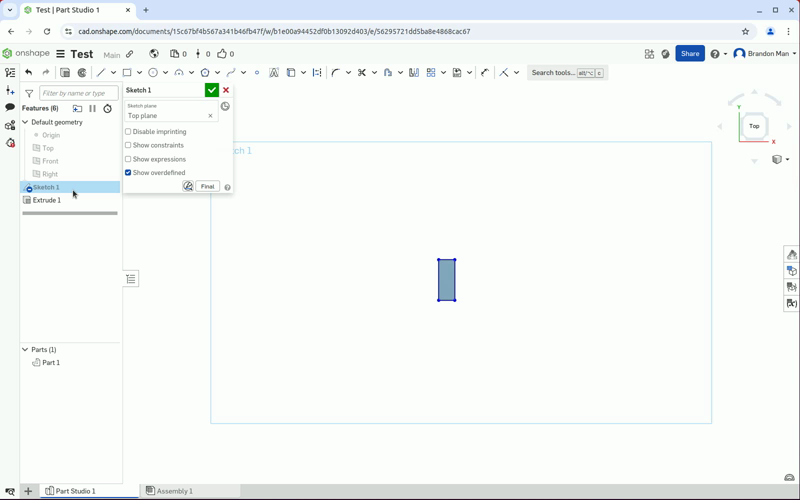
mouse_move(229, 92)
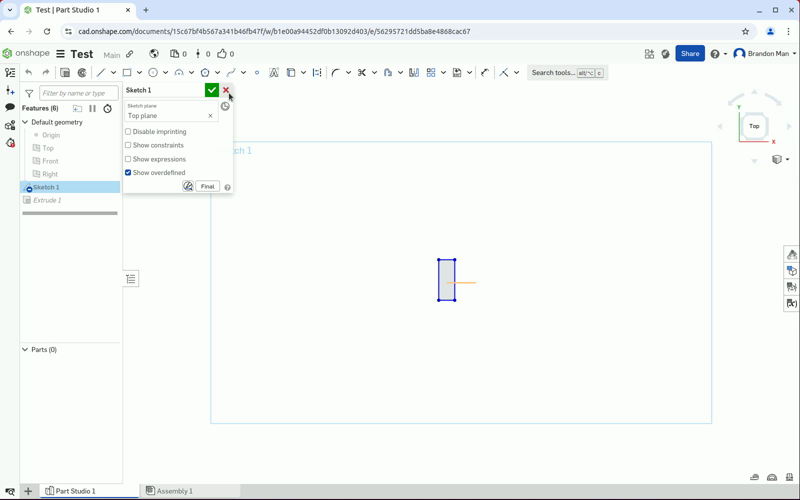
click(229, 92)
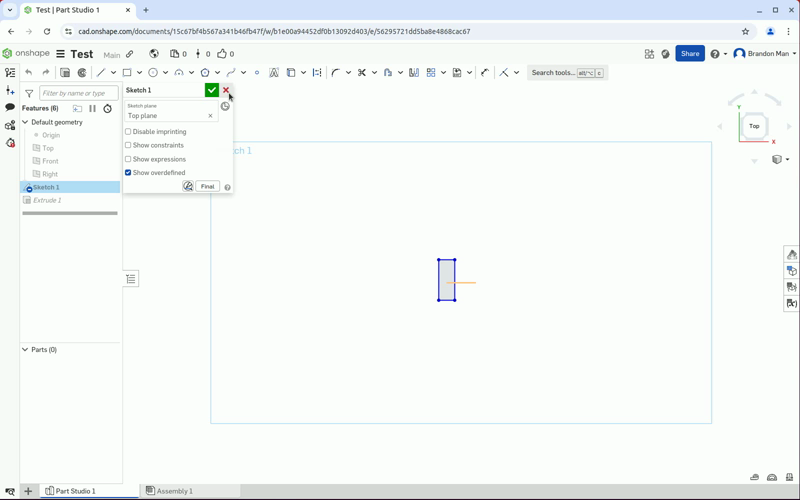
key(shift+s)
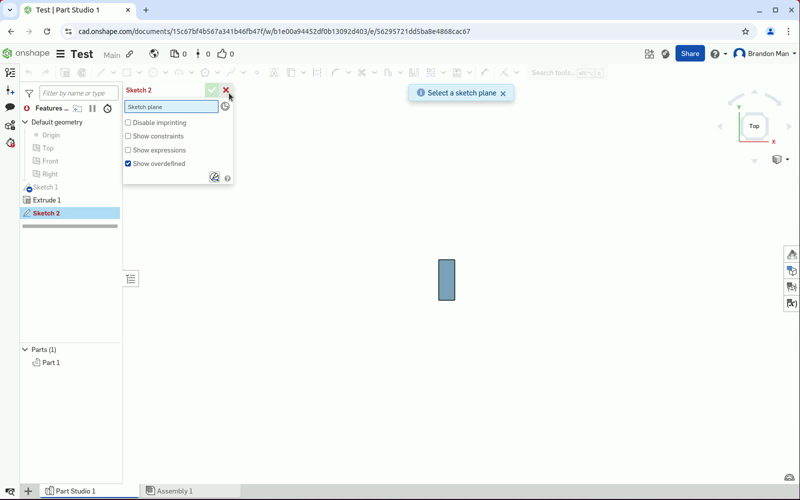
mouse_move(73, 150)
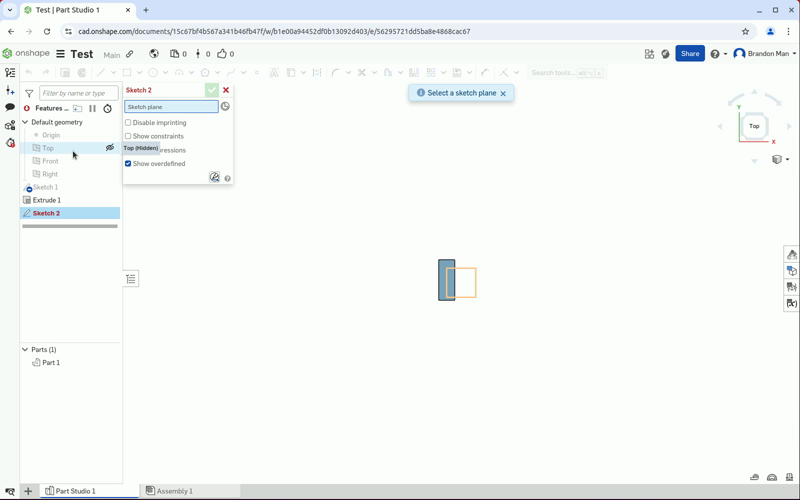
click(73, 150)
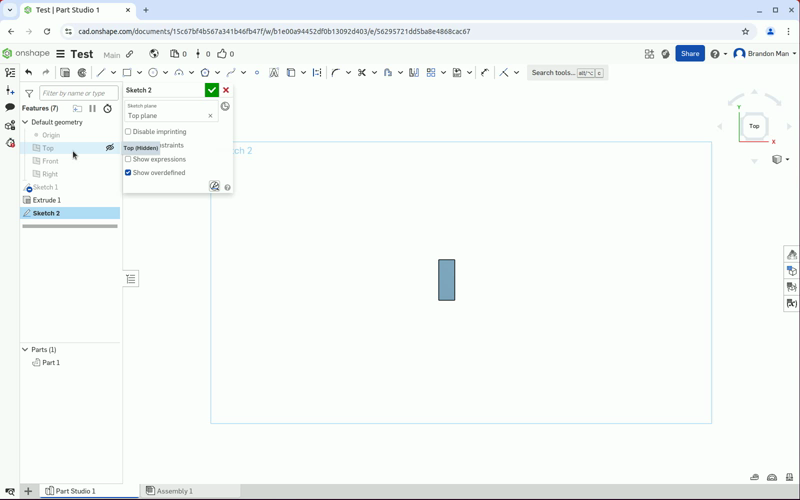
mouse_move(73, 352)
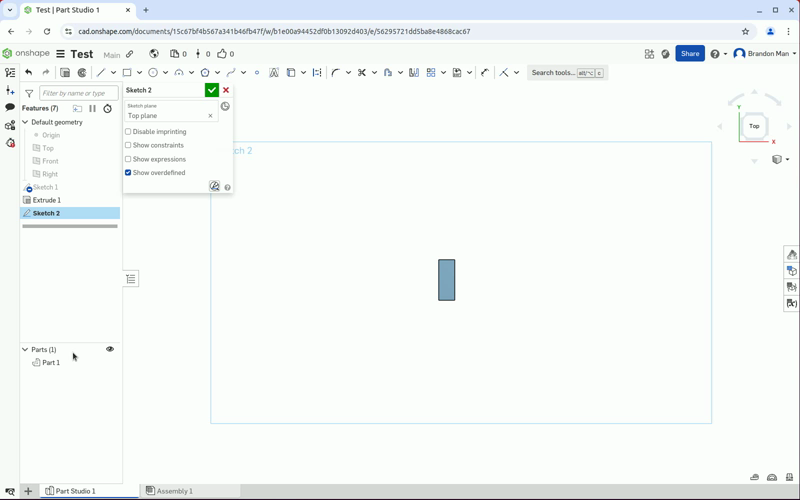
key(y)
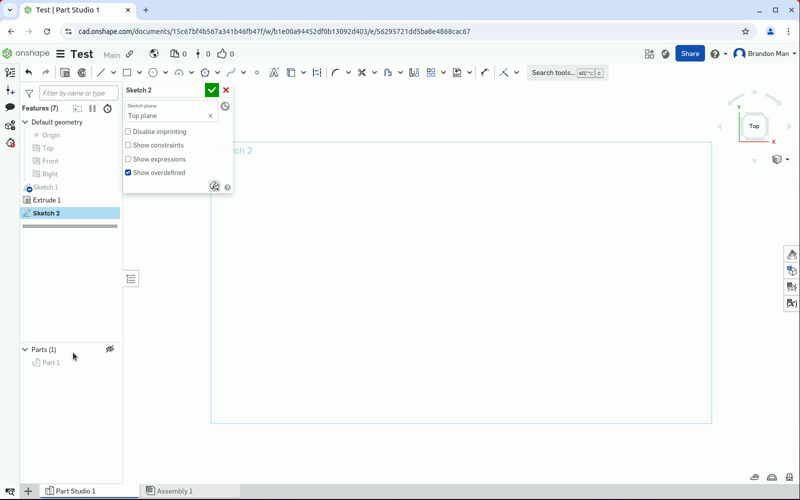
key(l)
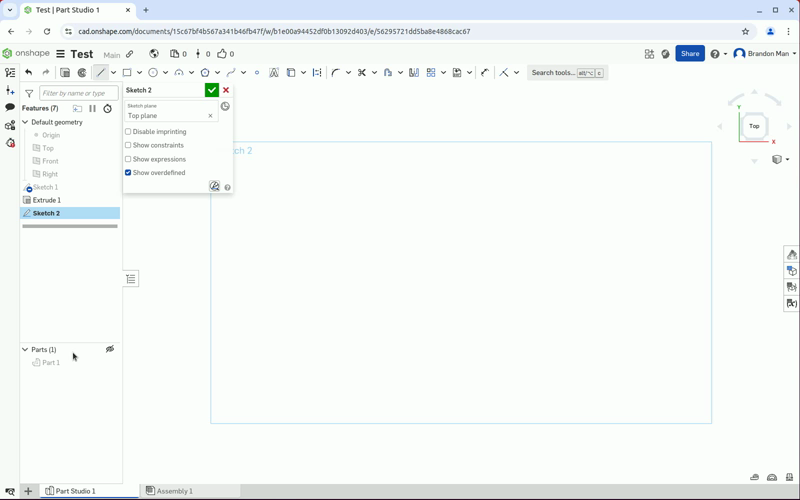
key_down(shift)
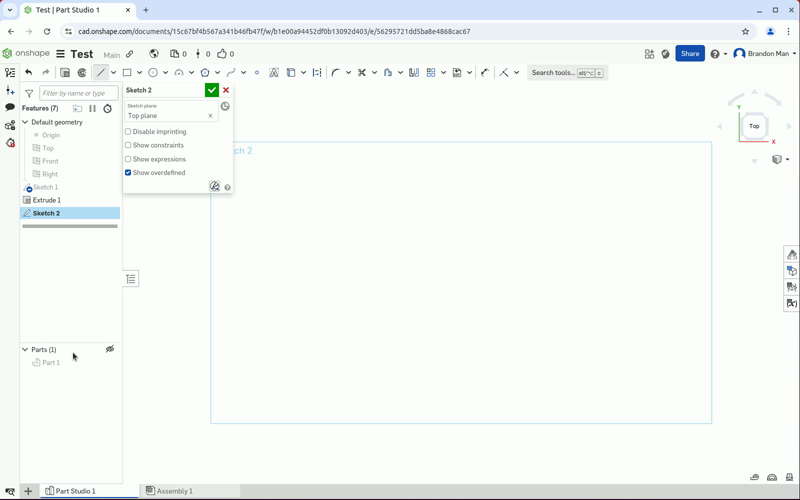
mouse_move(467, 300)
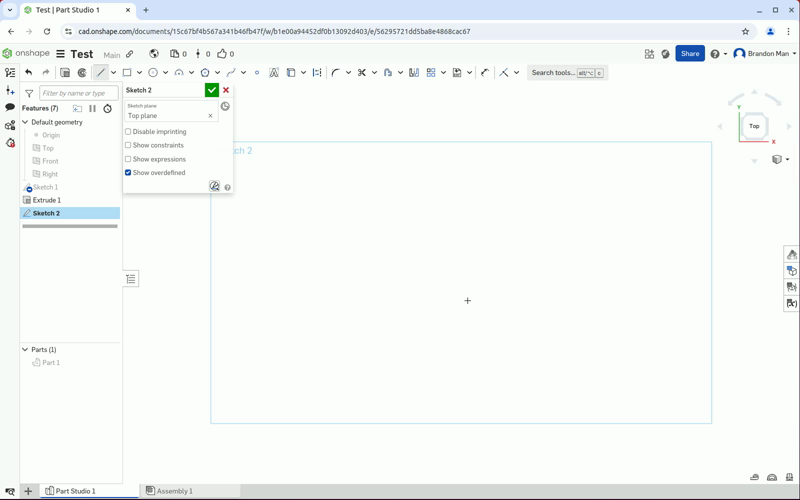
click(467, 300)
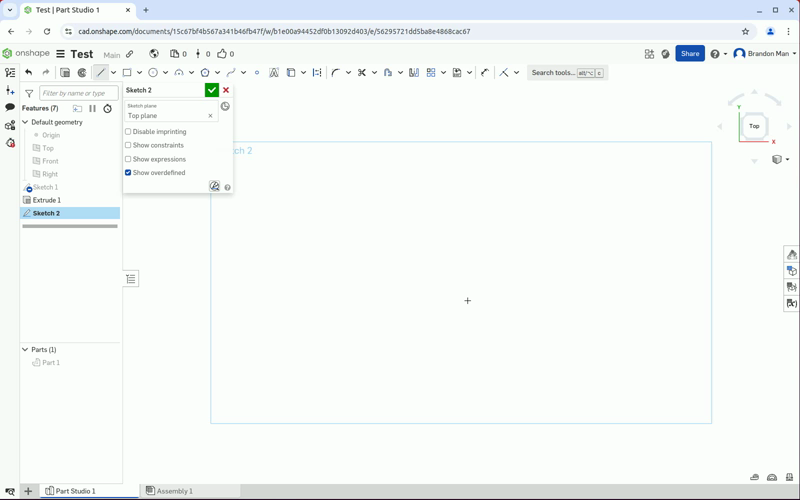
key_up(shift)
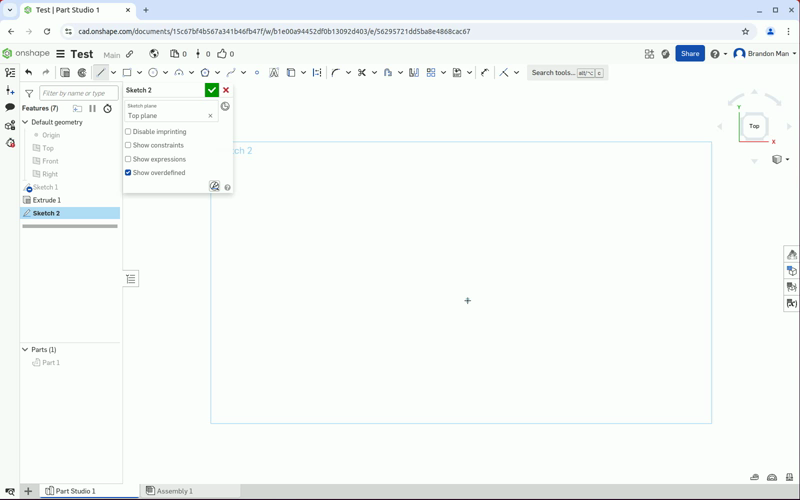
key_down(shift)
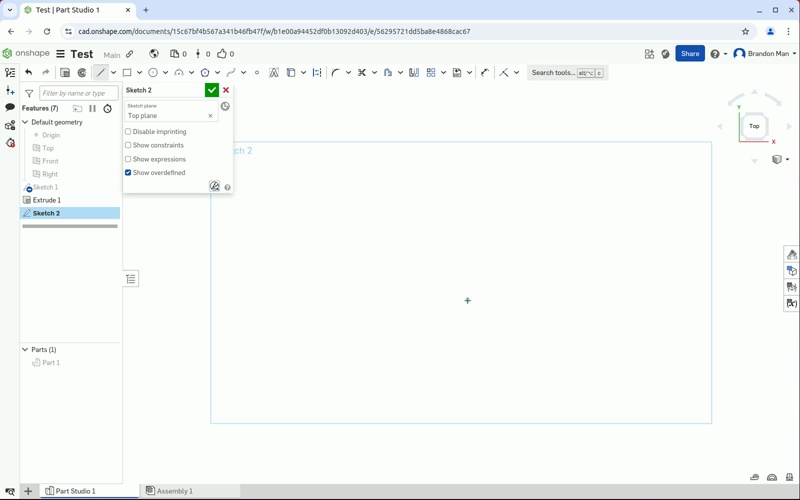
mouse_move(497, 300)
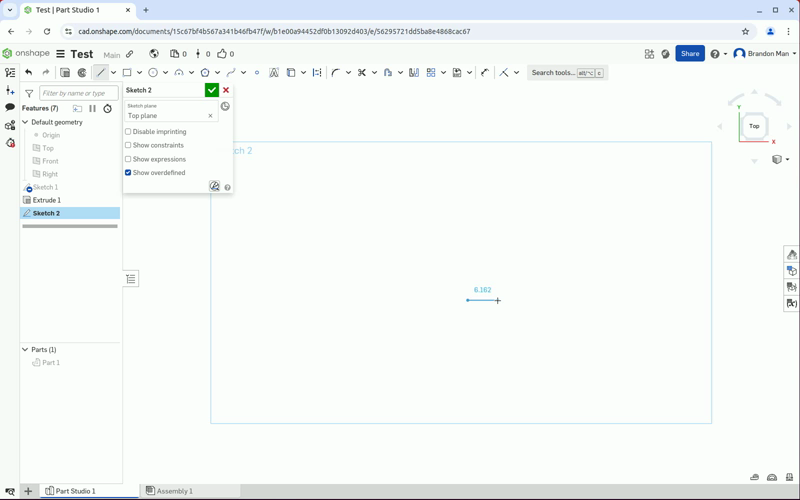
mouse_move(484, 300)
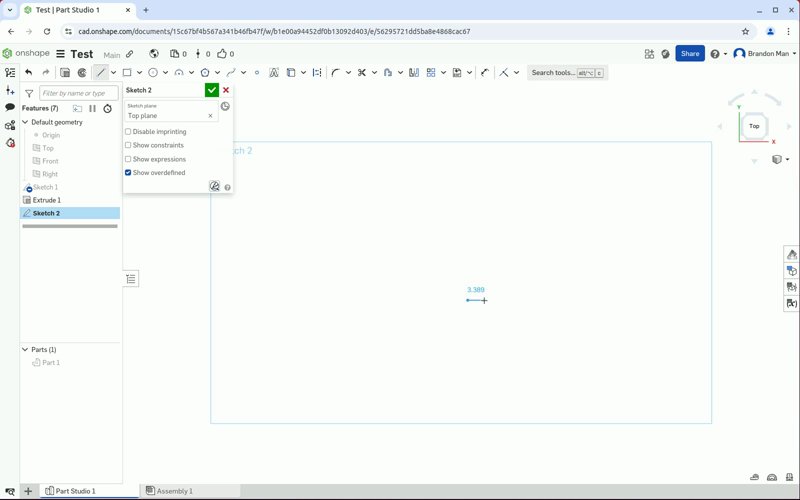
click(484, 300)
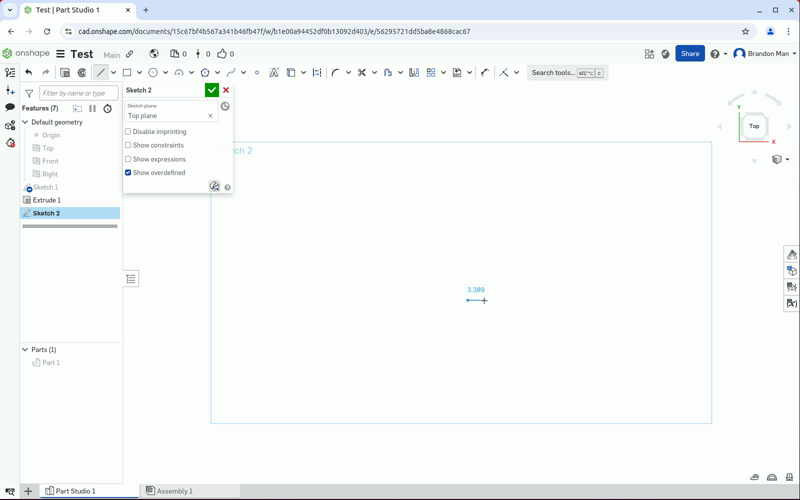
key_up(shift)
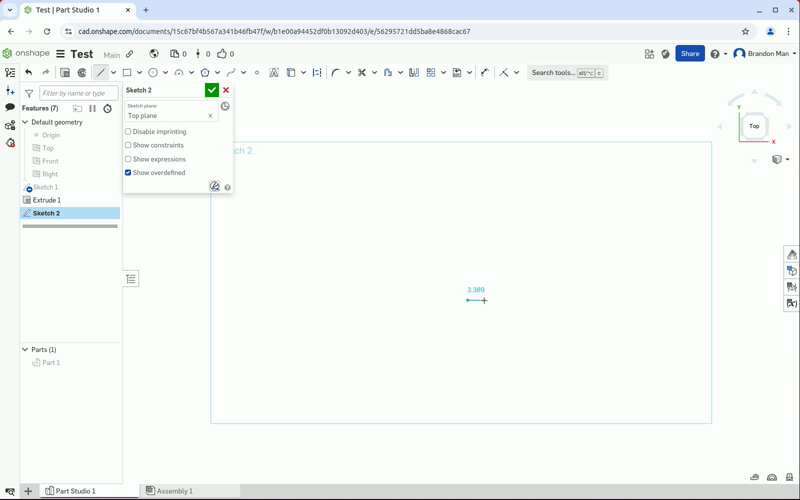
key_down(shift)
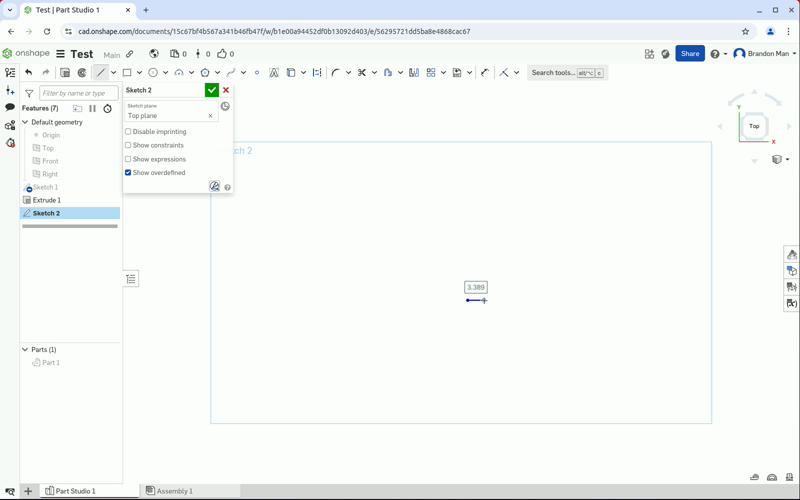
mouse_move(514, 300)
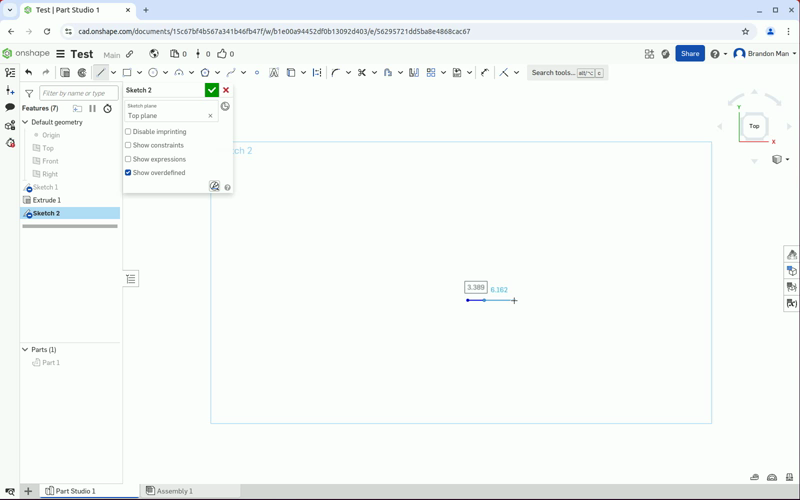
mouse_move(484, 259)
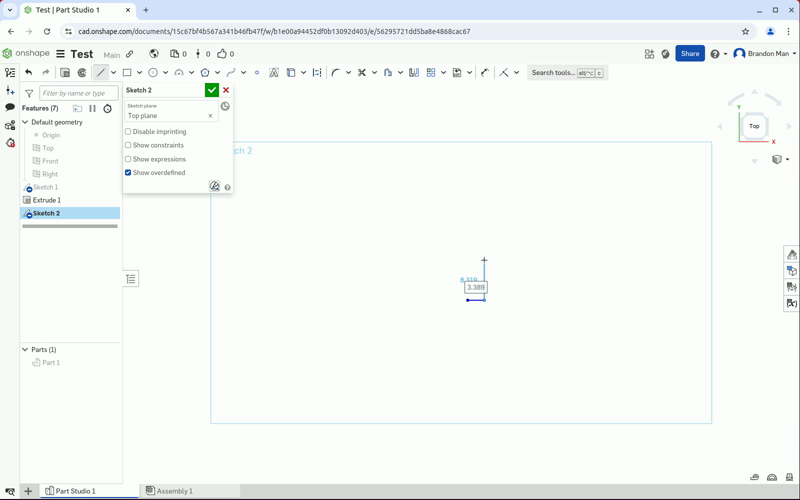
click(484, 259)
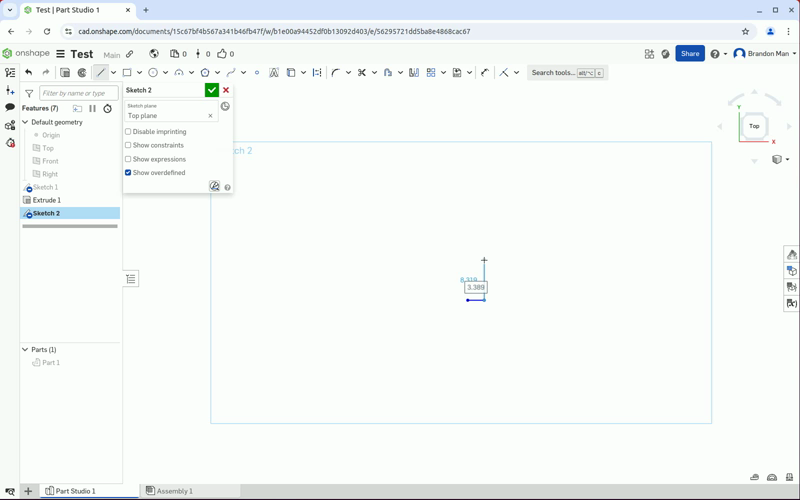
key_up(shift)
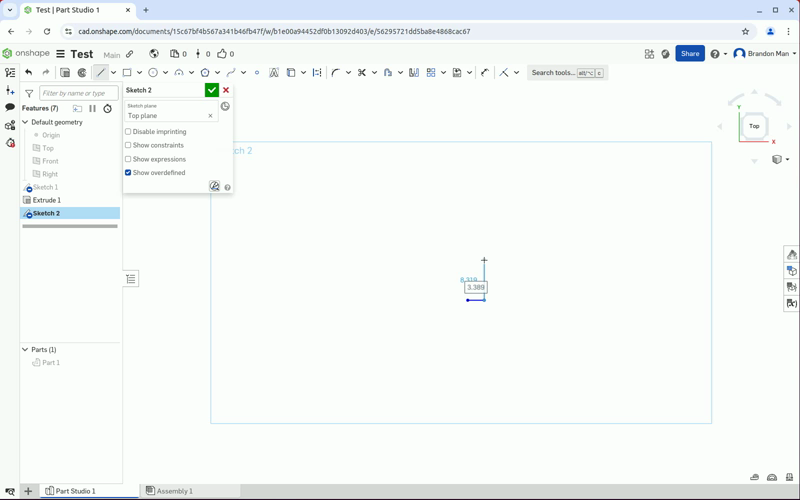
key_down(shift)
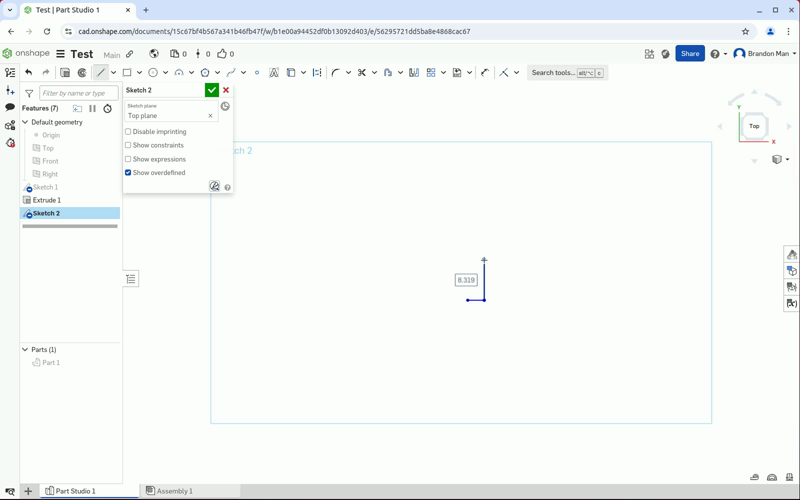
mouse_move(514, 259)
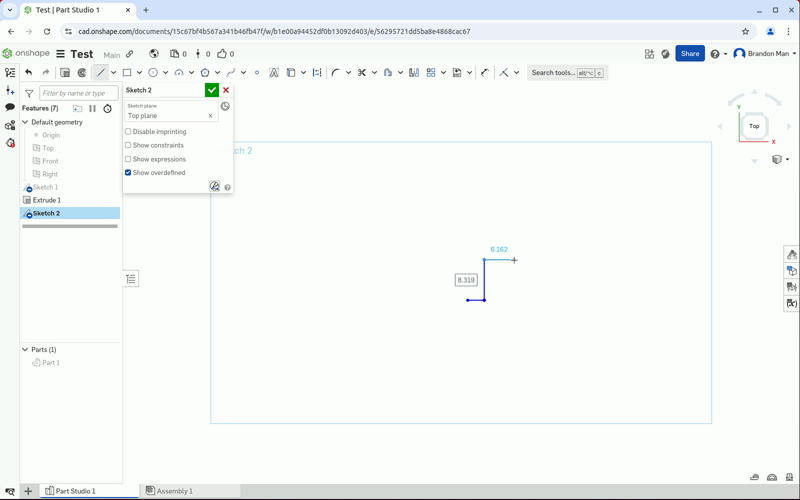
mouse_move(467, 259)
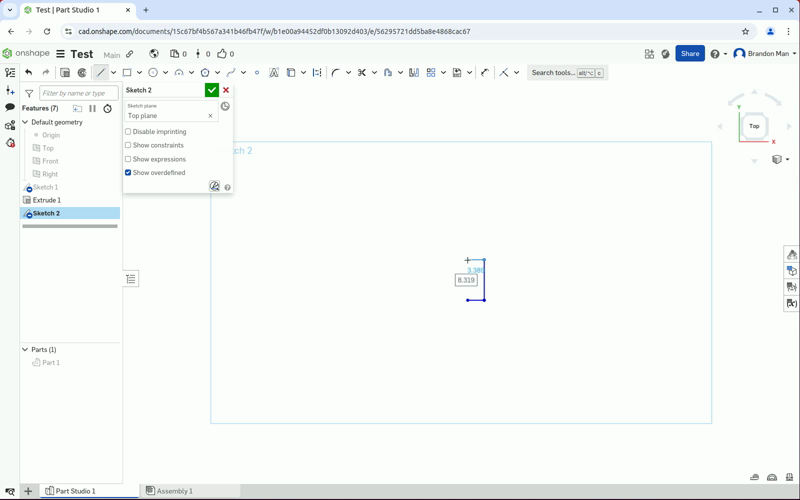
click(467, 259)
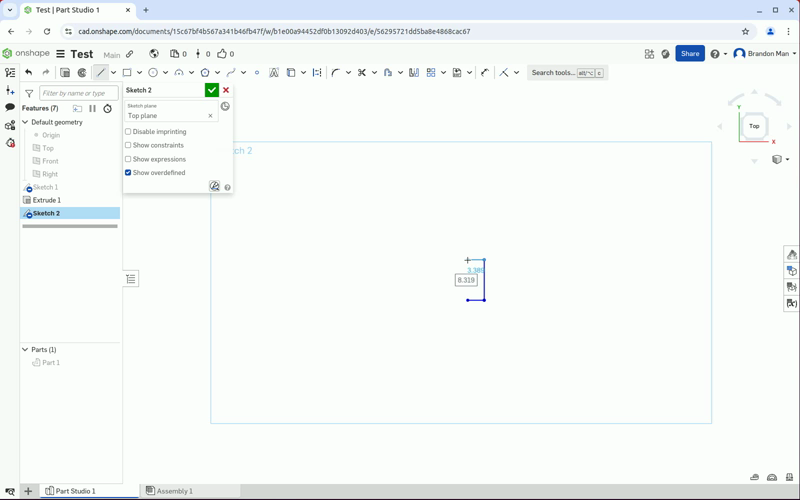
key_up(shift)
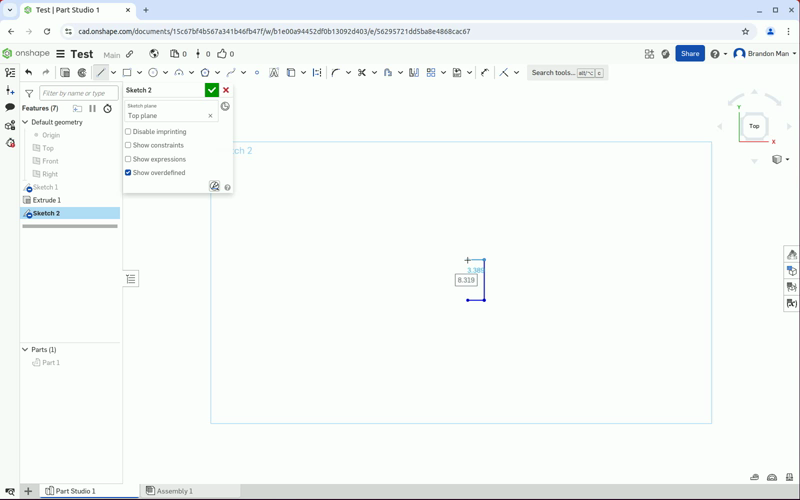
mouse_move(497, 259)
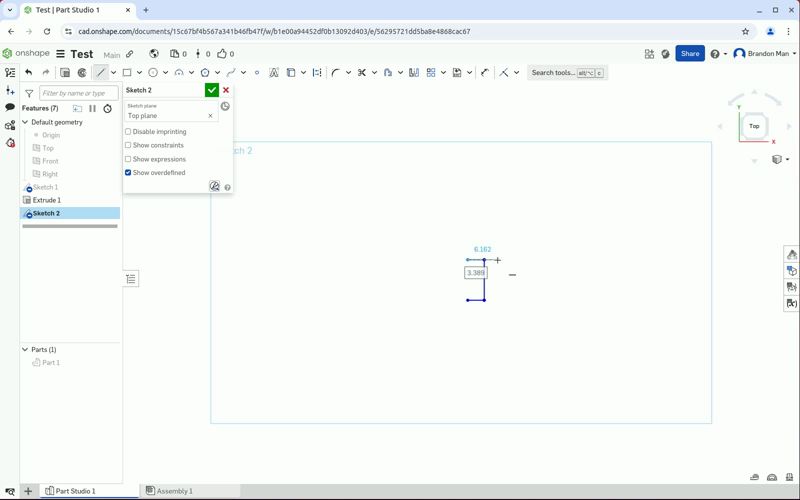
key_down(shift)
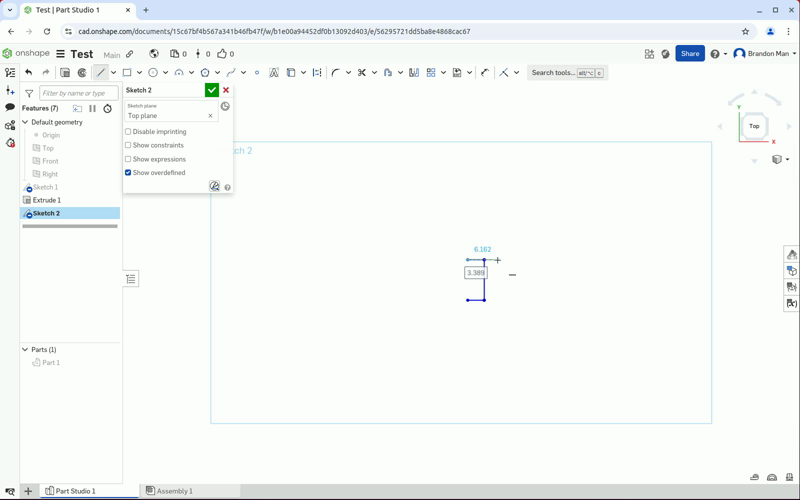
mouse_move(467, 300)
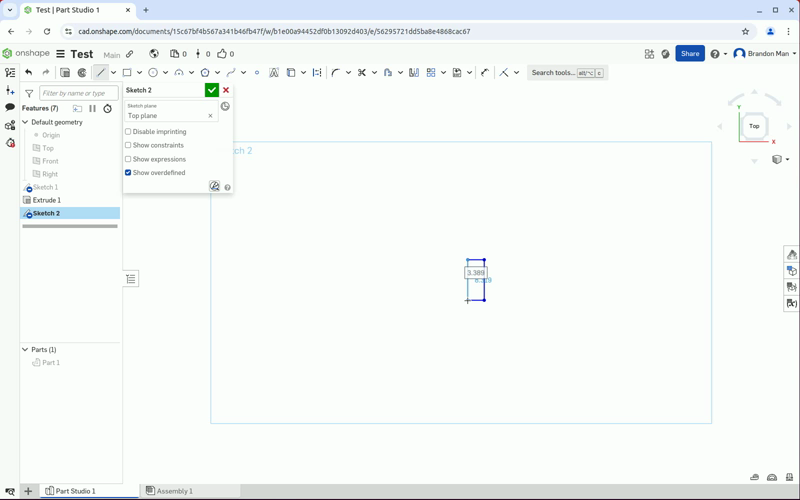
key_up(shift)
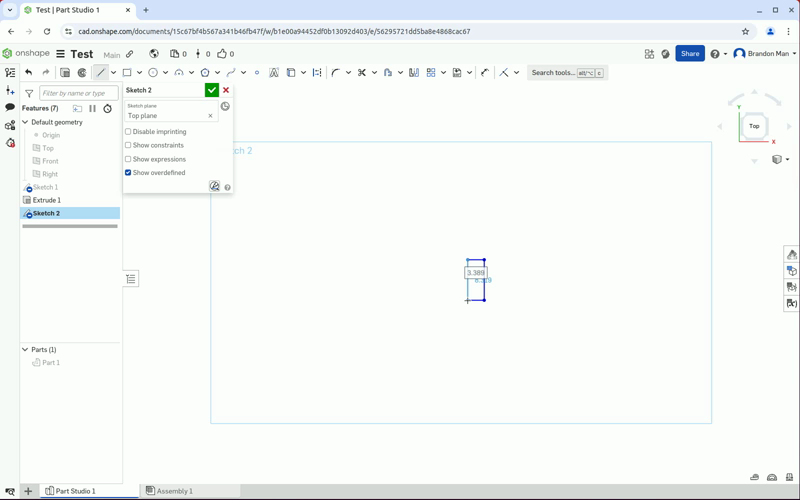
click(467, 300)
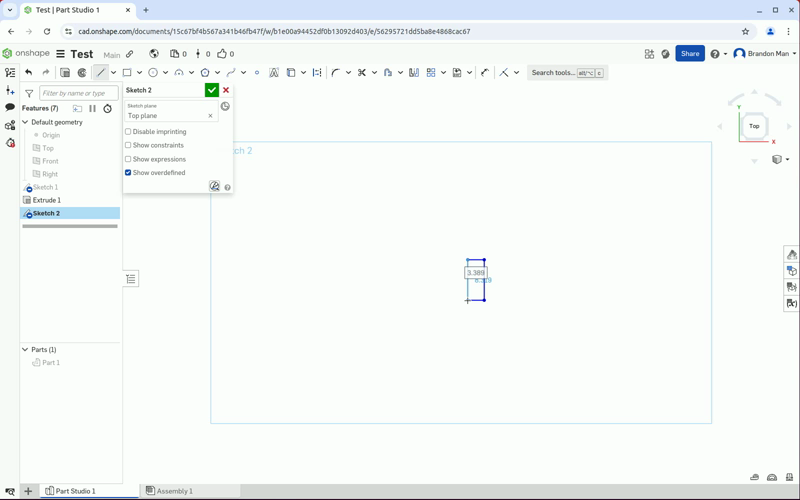
key(esc)
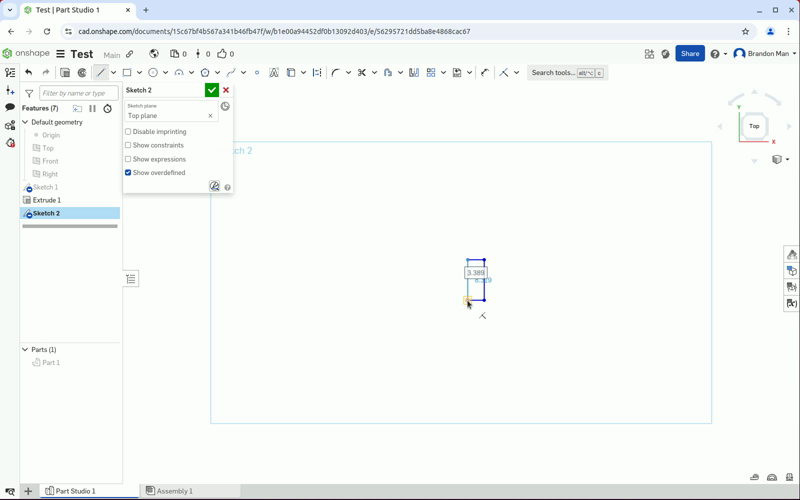
mouse_move(481, 287)
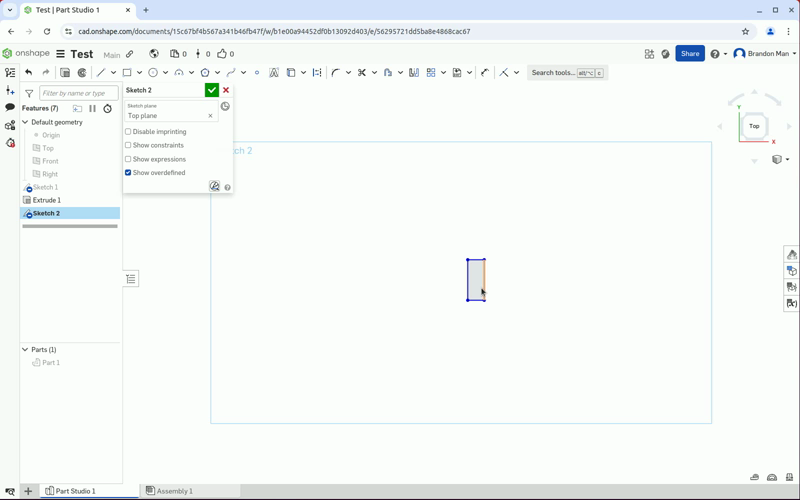
scroll(6)
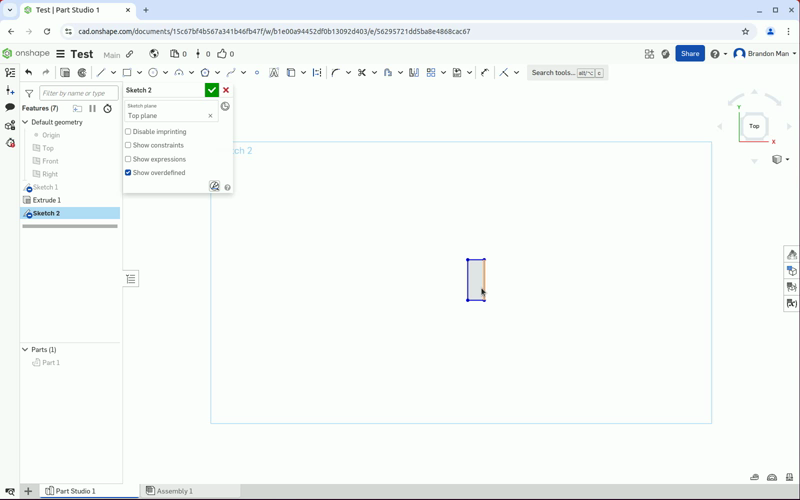
scroll(6)
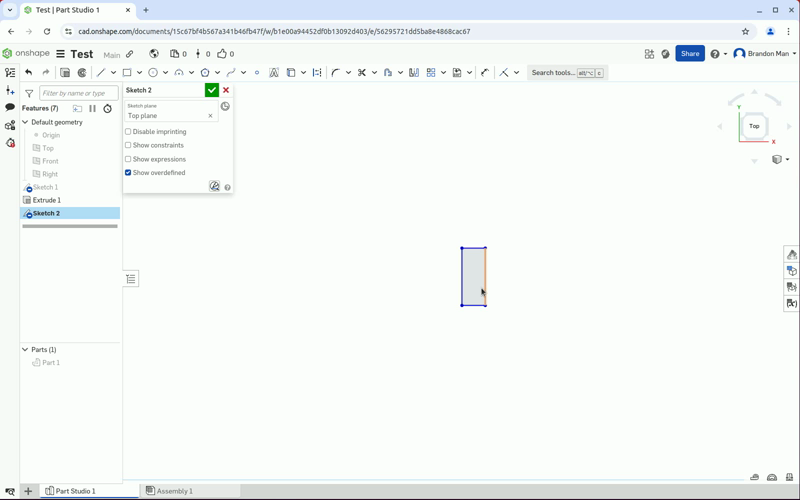
scroll(6)
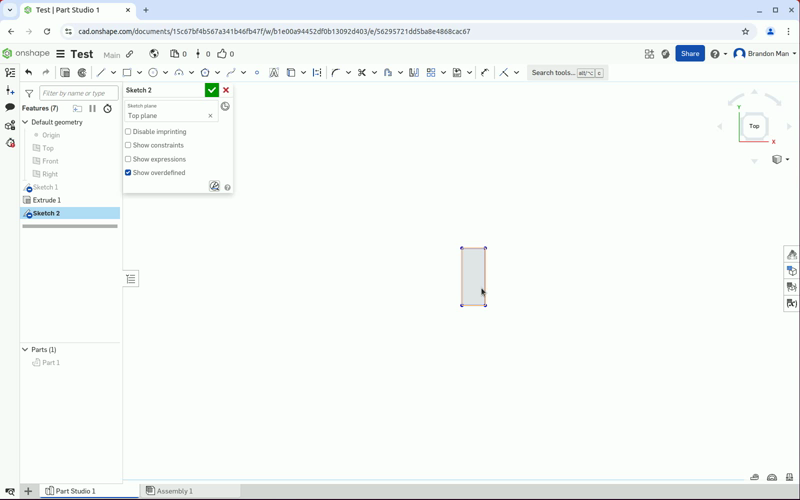
scroll(6)
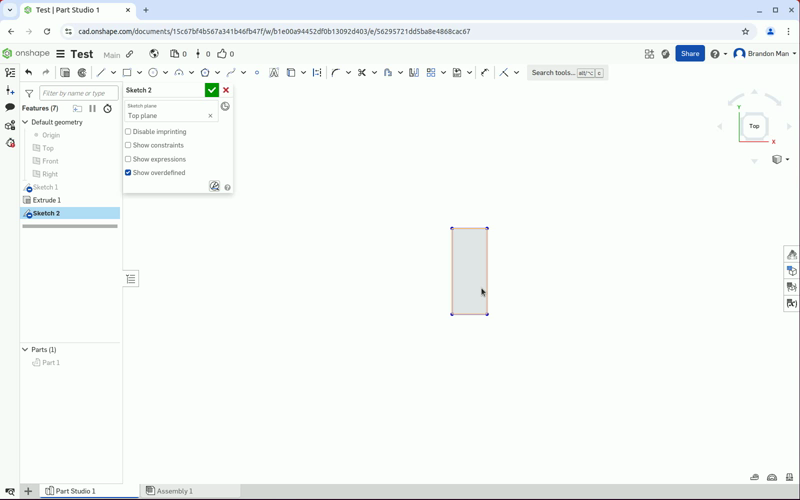
scroll(6)
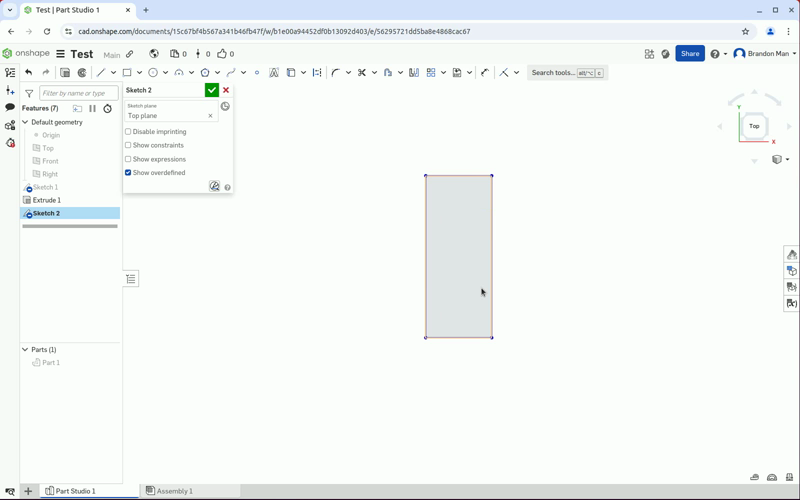
scroll(6)
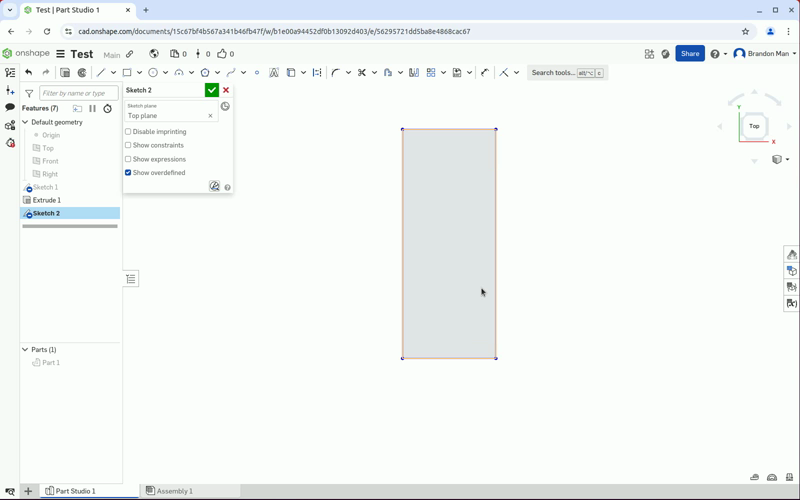
scroll(6)
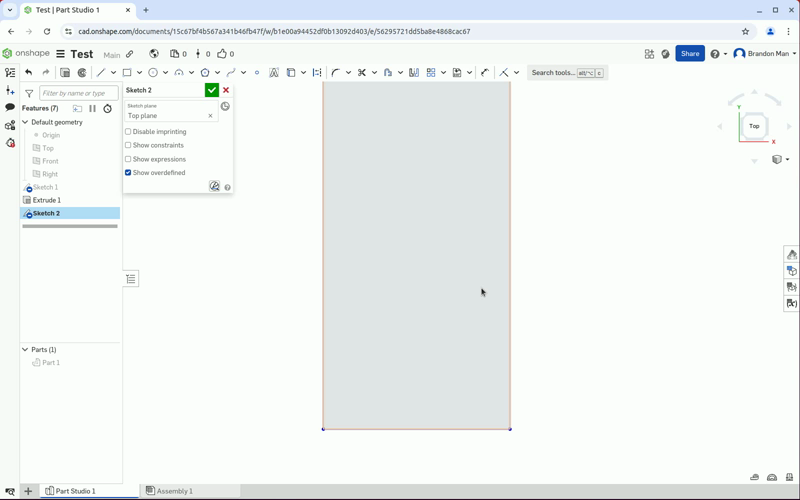
click(481, 287)
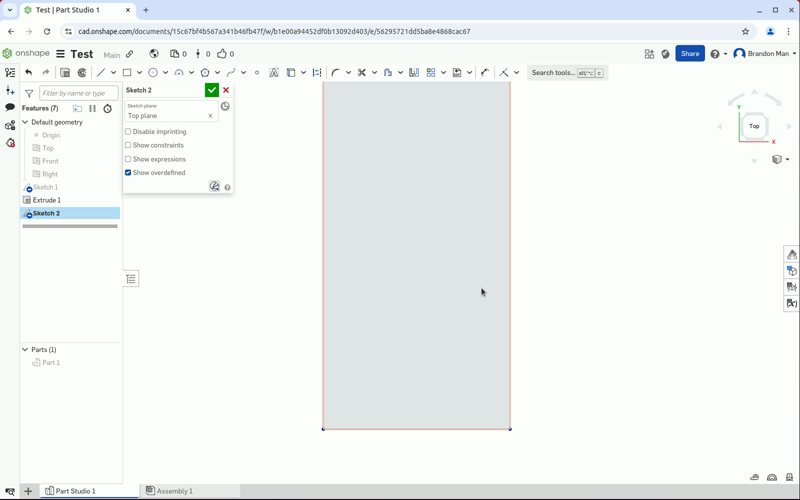
scroll(-6)
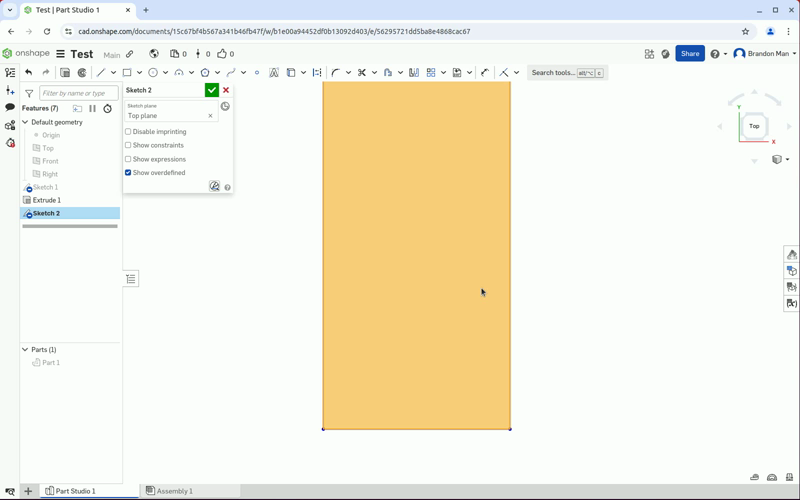
scroll(-6)
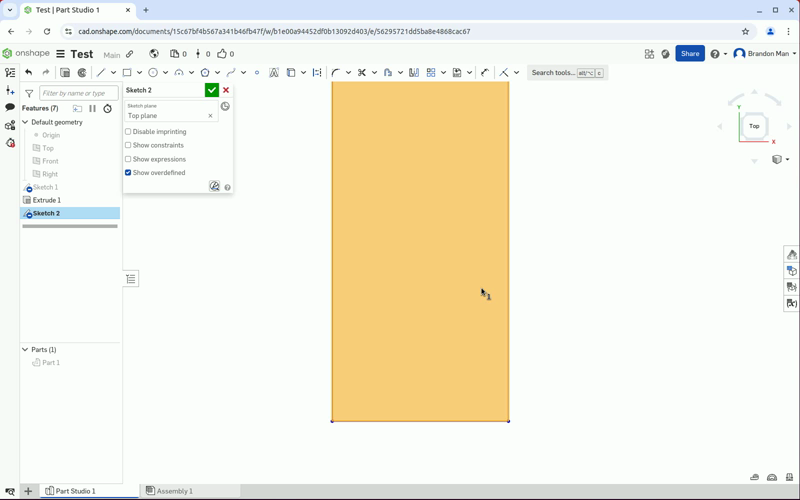
scroll(-6)
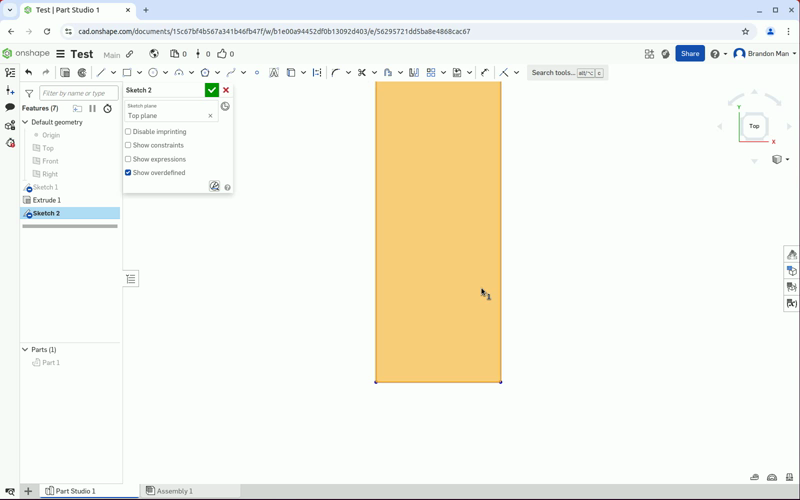
scroll(-6)
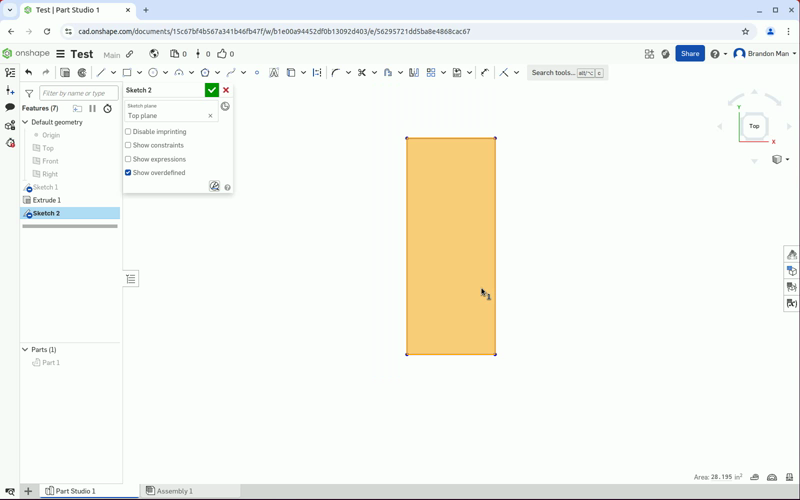
scroll(-6)
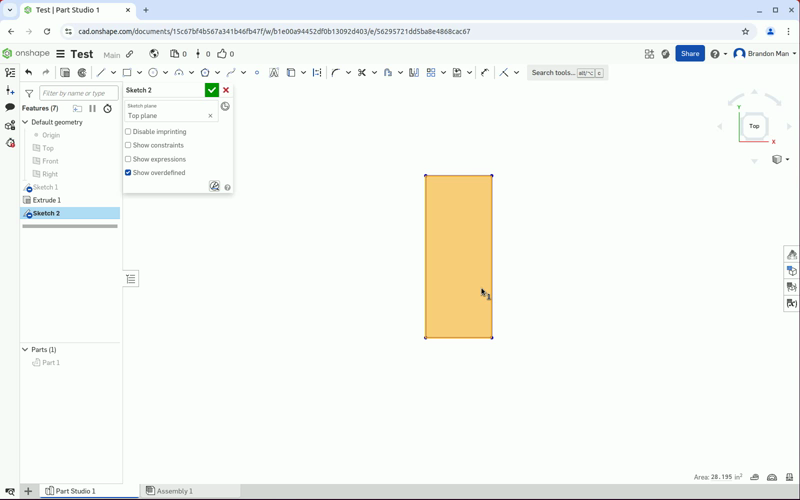
scroll(-6)
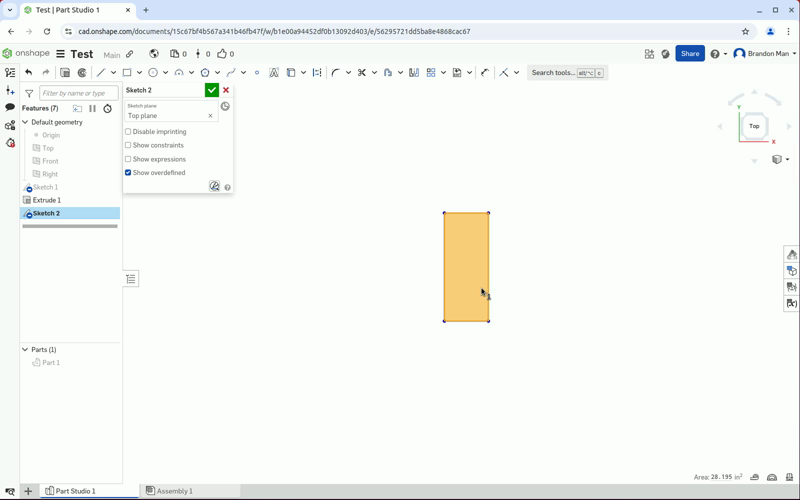
scroll(-6)
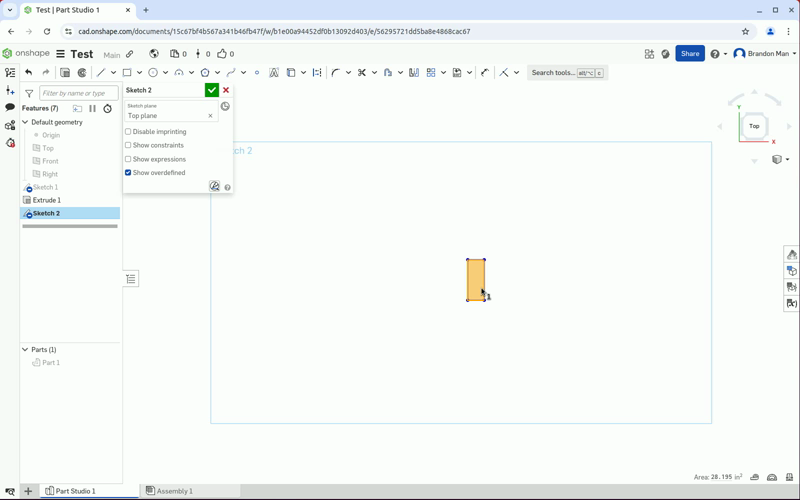
mouse_move(73, 352)
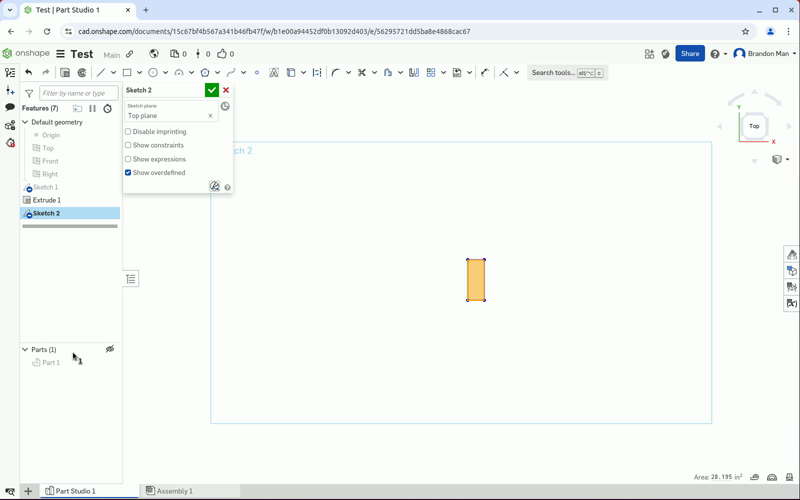
key(shift+y)
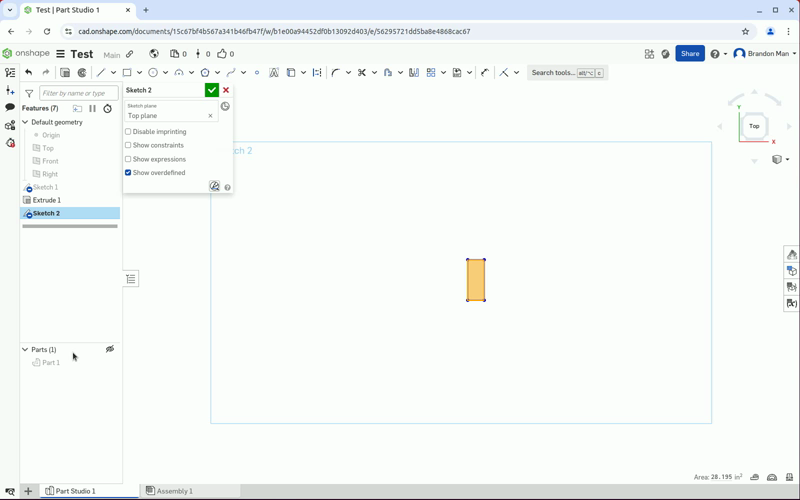
key(shift+e)
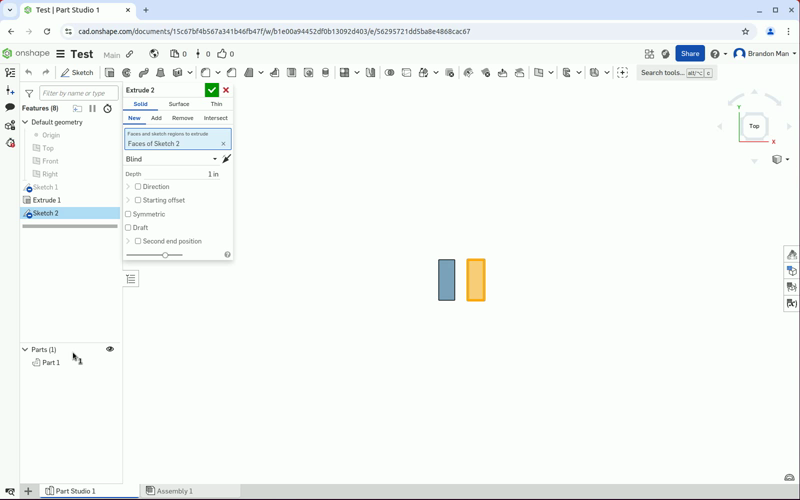
mouse_move(143, 106)
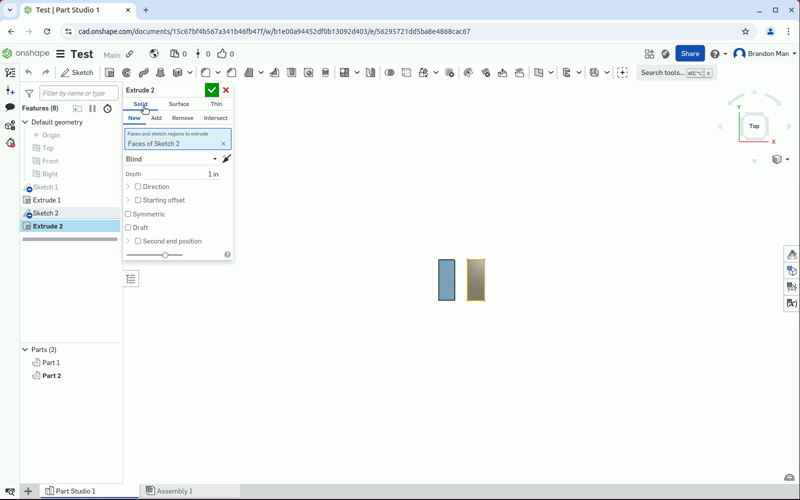
click(143, 106)
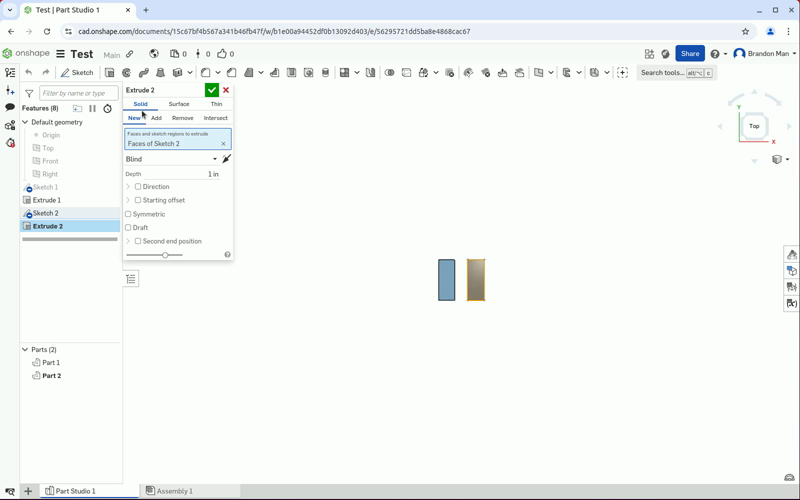
mouse_move(137, 120)
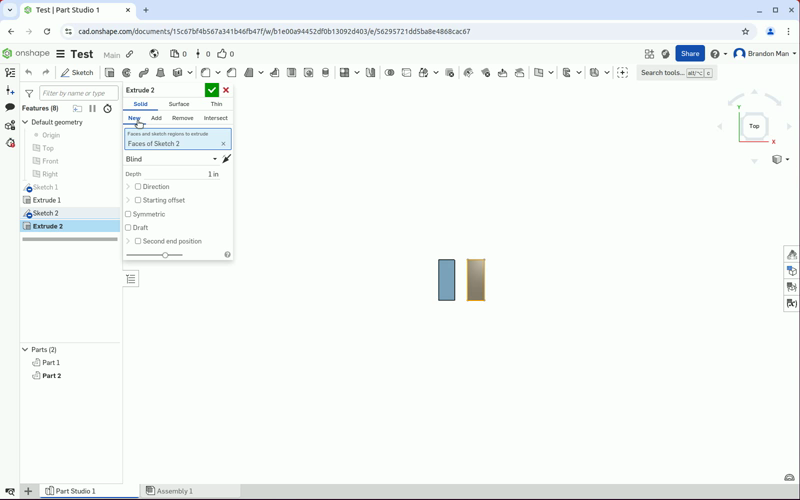
click(137, 120)
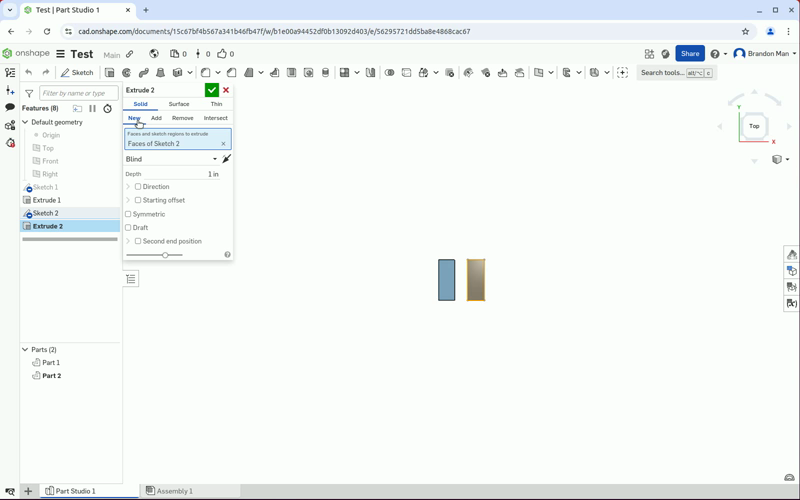
key(tab, 4)
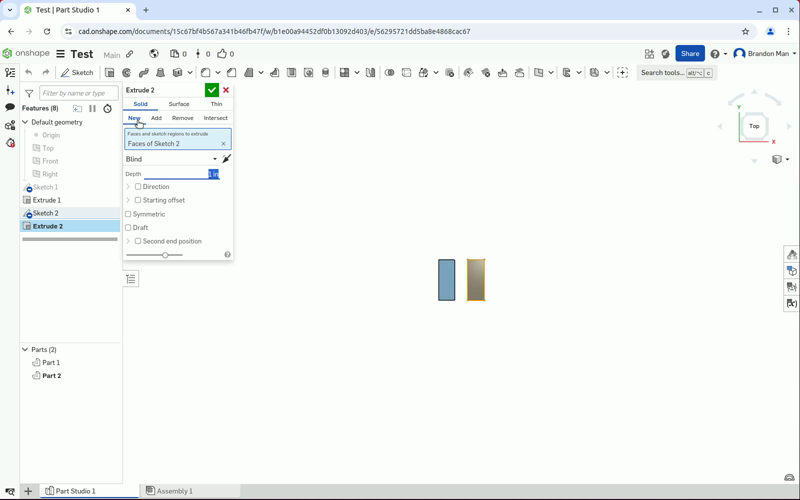
text(5.055)
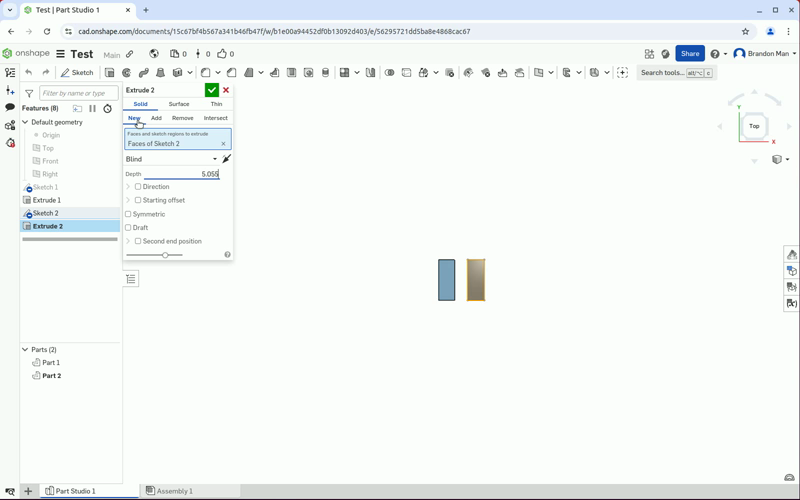
key(enter)
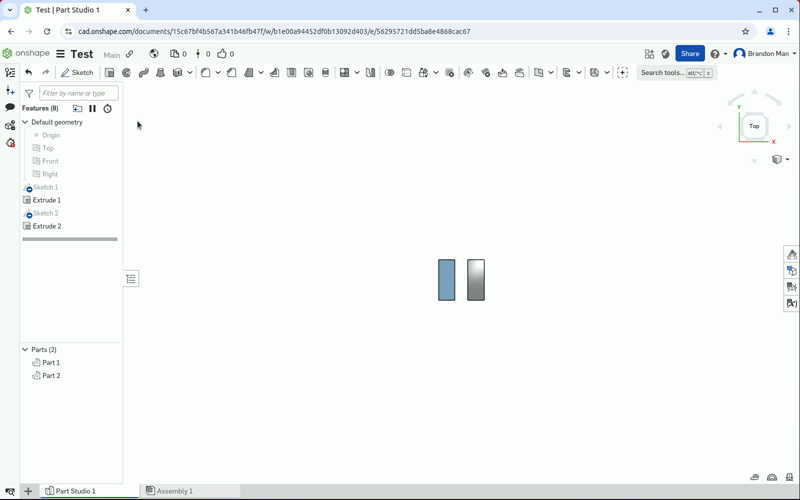
key(shift+h)
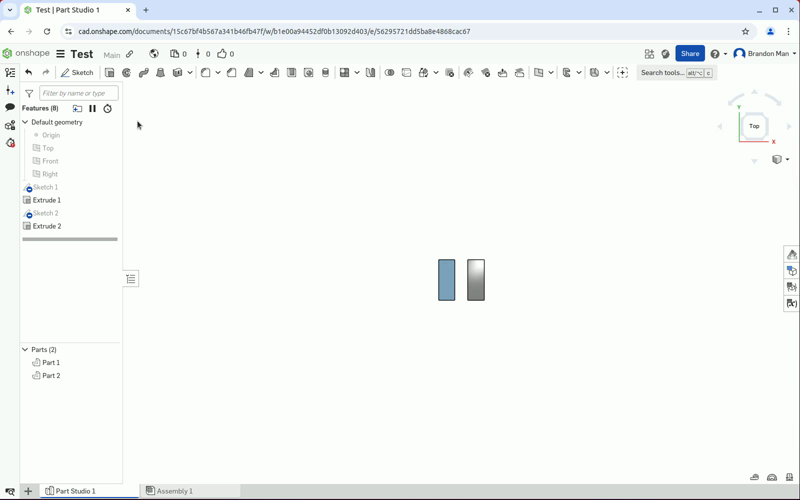
key(shift+h)
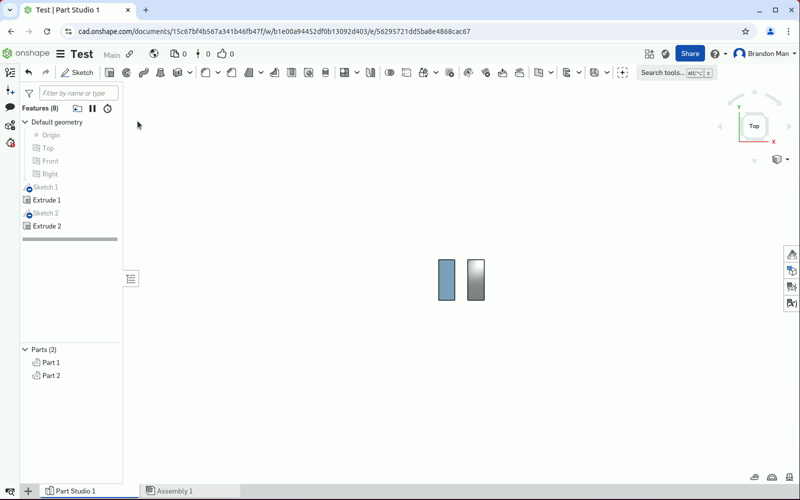
mouse_move(73, 189)
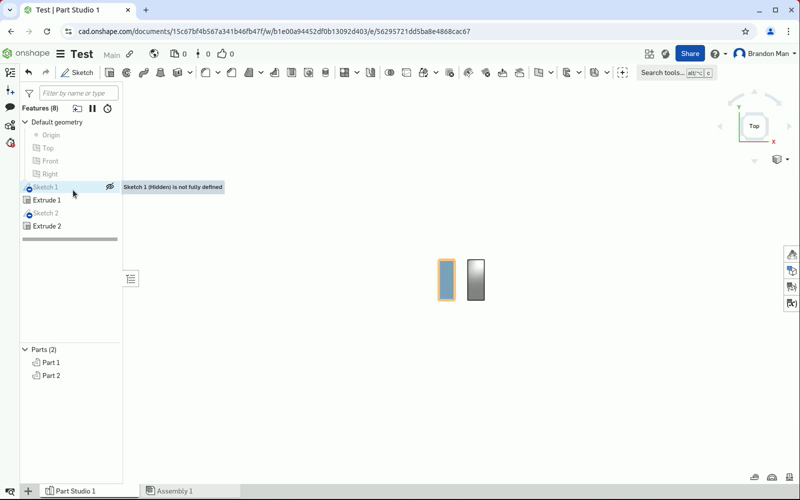
click(73, 189)
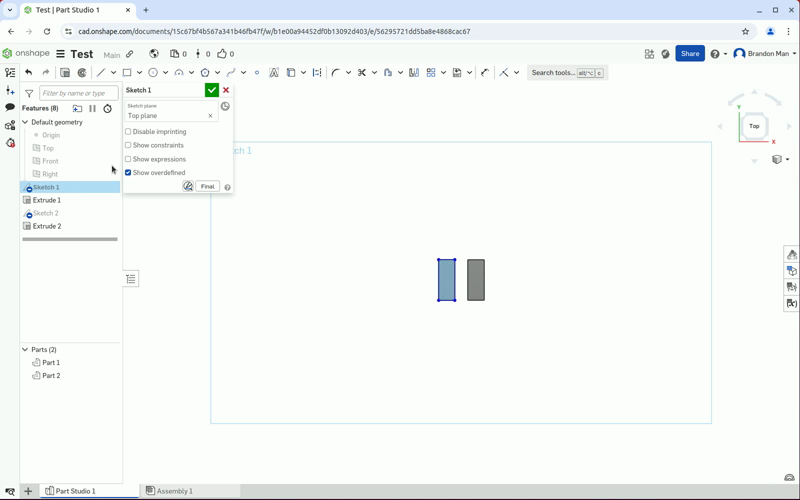
mouse_move(229, 92)
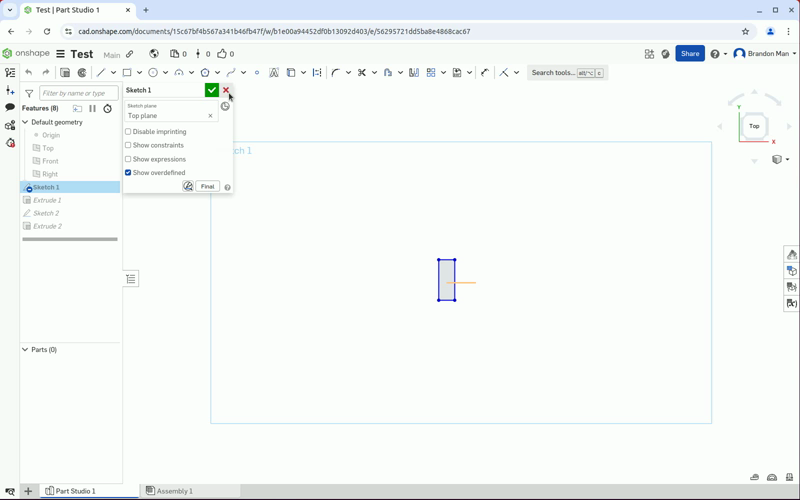
click(229, 92)
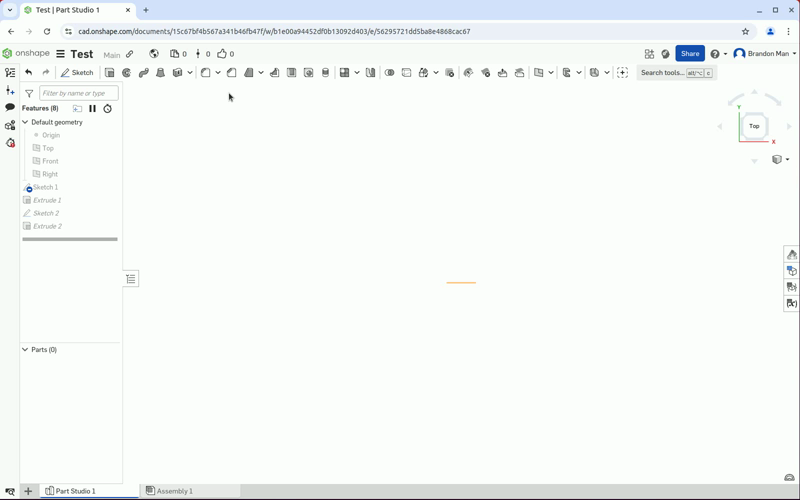
mouse_move(541, 75)
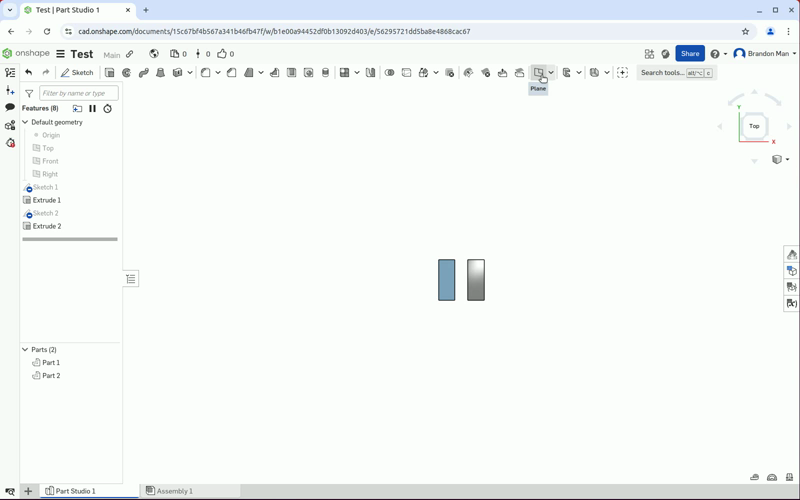
click(541, 75)
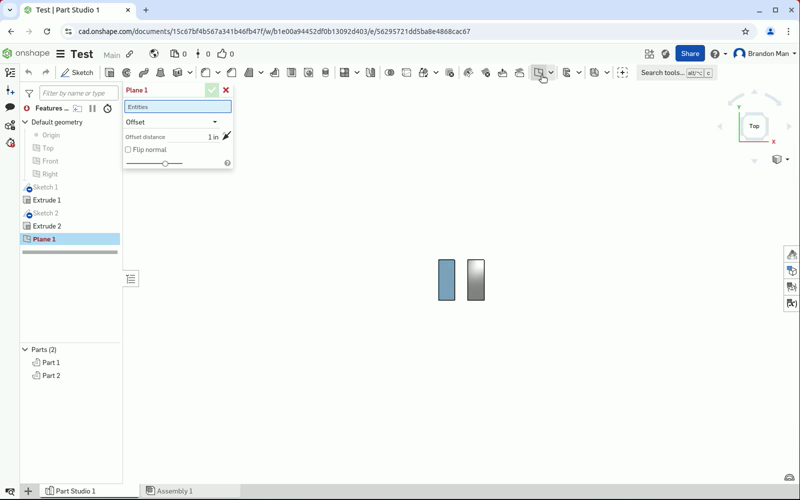
mouse_move(73, 150)
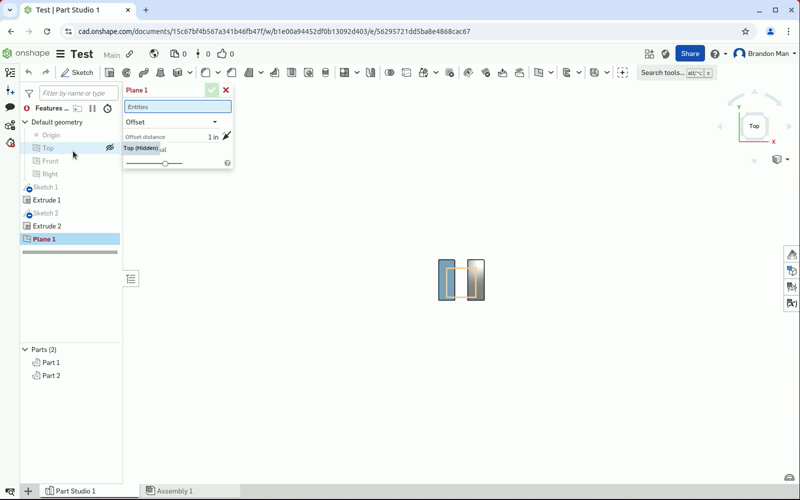
click(73, 150)
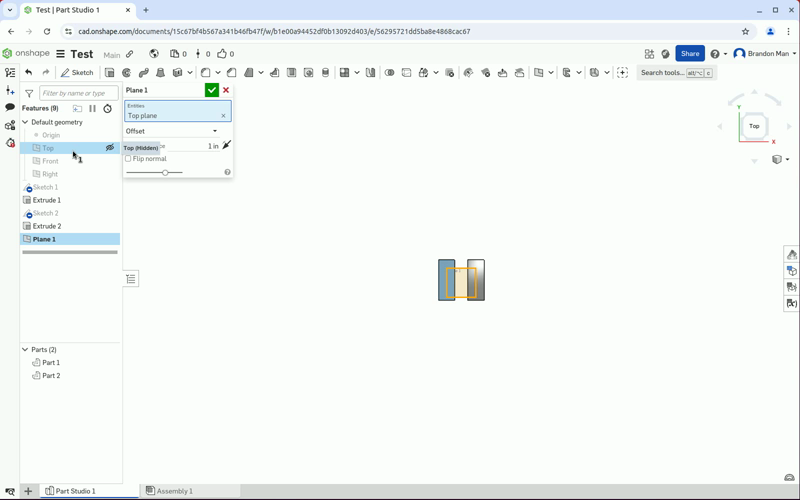
key(tab, 2)
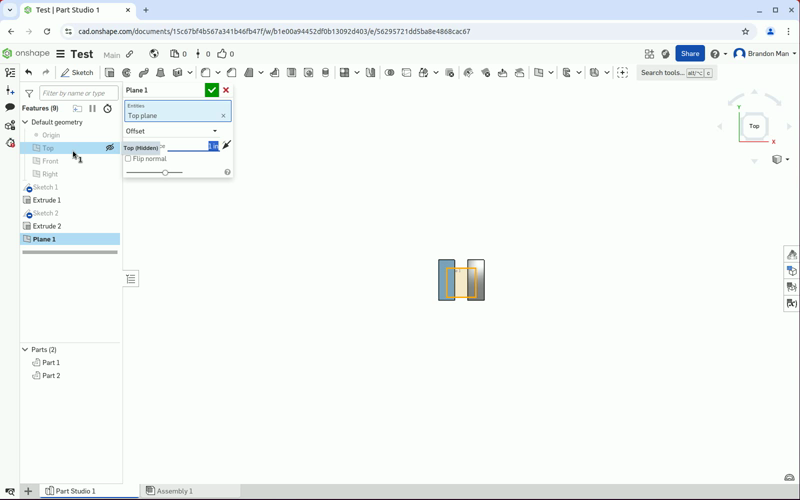
text(5.053)
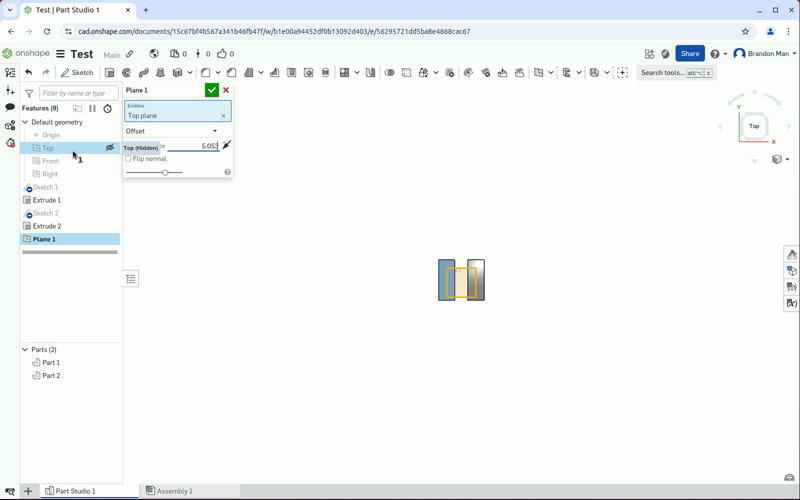
key(enter, 2)
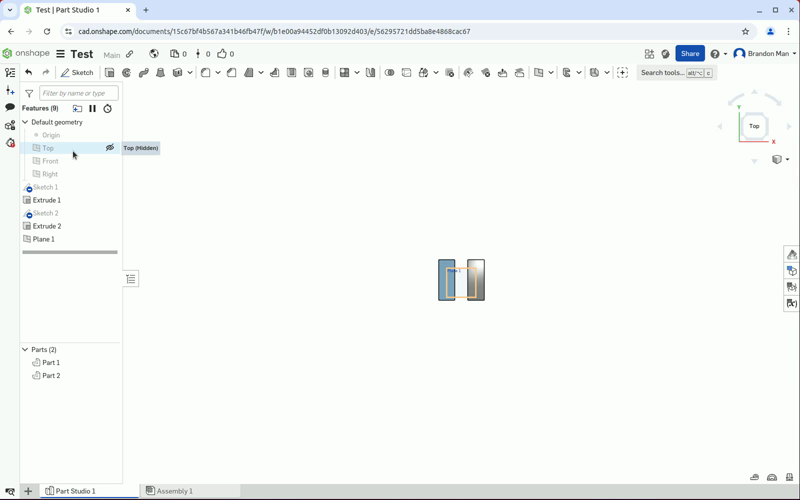
key(shift+s)
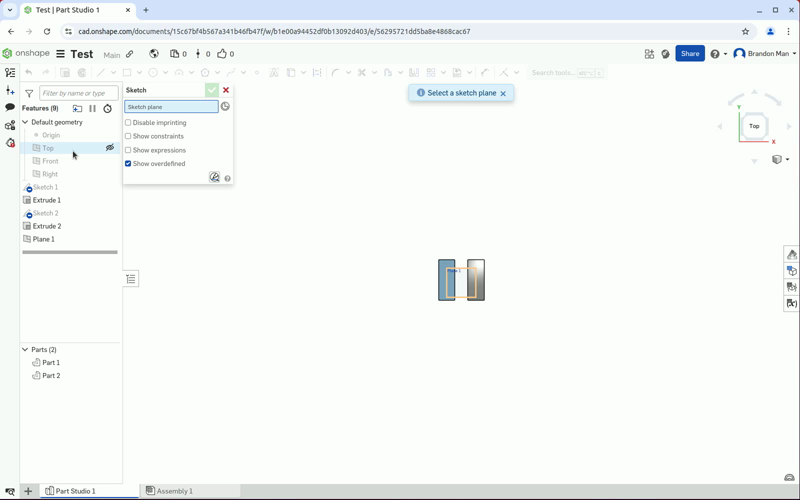
mouse_move(73, 241)
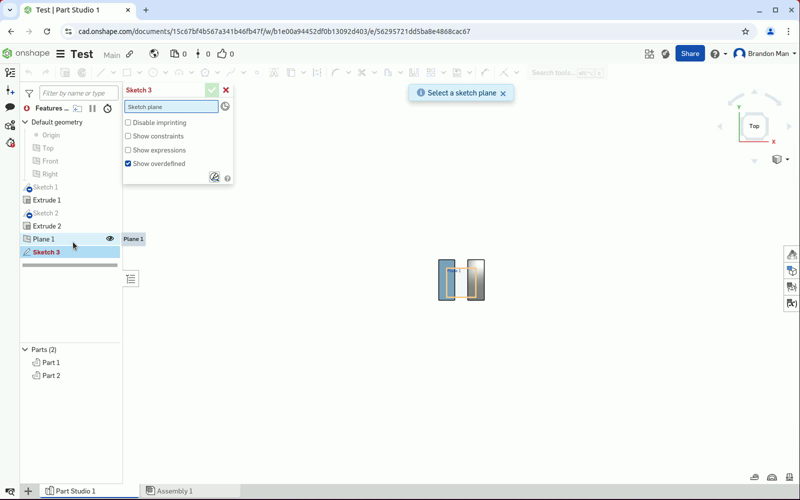
click(73, 241)
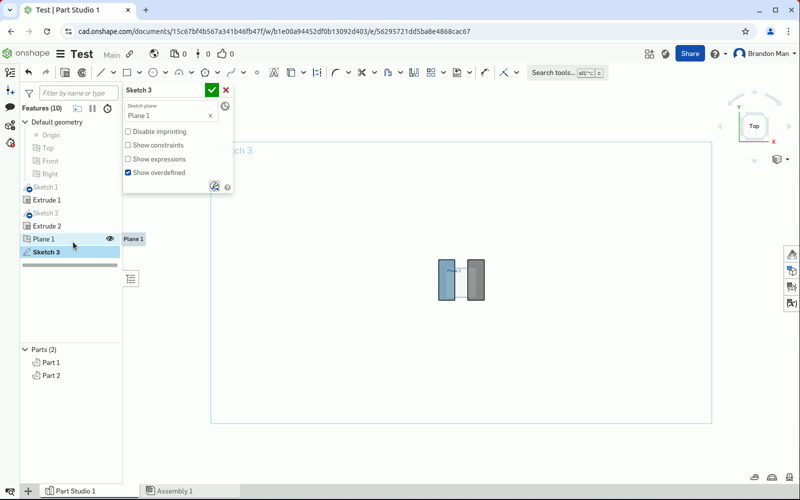
mouse_move(73, 352)
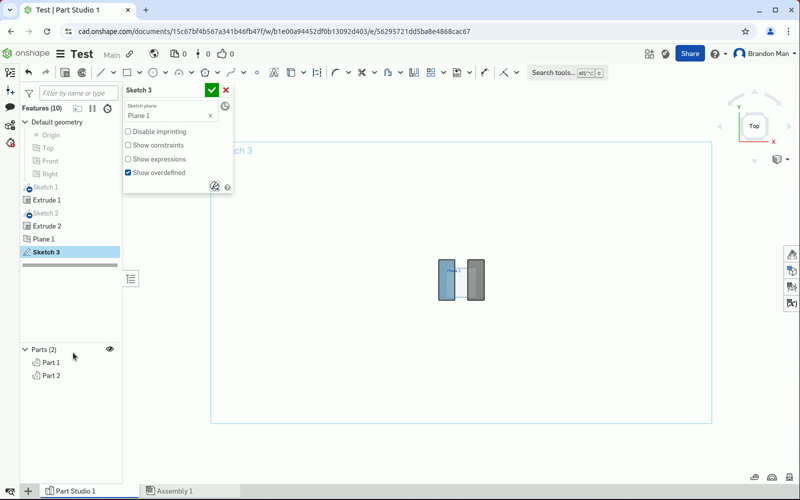
key(y)
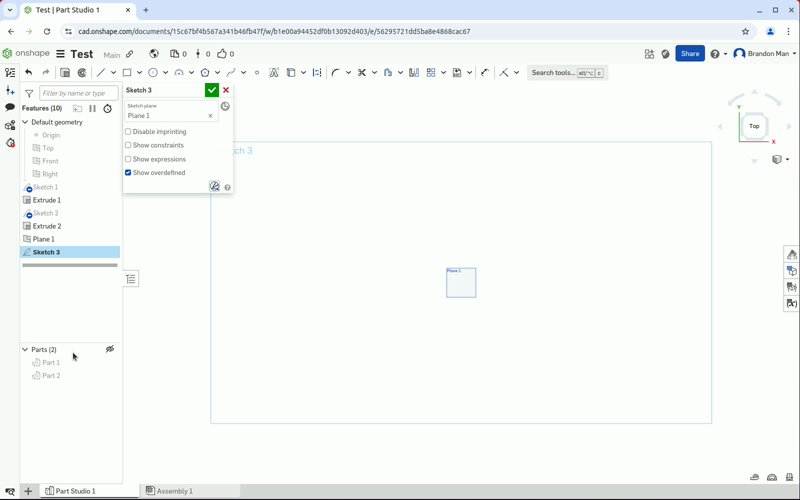
key(l)
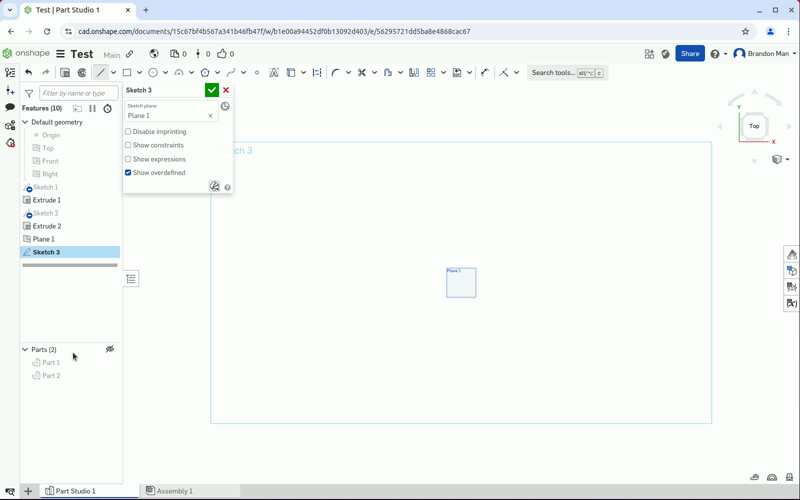
key_down(shift)
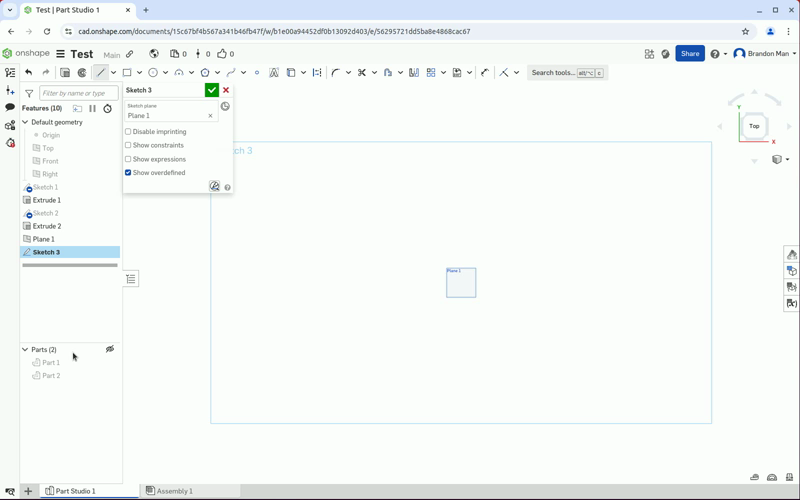
mouse_move(453, 300)
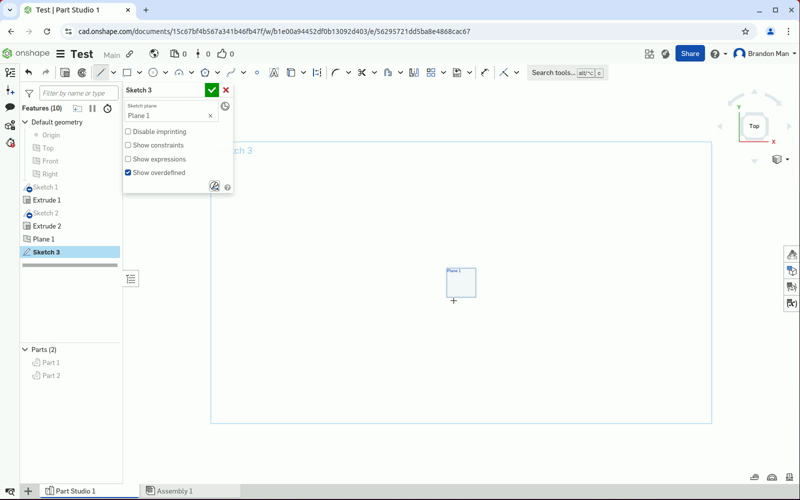
click(453, 300)
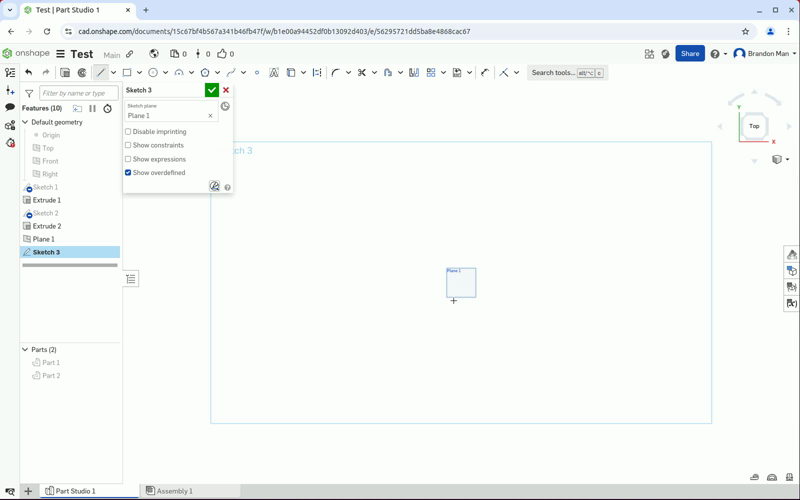
key_up(shift)
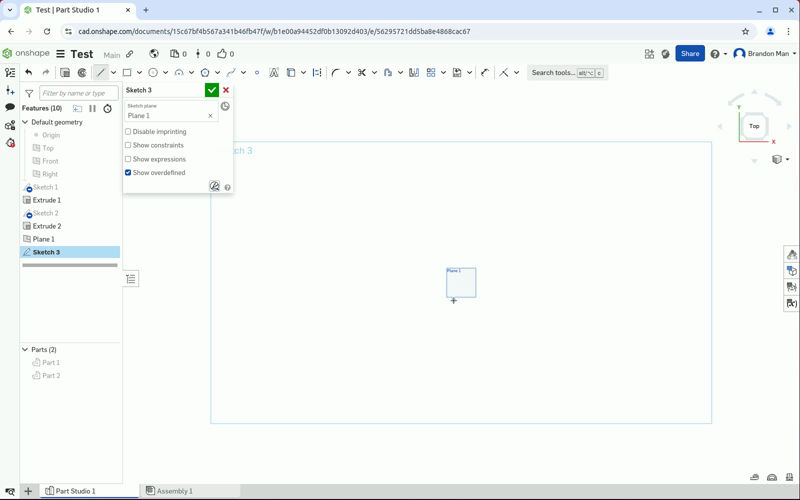
key_down(shift)
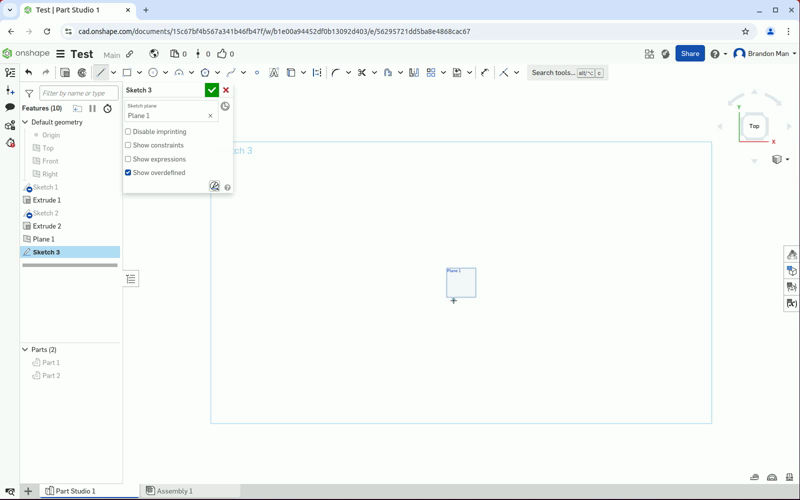
mouse_move(483, 300)
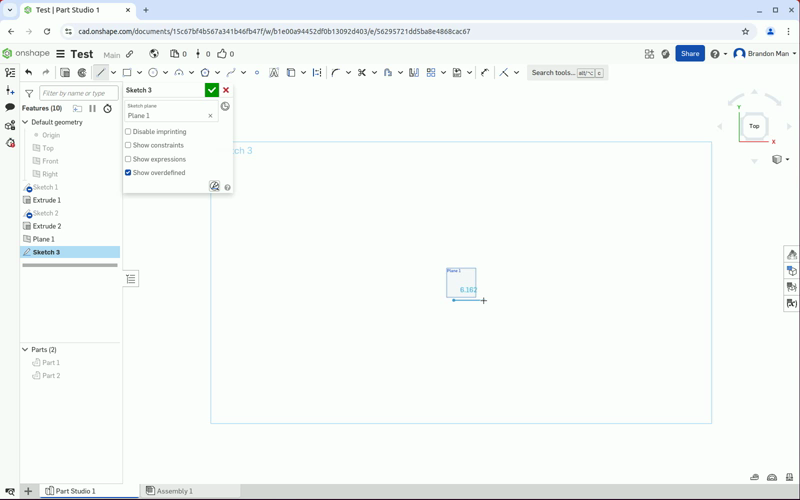
mouse_move(473, 300)
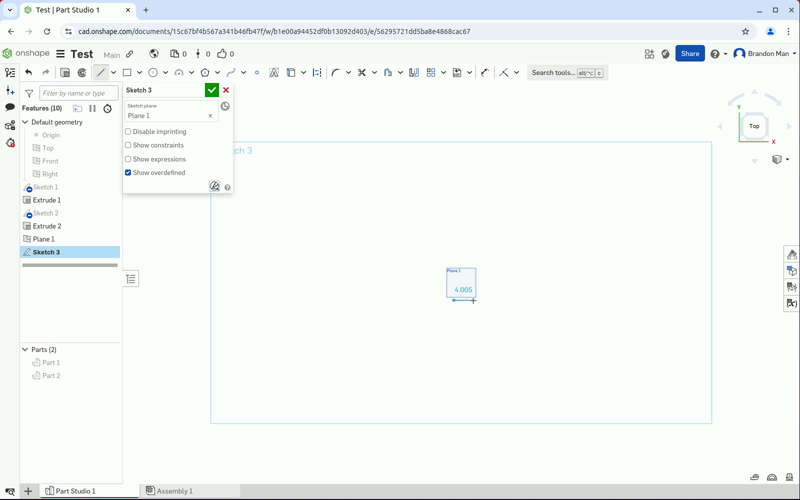
click(473, 300)
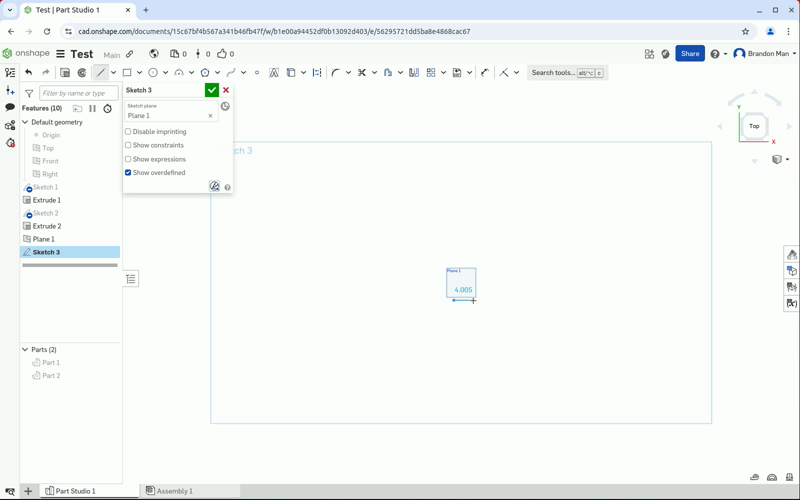
key_up(shift)
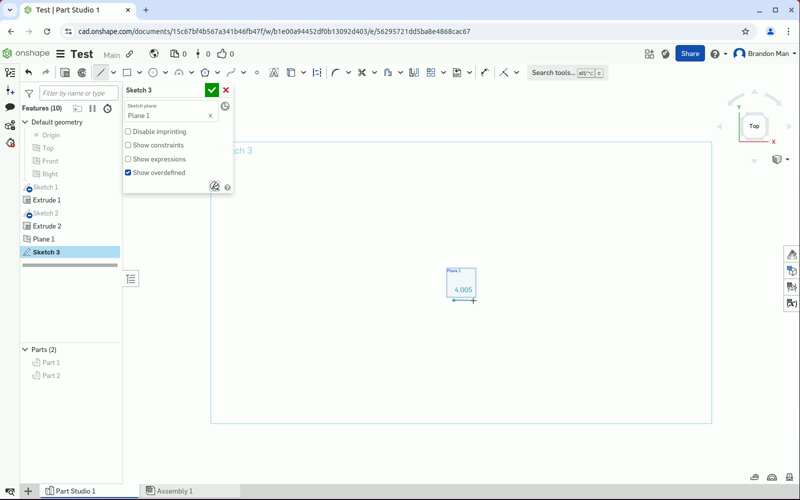
key_down(shift)
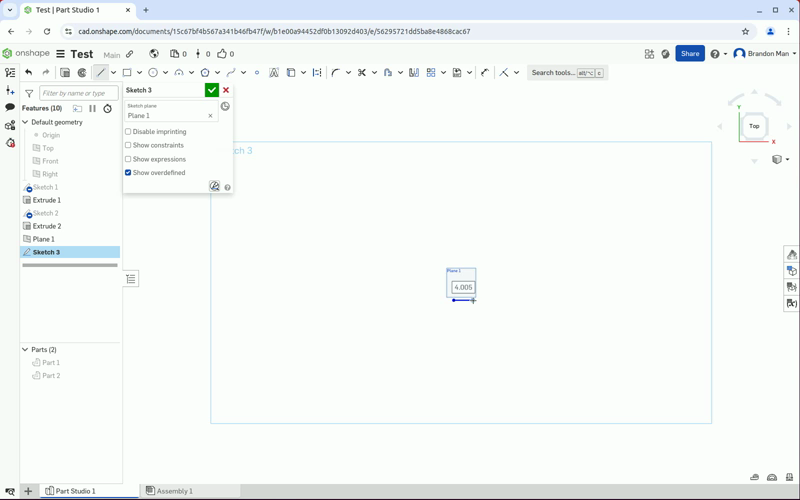
mouse_move(503, 300)
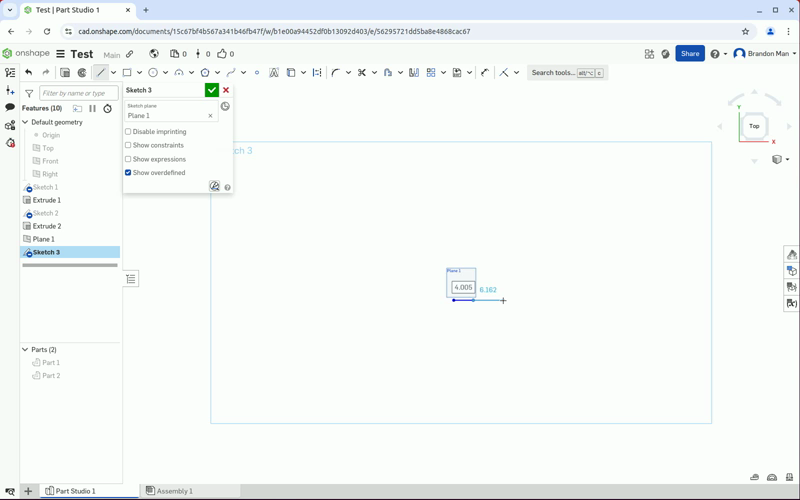
mouse_move(473, 259)
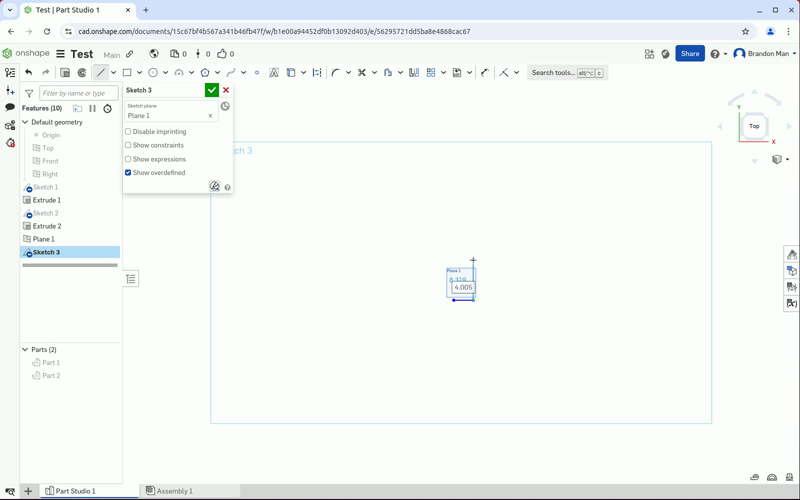
click(473, 259)
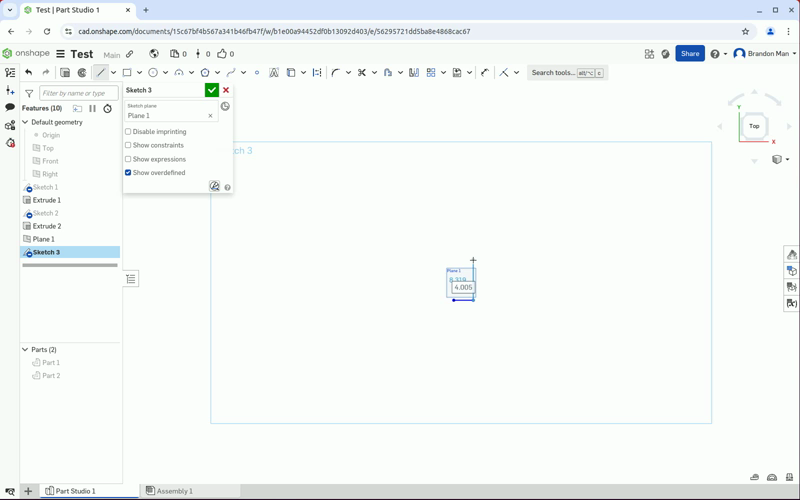
key_up(shift)
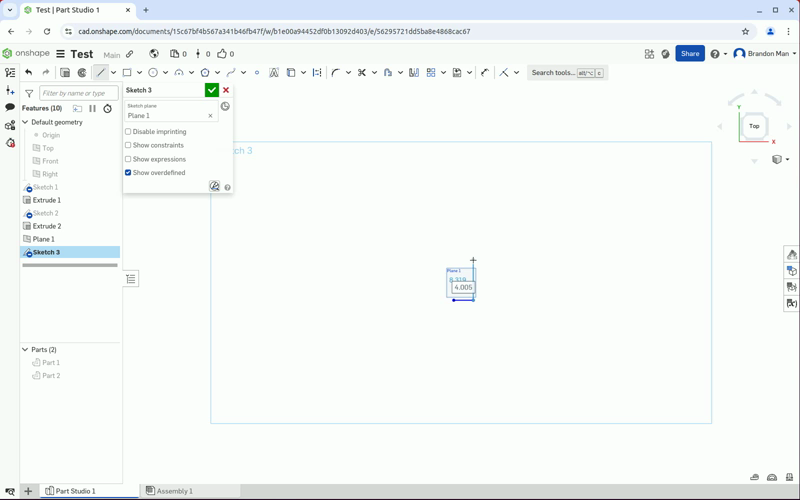
key_down(shift)
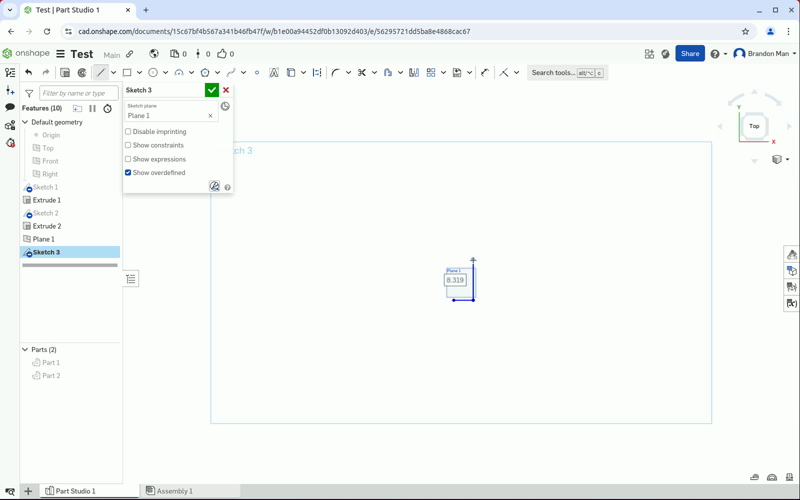
mouse_move(503, 259)
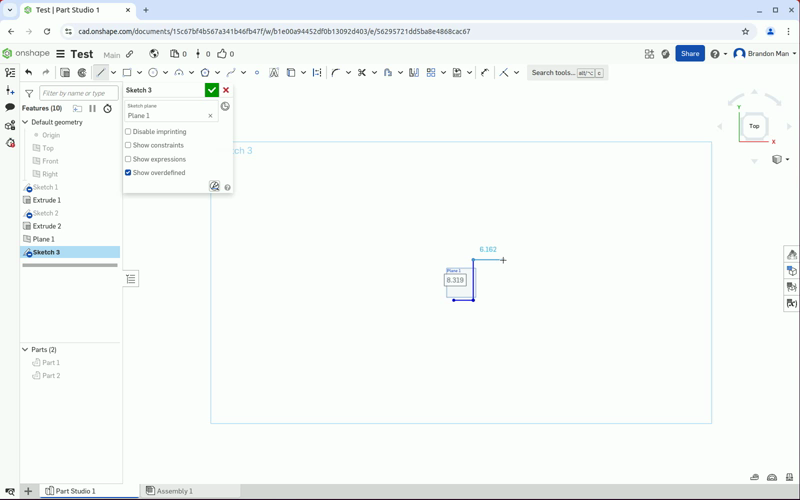
mouse_move(453, 259)
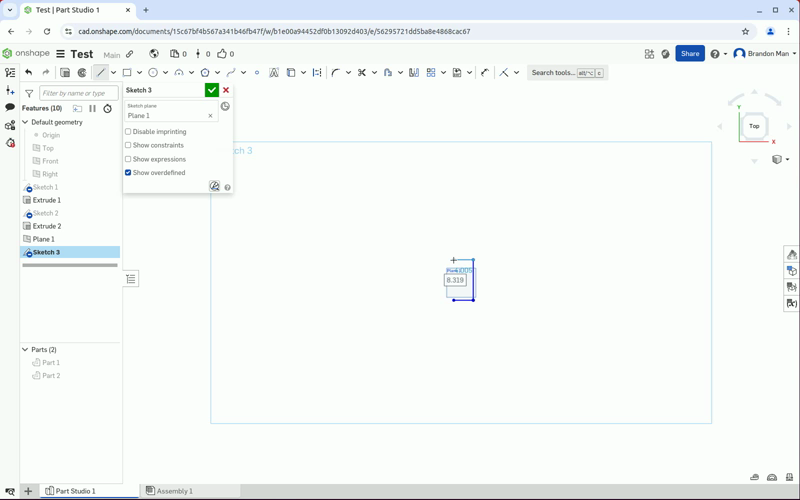
click(453, 259)
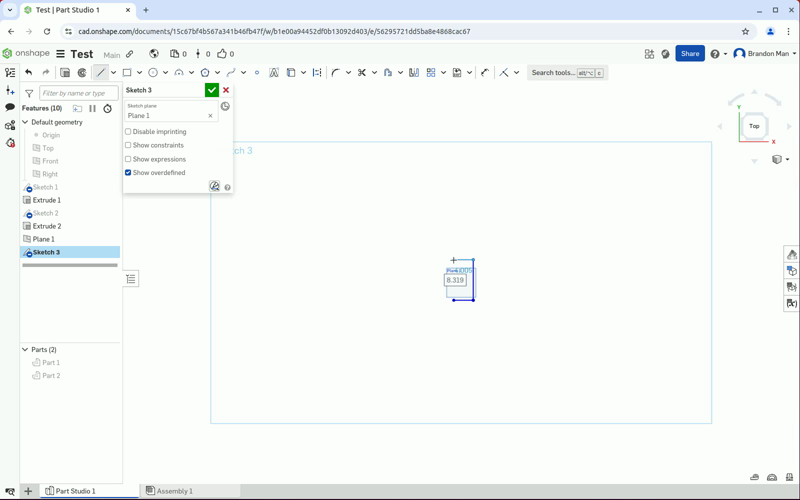
key_up(shift)
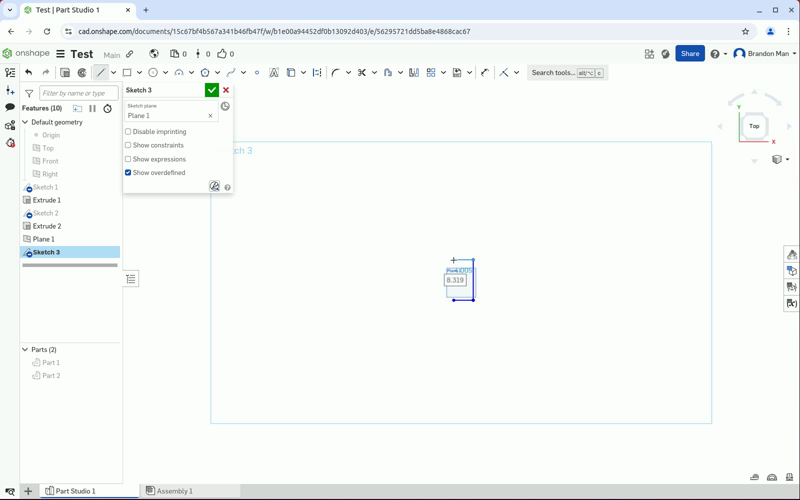
mouse_move(483, 259)
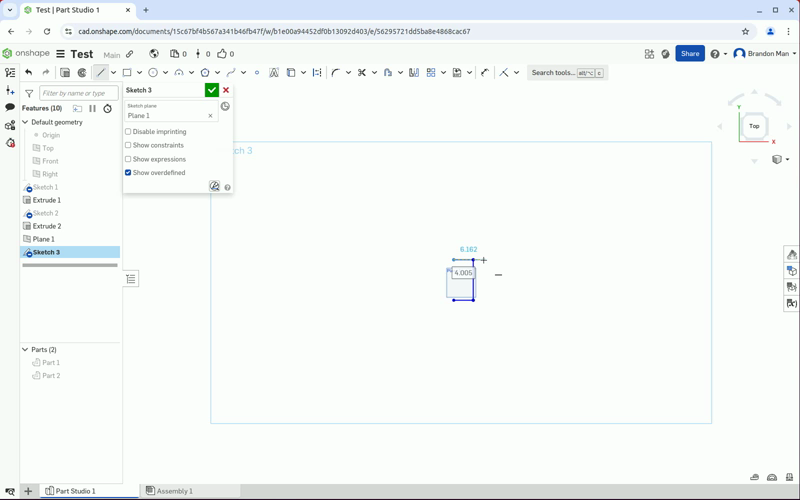
key_down(shift)
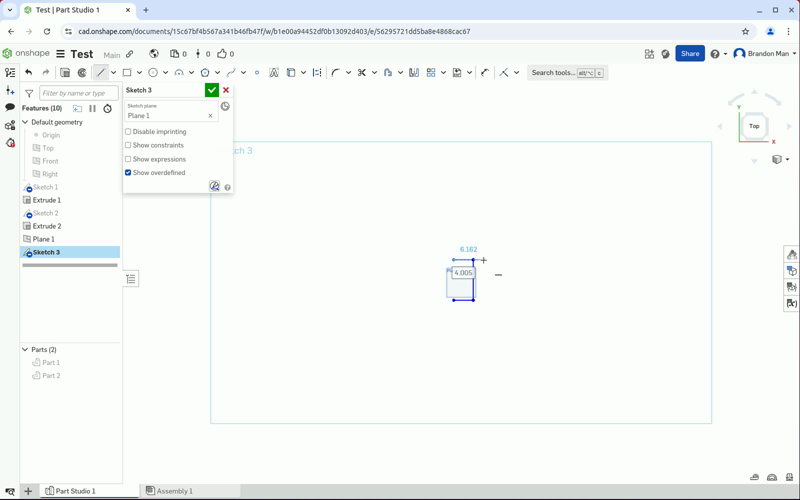
mouse_move(453, 300)
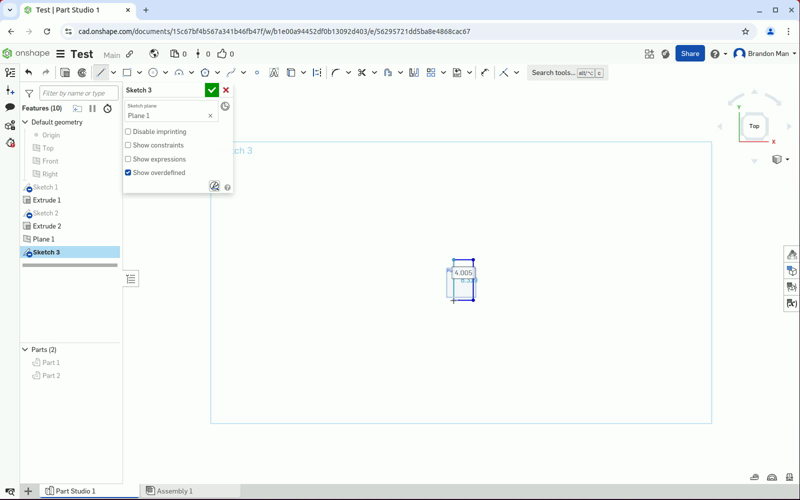
key_up(shift)
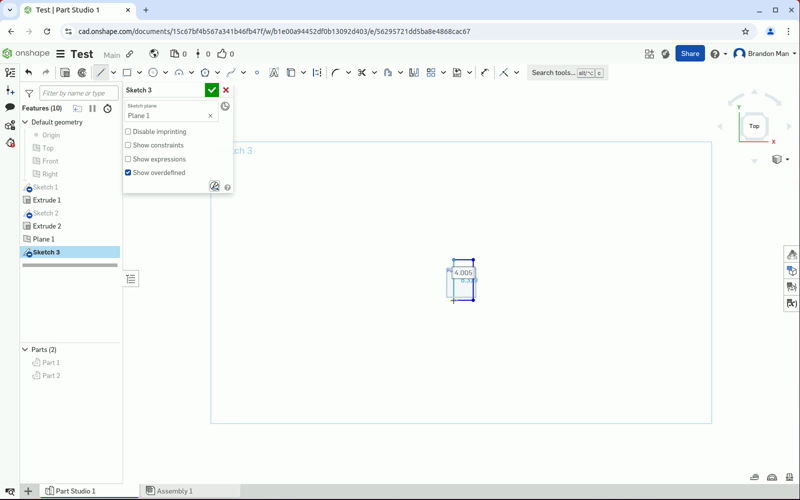
click(453, 300)
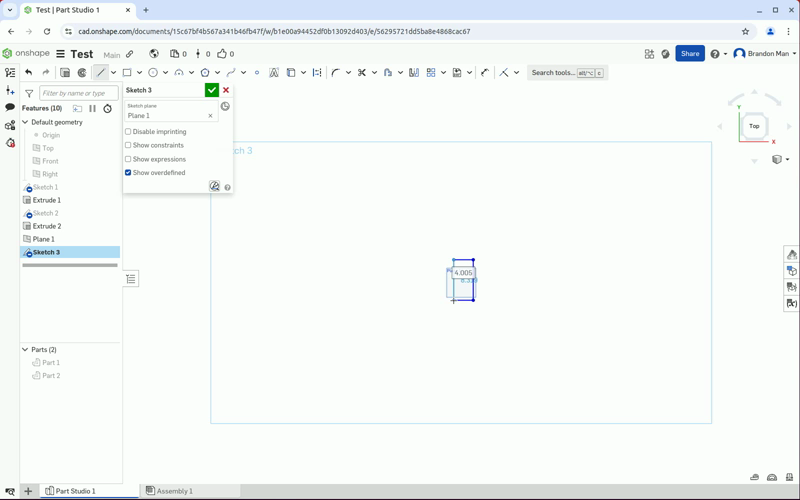
key(esc)
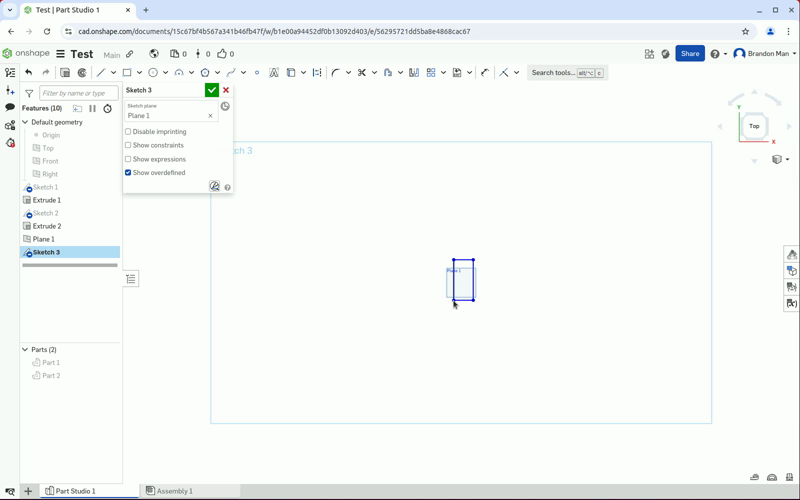
mouse_move(455, 292)
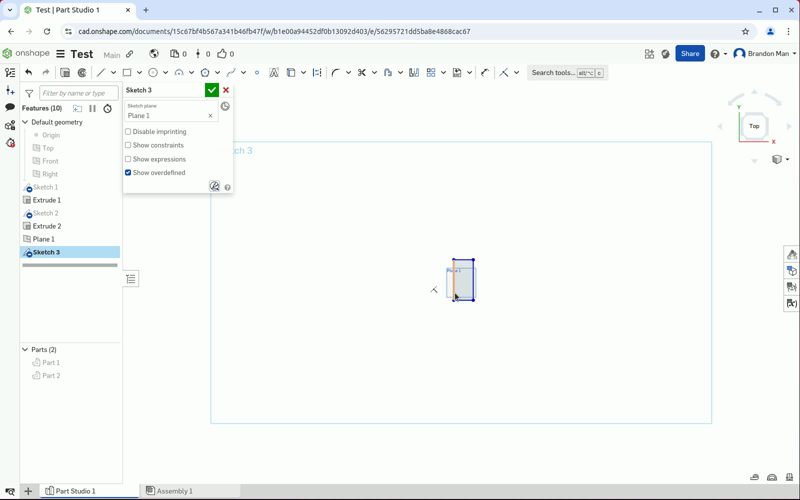
scroll(6)
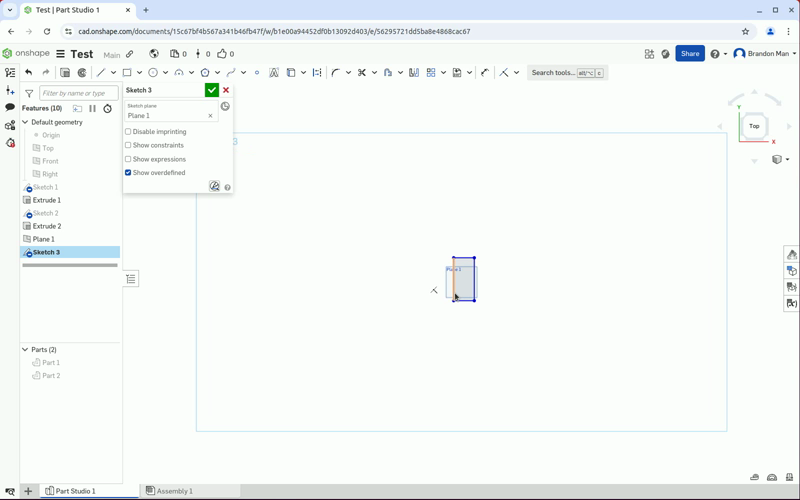
scroll(6)
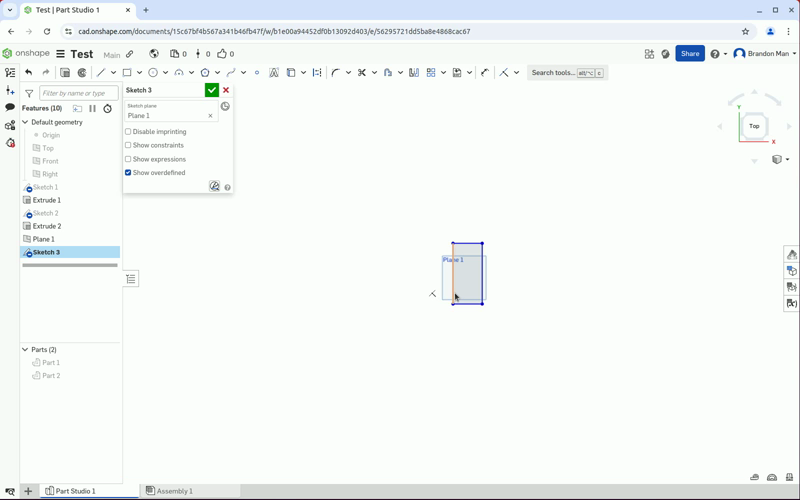
scroll(6)
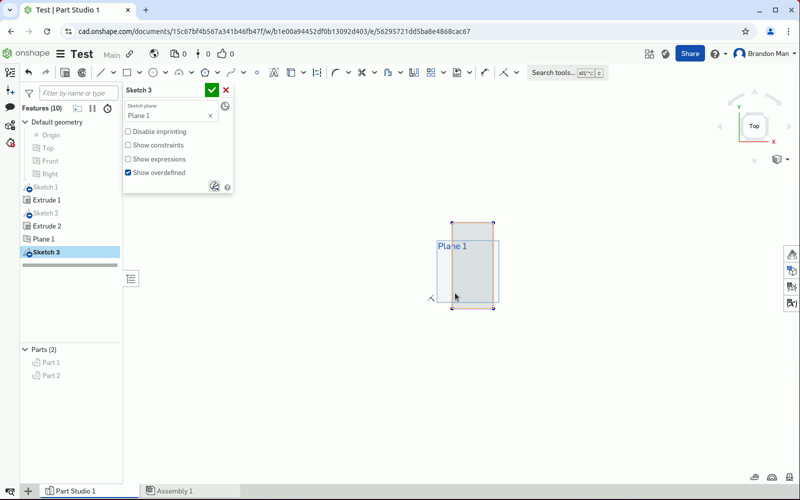
scroll(6)
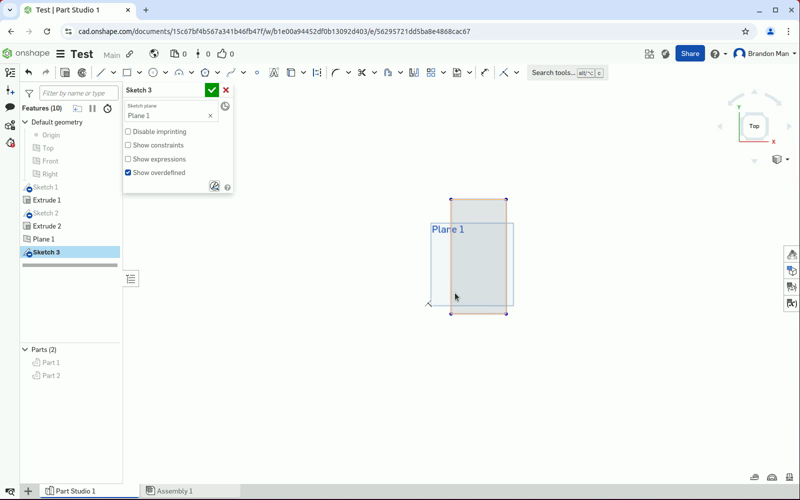
scroll(6)
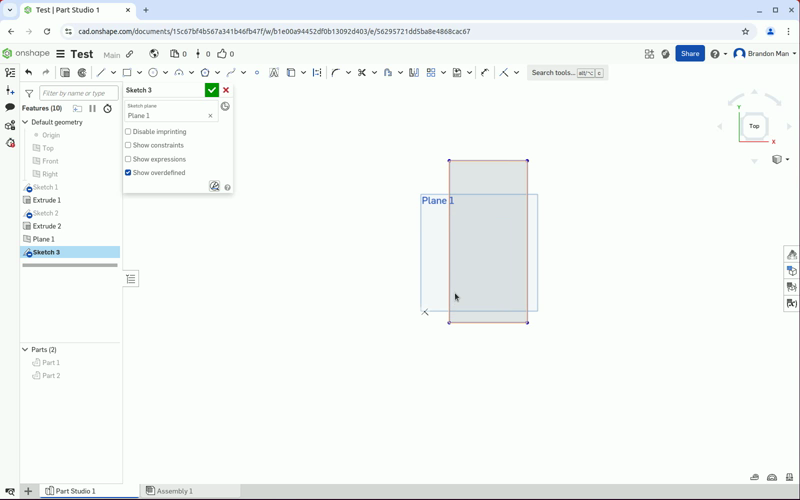
scroll(6)
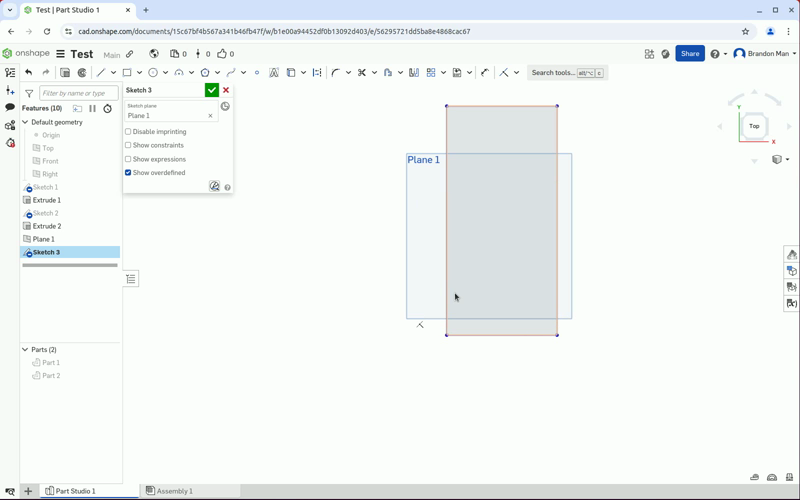
scroll(6)
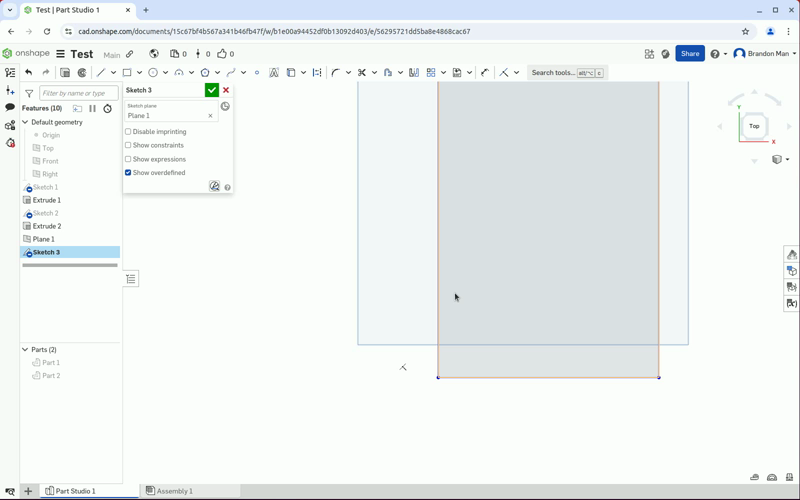
click(455, 292)
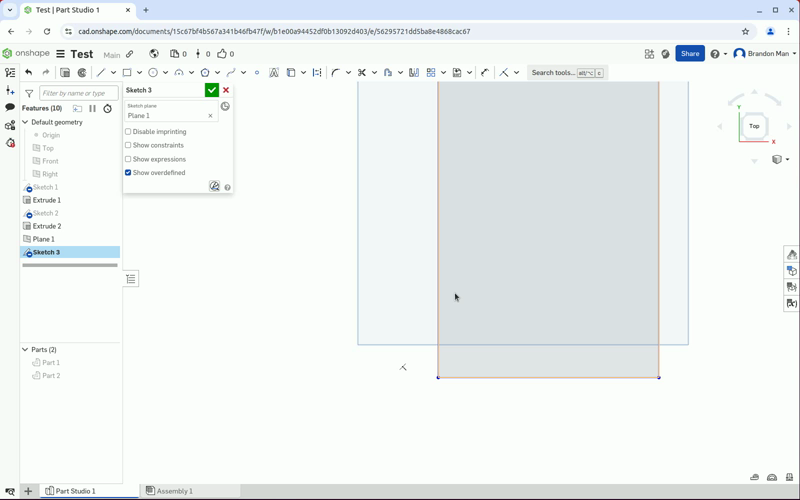
scroll(-6)
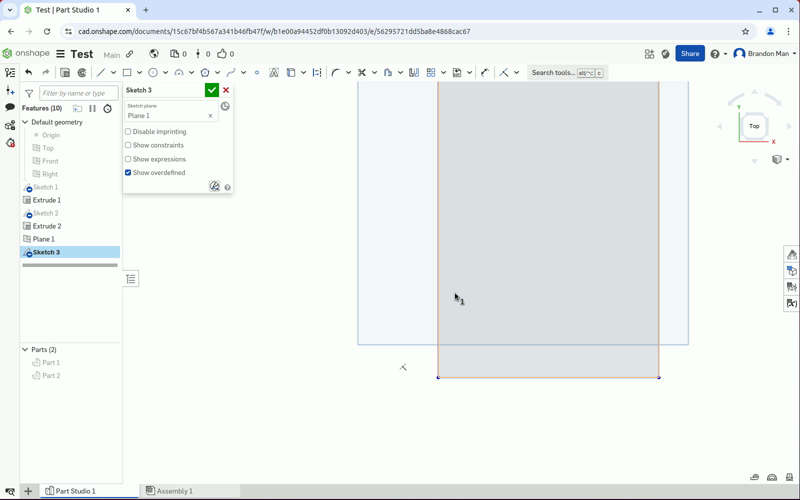
scroll(-6)
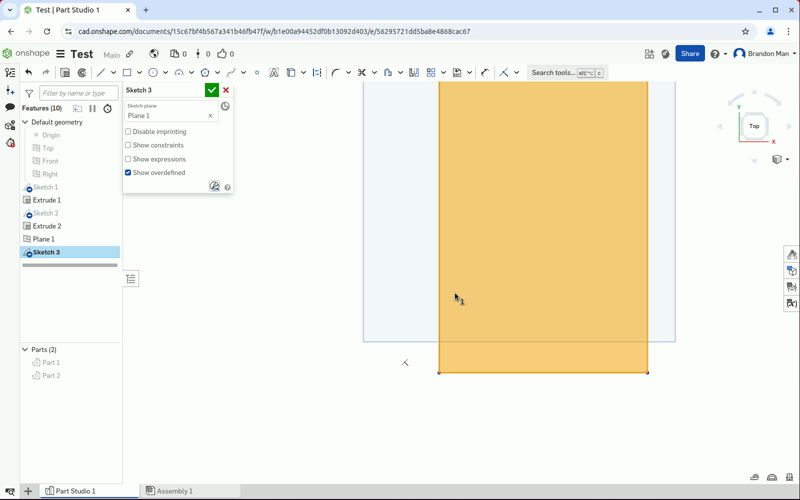
scroll(-6)
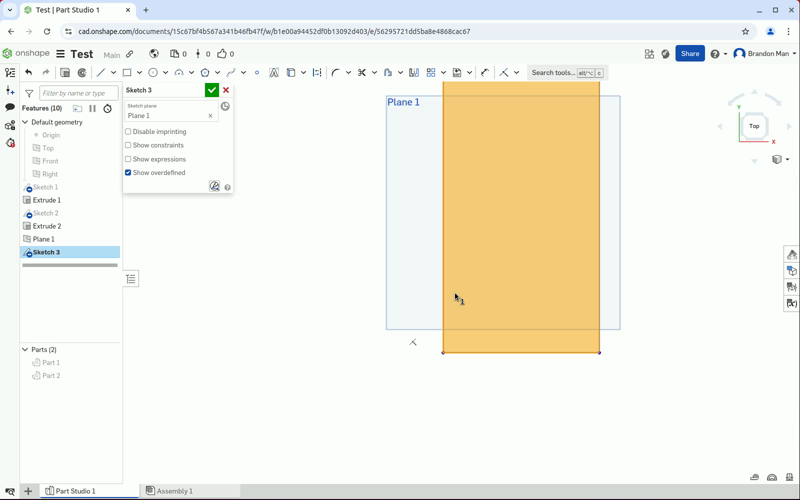
scroll(-6)
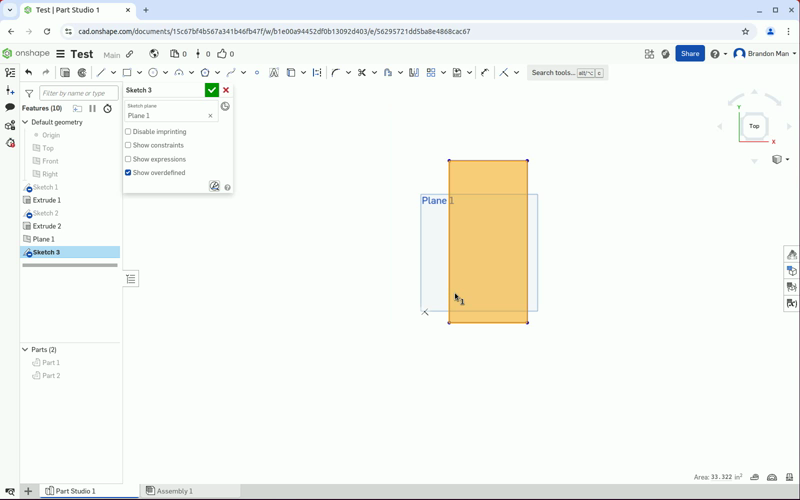
scroll(-6)
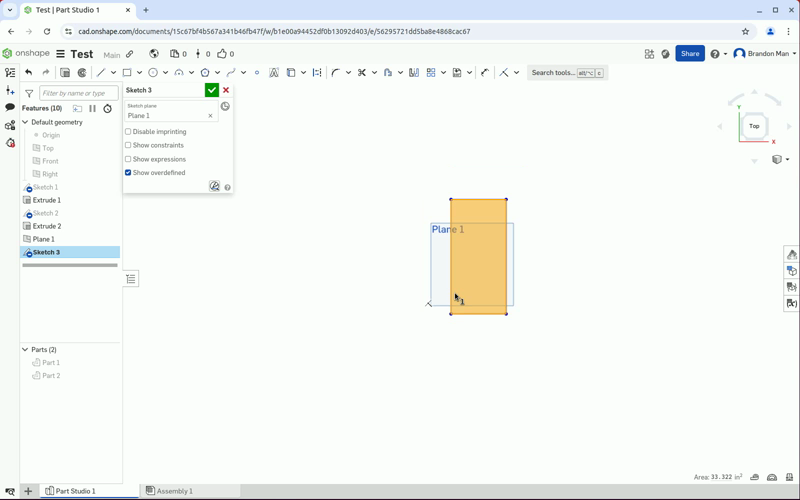
scroll(-6)
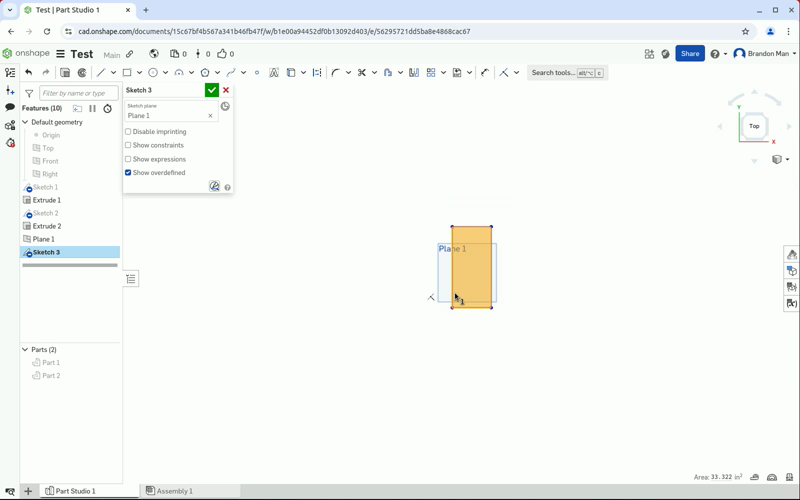
scroll(-6)
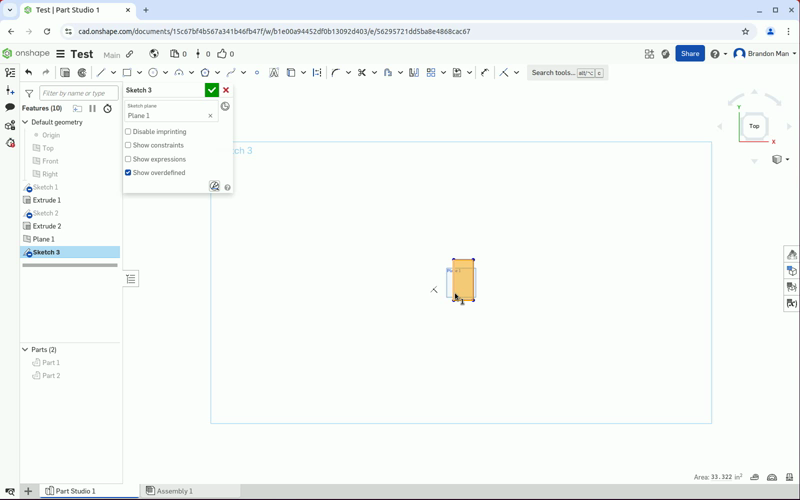
mouse_move(73, 352)
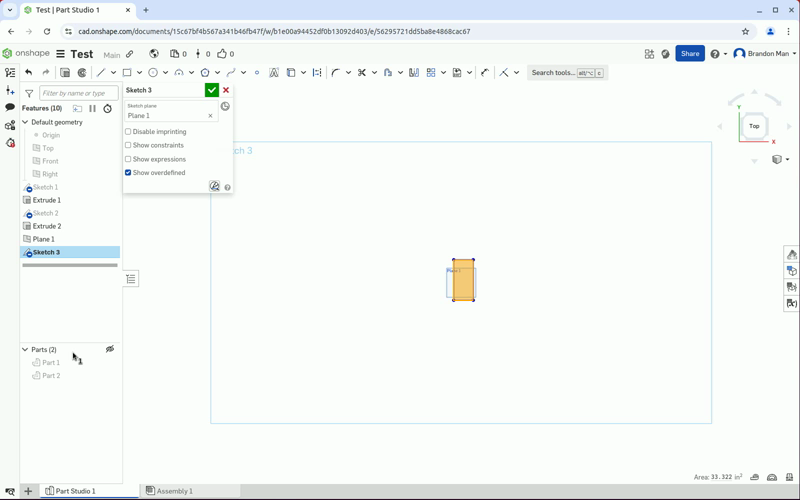
key(shift+y)
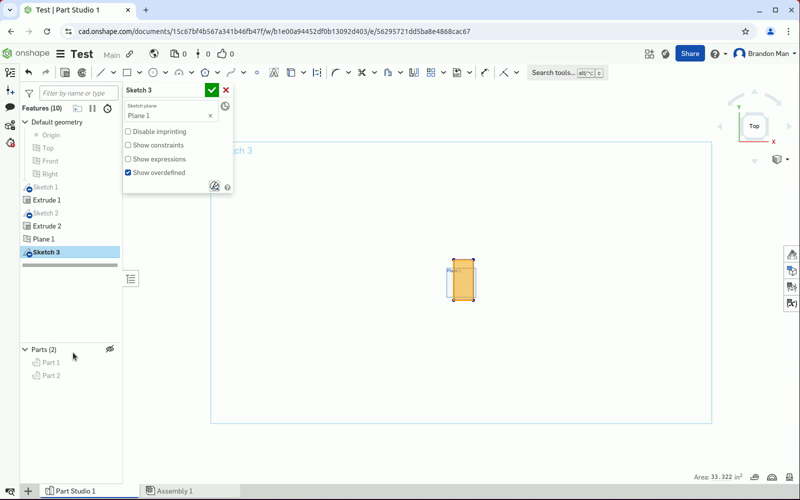
key(shift+e)
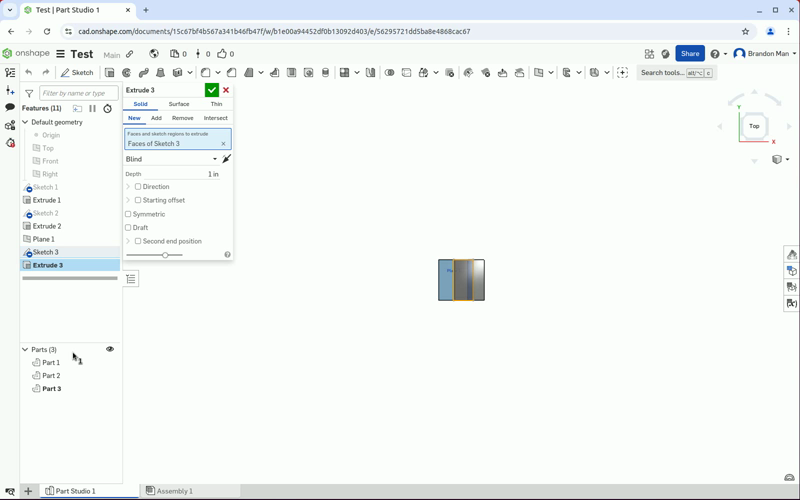
mouse_move(143, 106)
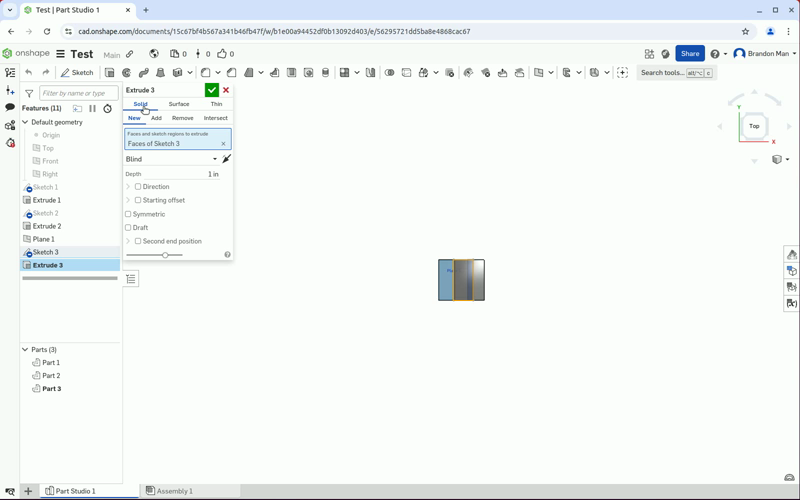
click(143, 106)
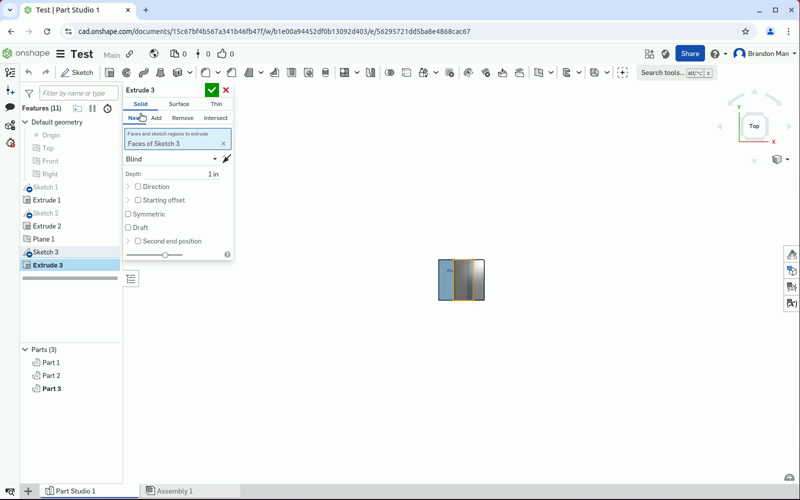
mouse_move(137, 120)
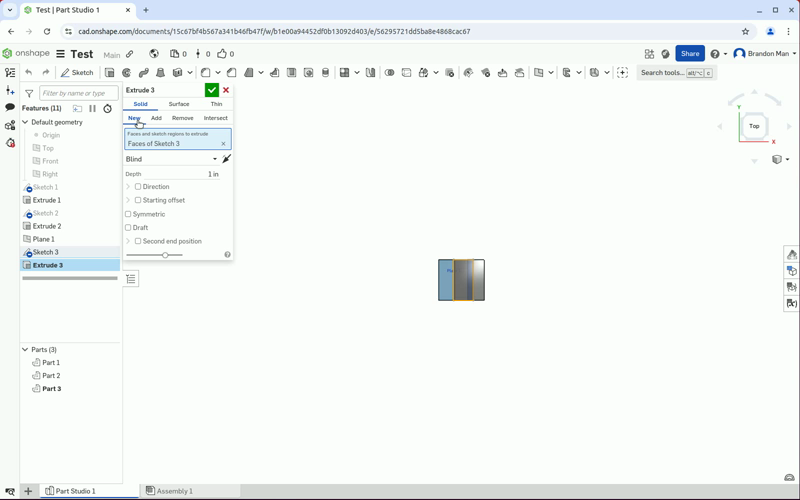
click(137, 120)
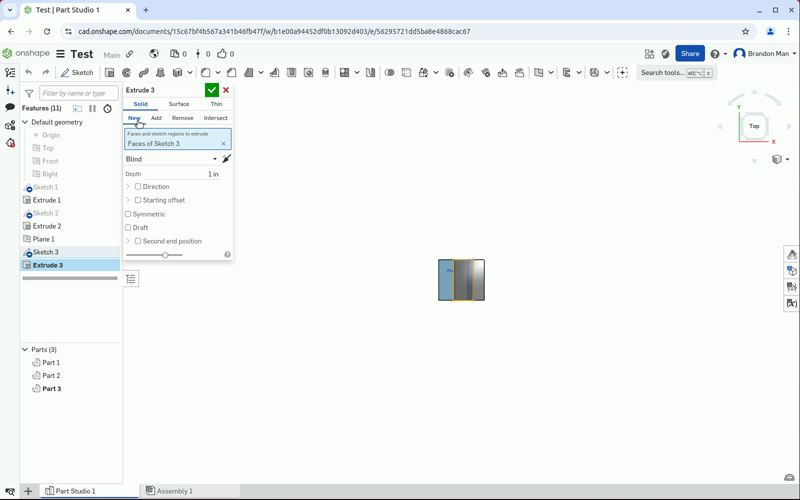
key(tab, 4)
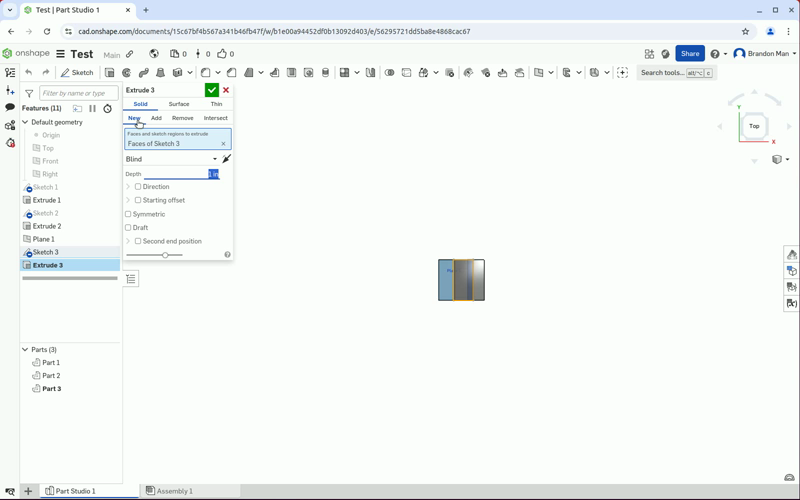
text(9.869)
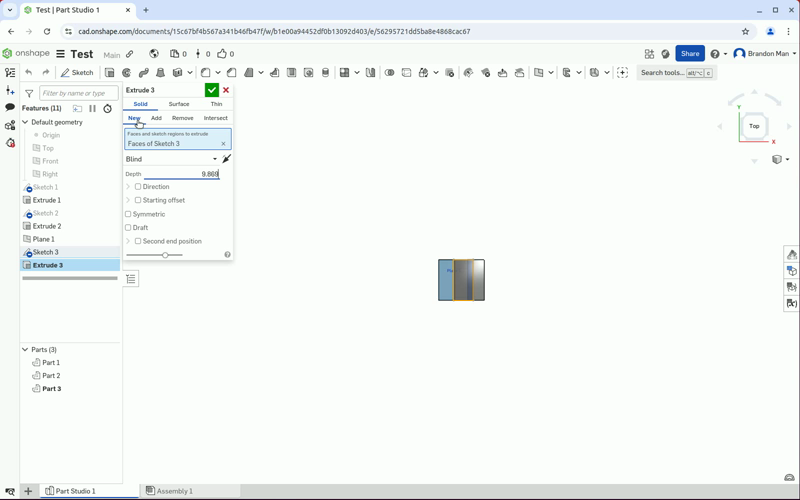
key(enter)
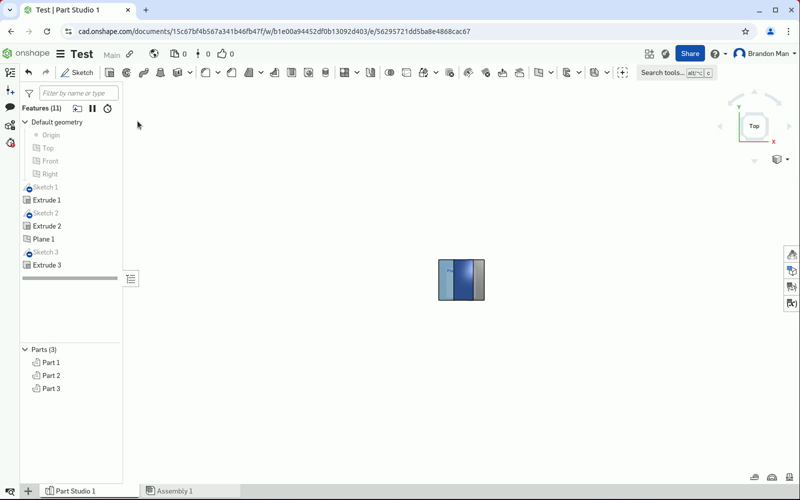
key(shift+h)
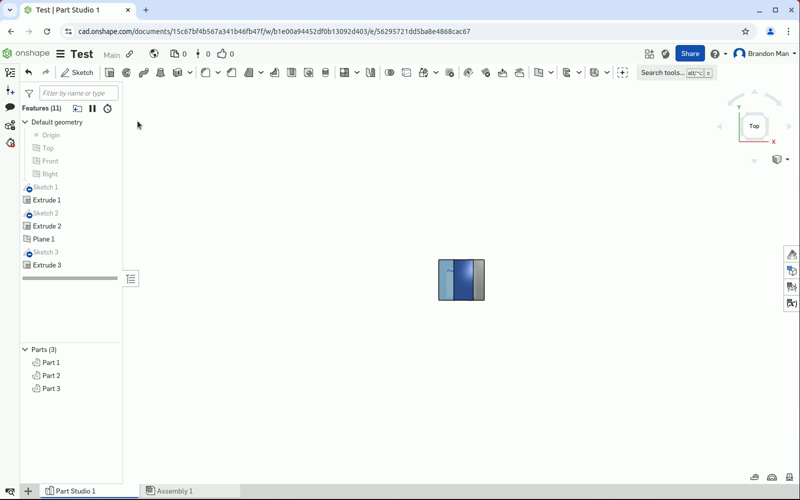
key(shift+h)
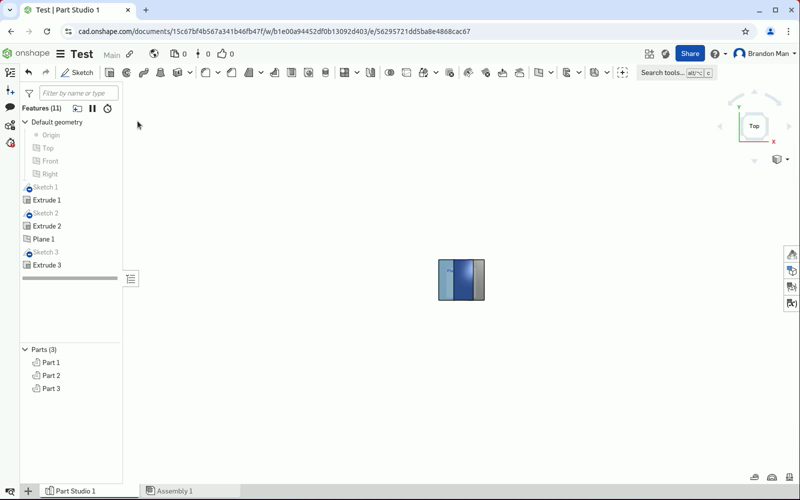
mouse_move(73, 189)
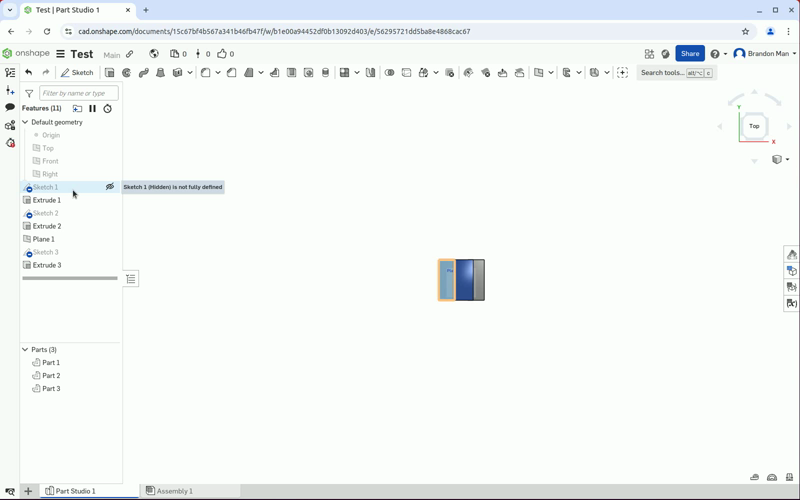
click(73, 189)
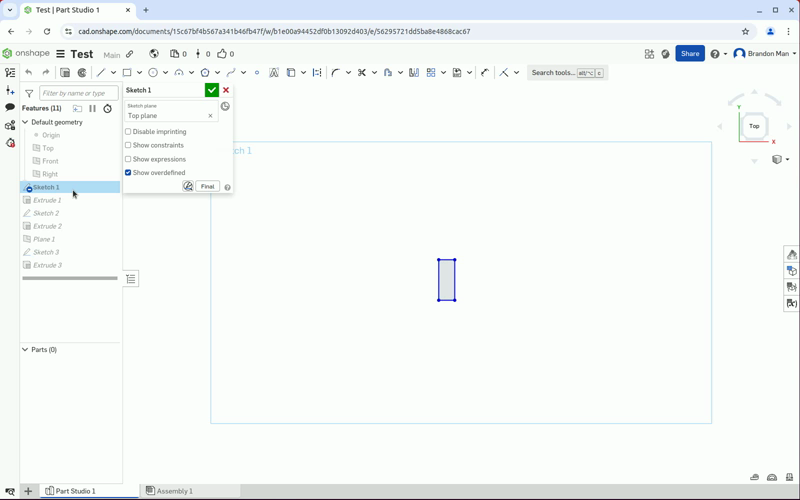
mouse_move(229, 92)
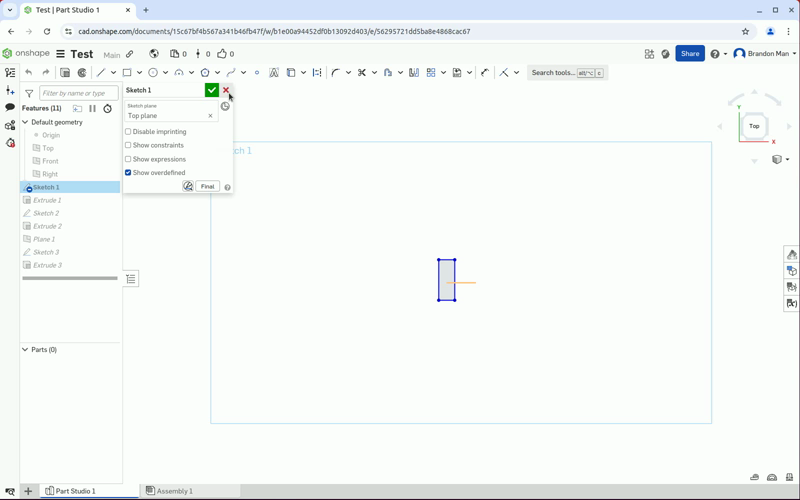
click(229, 92)
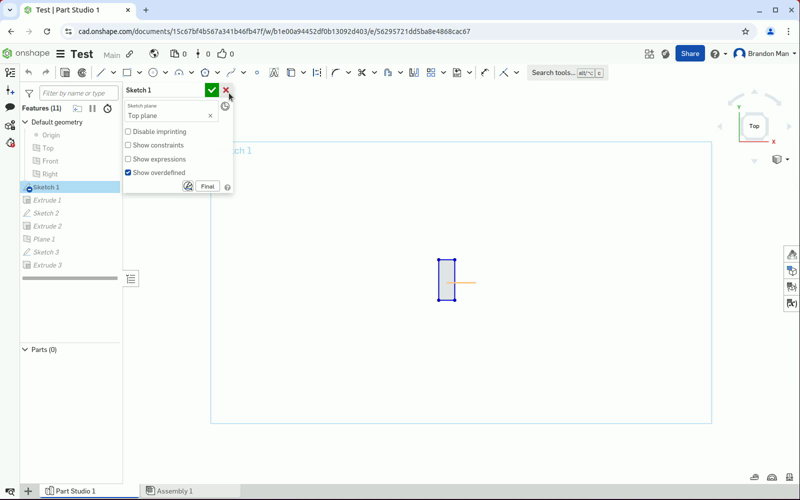
key(shift+s)
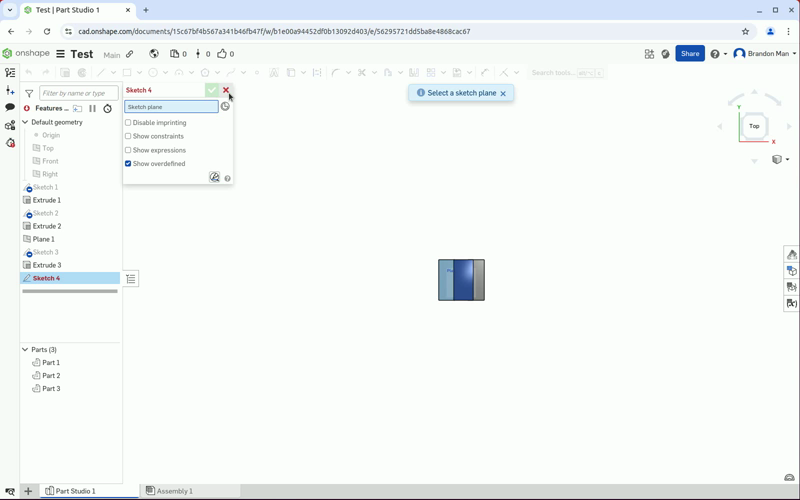
mouse_move(73, 241)
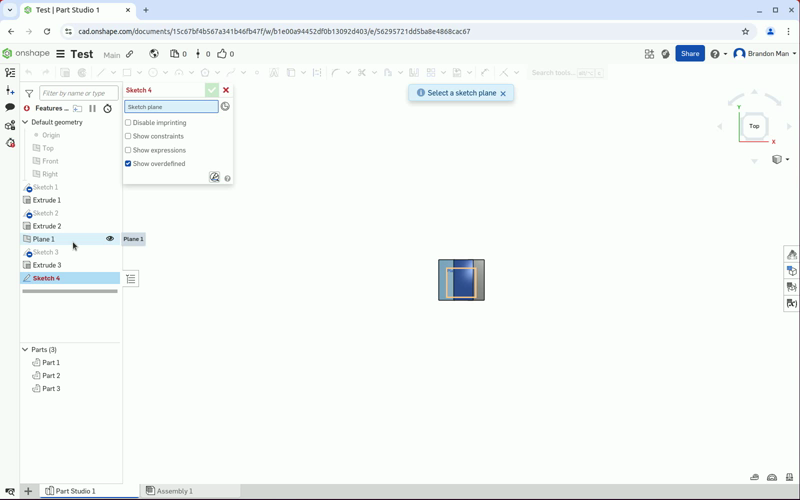
click(73, 241)
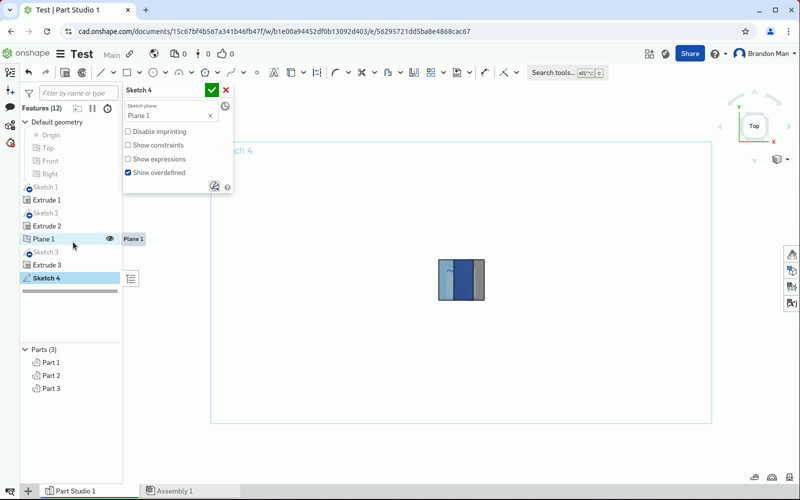
mouse_move(73, 352)
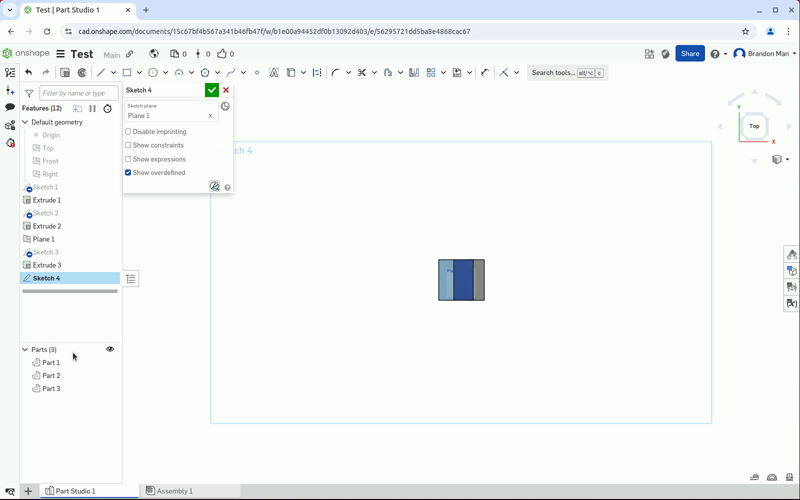
key(y)
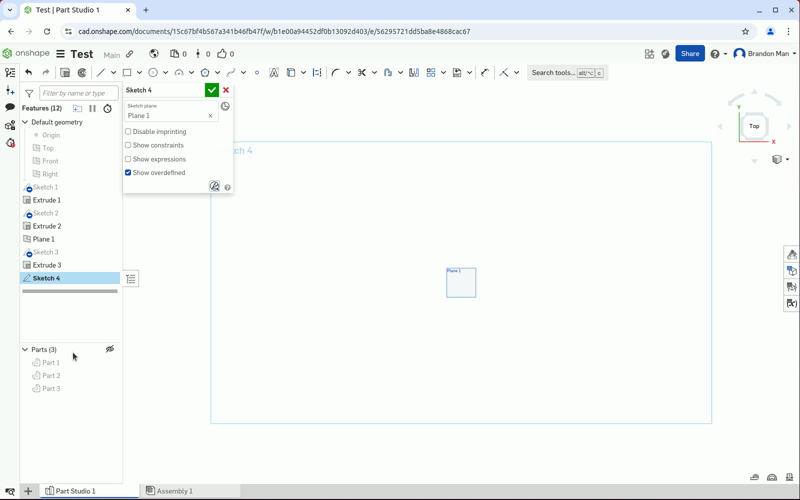
key(l)
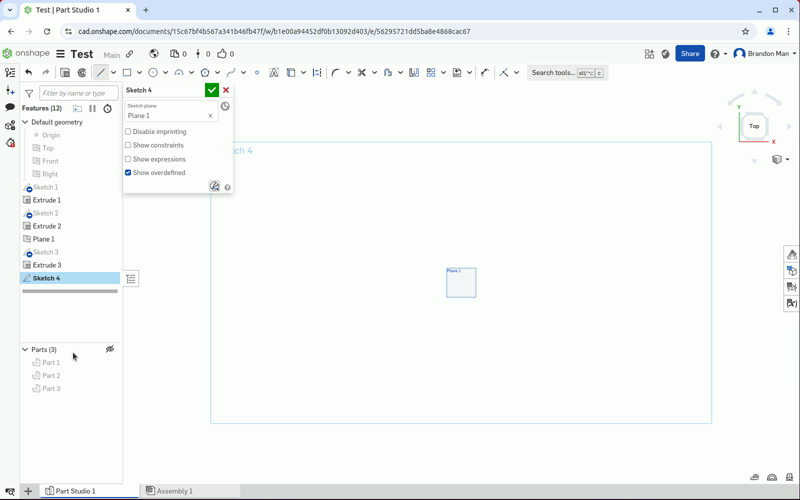
key_down(shift)
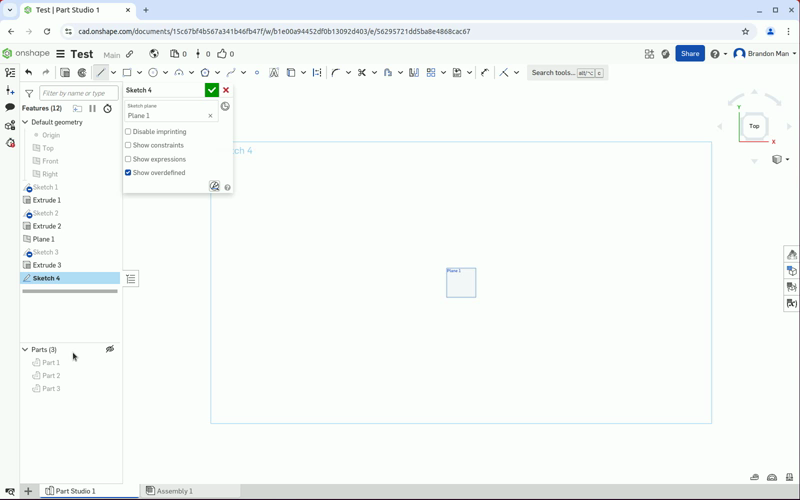
mouse_move(449, 300)
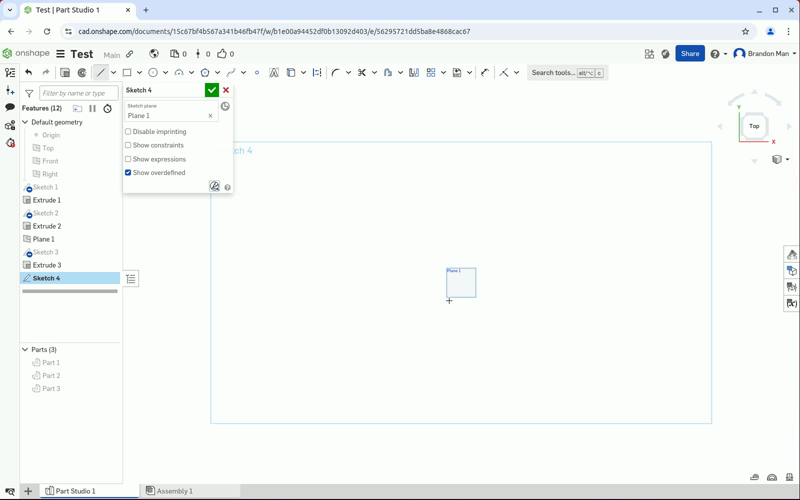
click(449, 300)
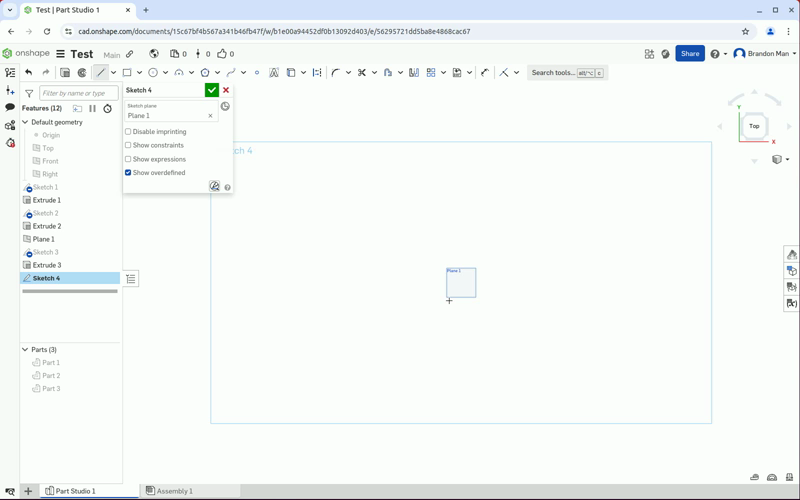
key_up(shift)
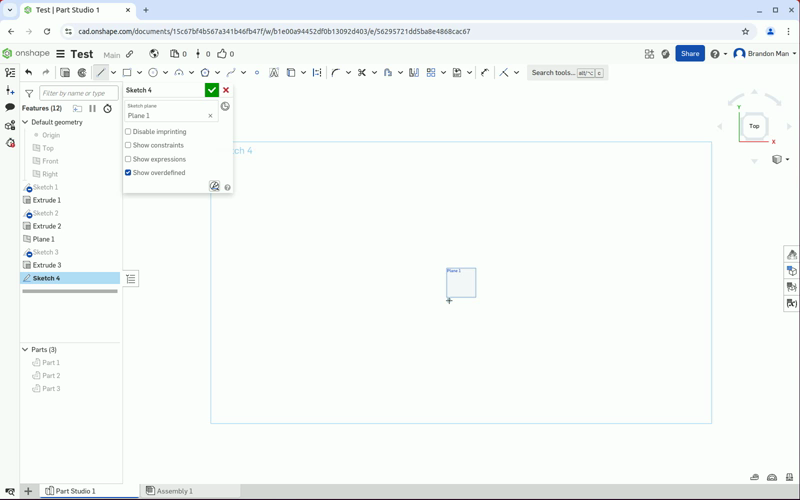
key_down(shift)
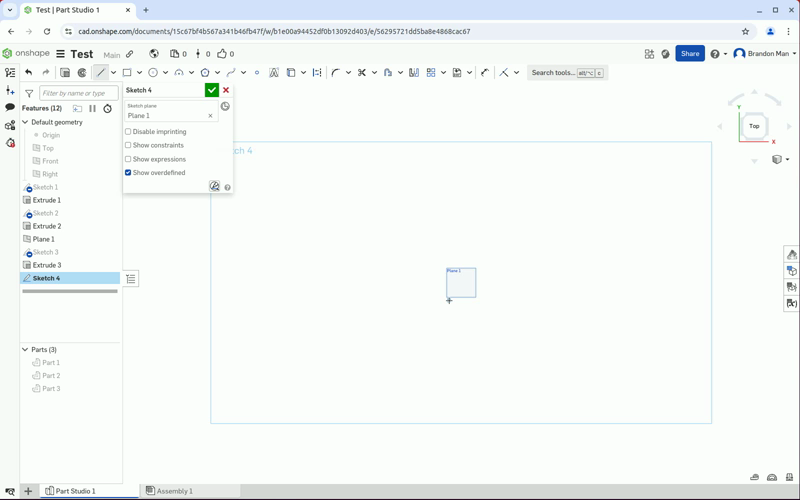
mouse_move(479, 300)
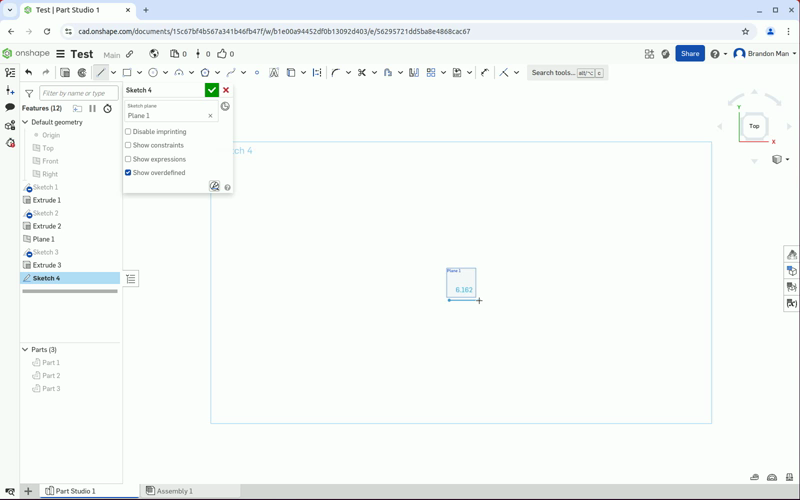
mouse_move(454, 300)
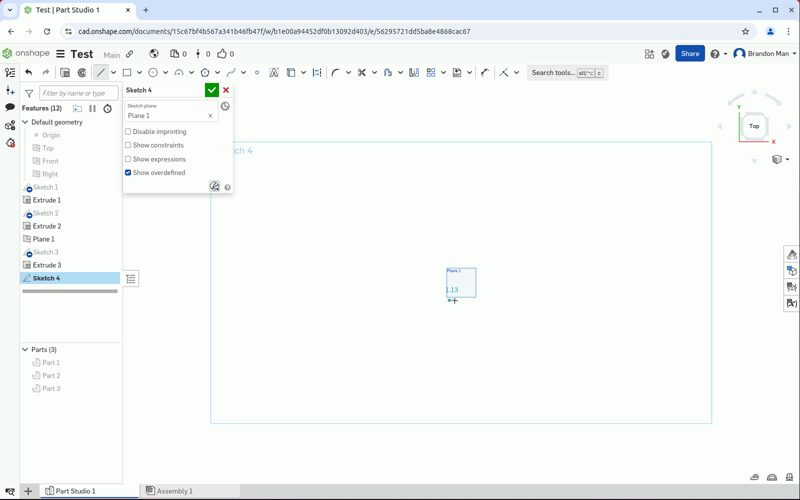
scroll(6)
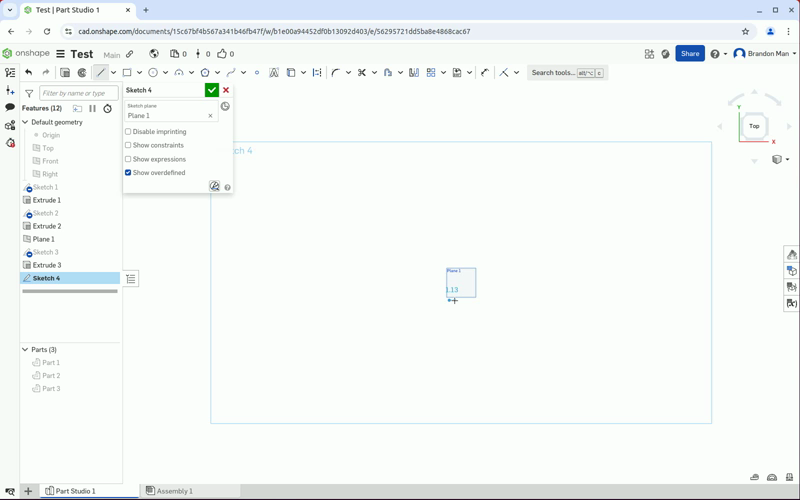
scroll(6)
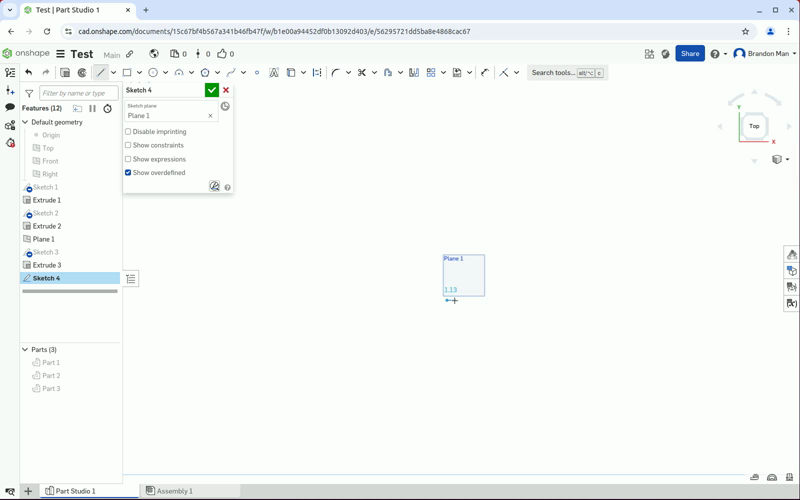
scroll(6)
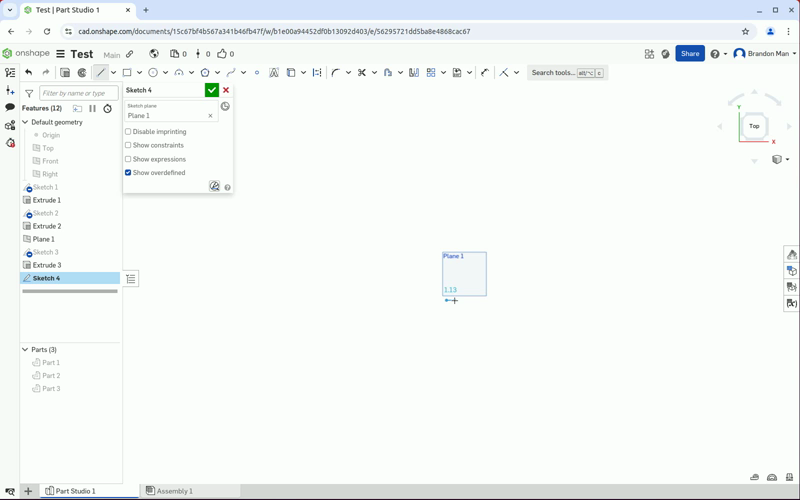
scroll(6)
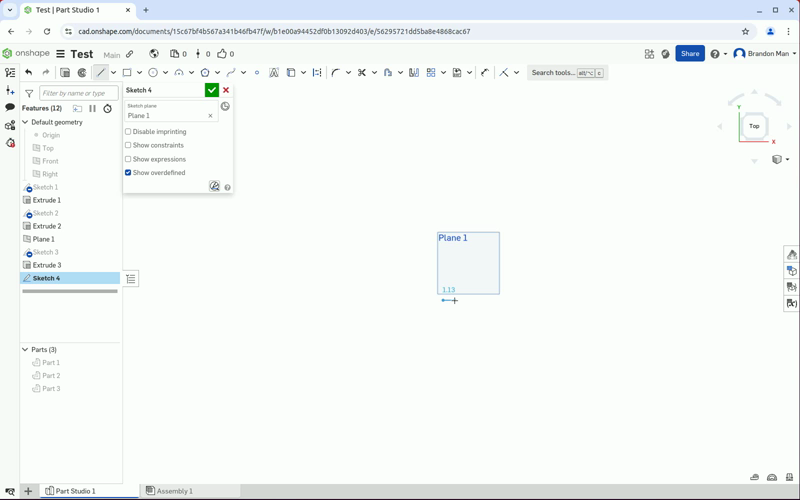
scroll(6)
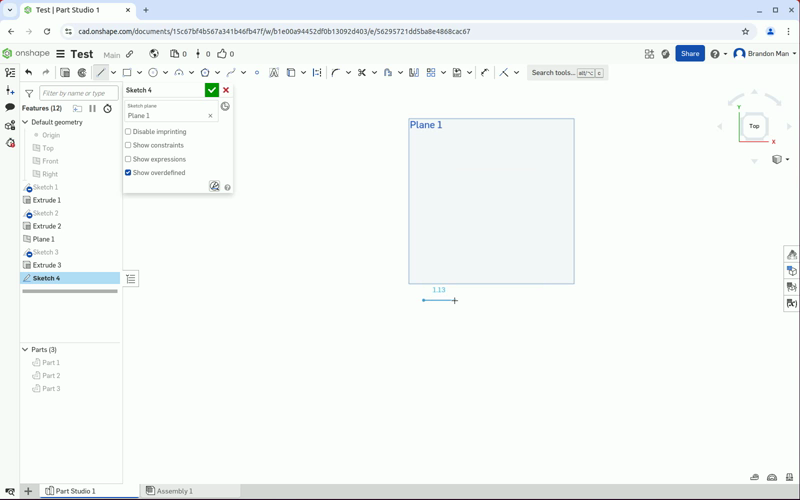
scroll(6)
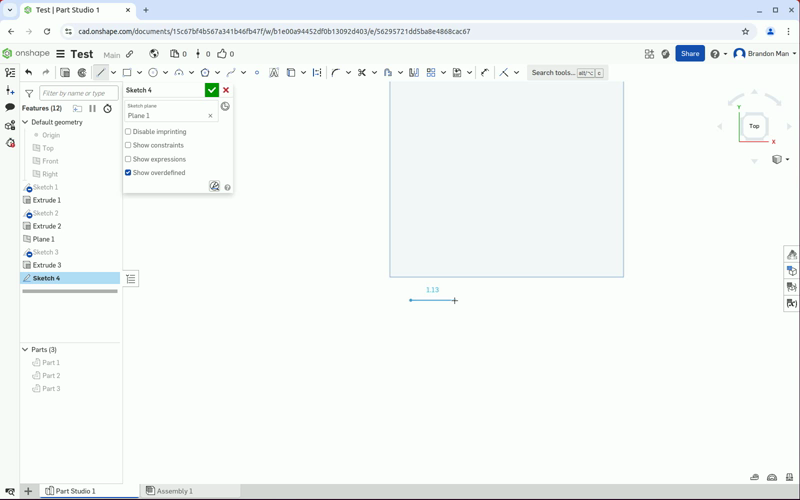
scroll(6)
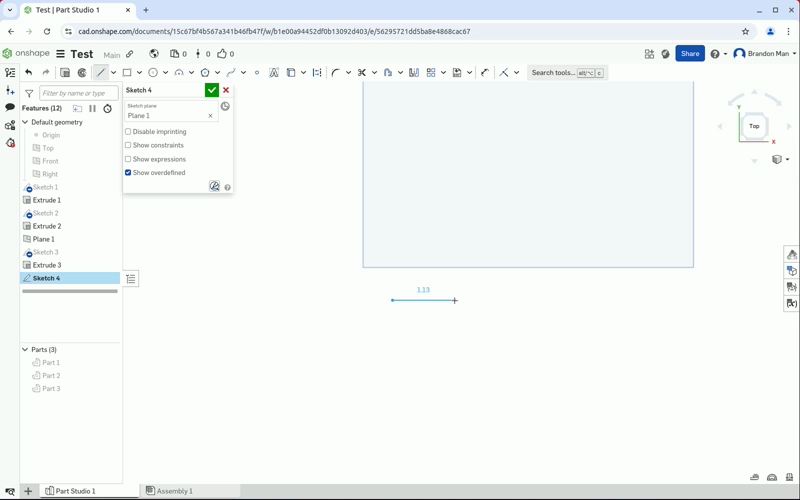
click(454, 300)
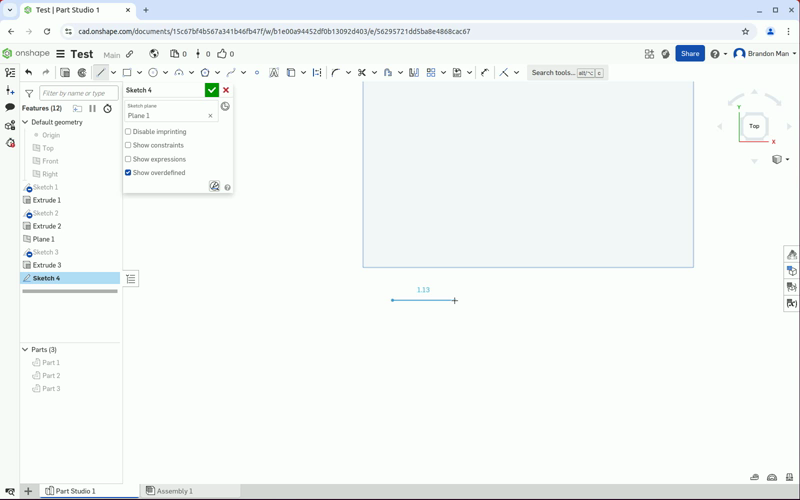
scroll(-6)
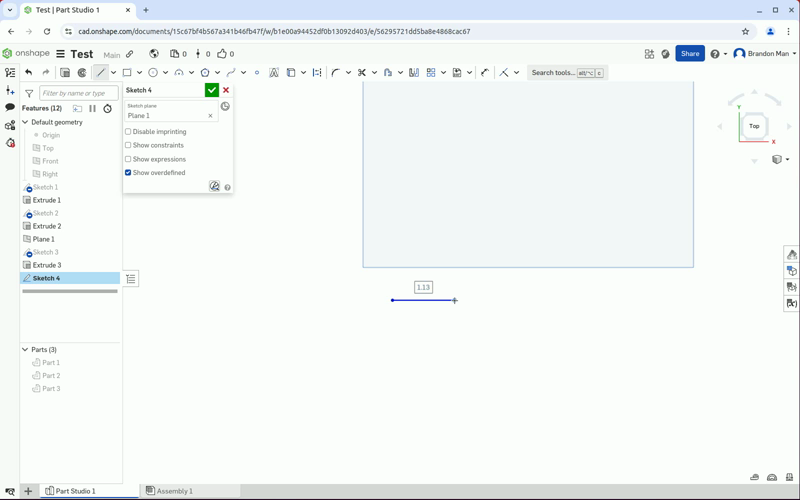
scroll(-6)
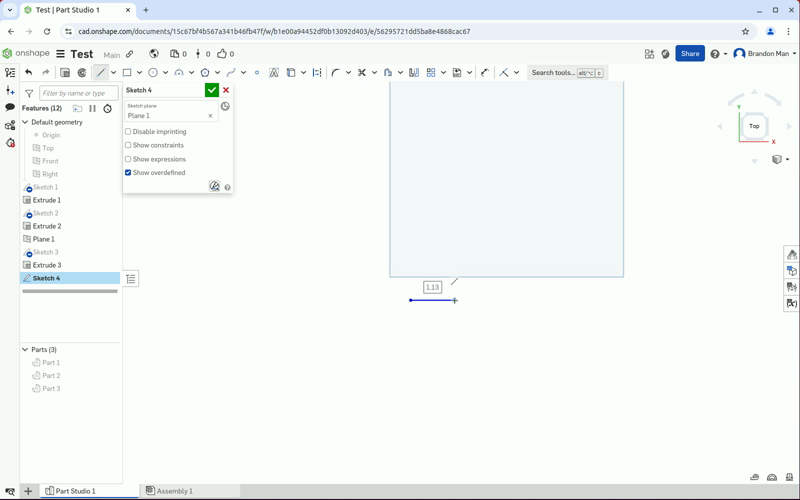
scroll(-6)
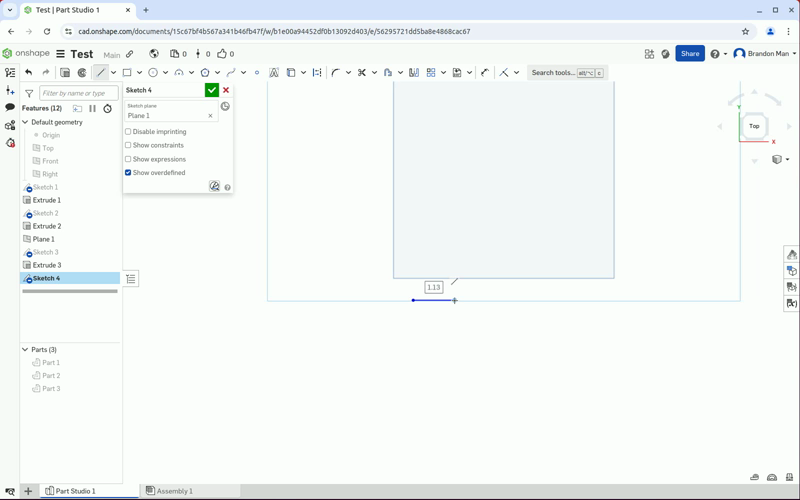
scroll(-6)
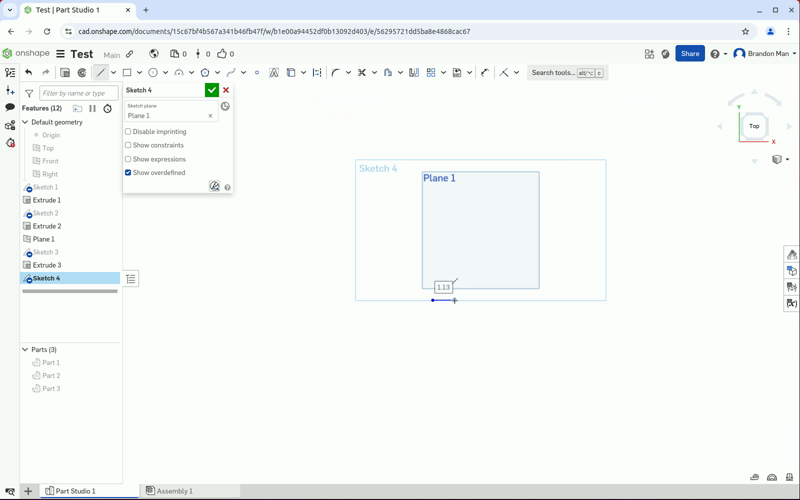
scroll(-6)
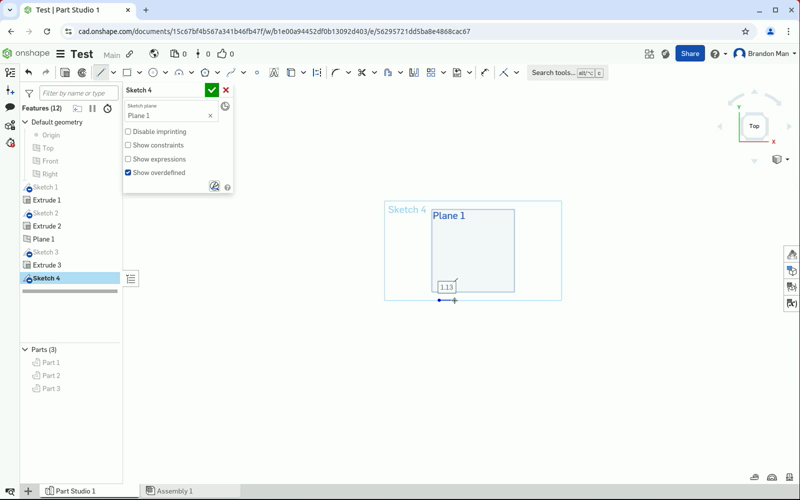
scroll(-6)
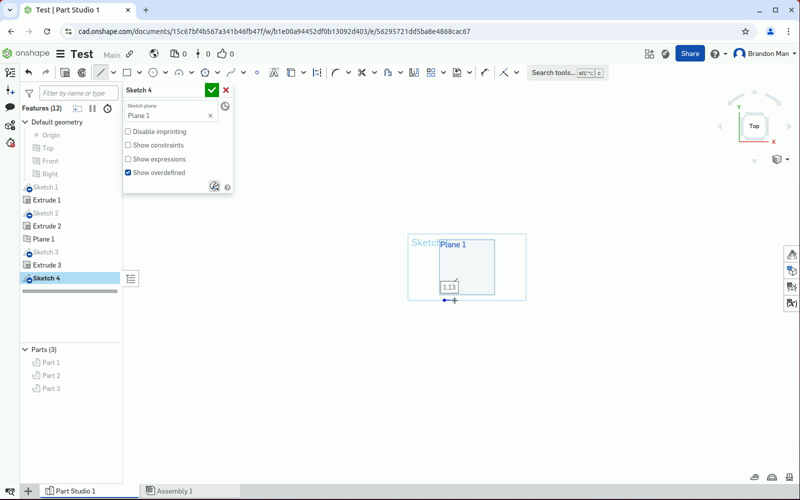
scroll(-6)
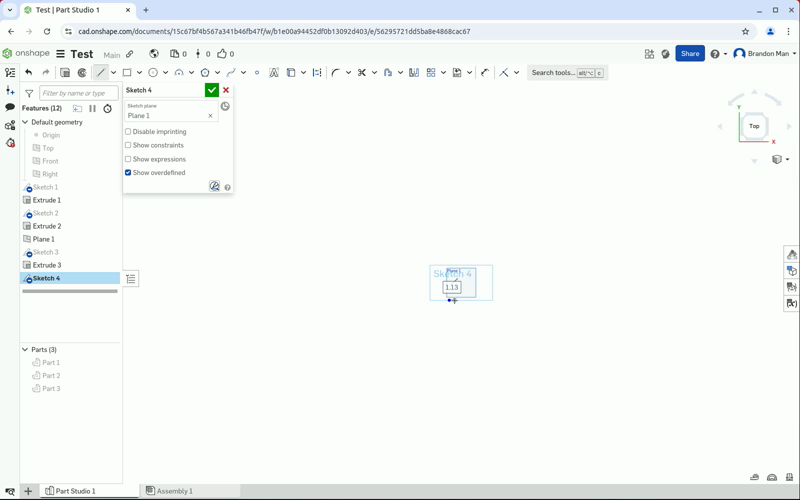
key_up(shift)
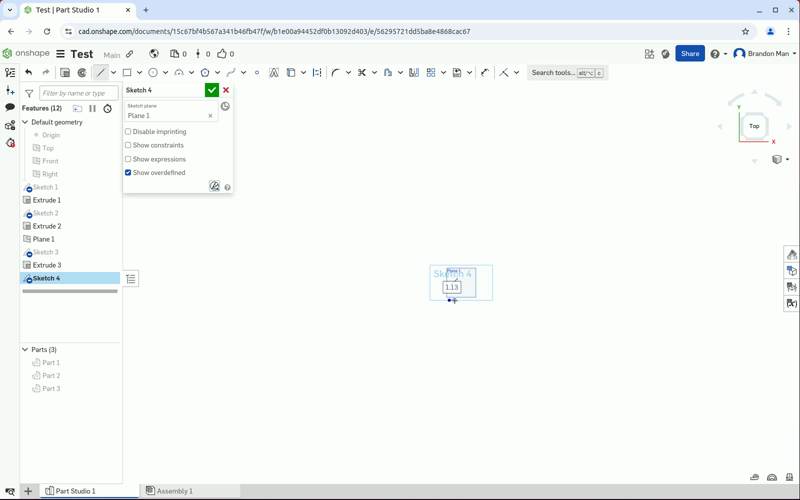
key_down(shift)
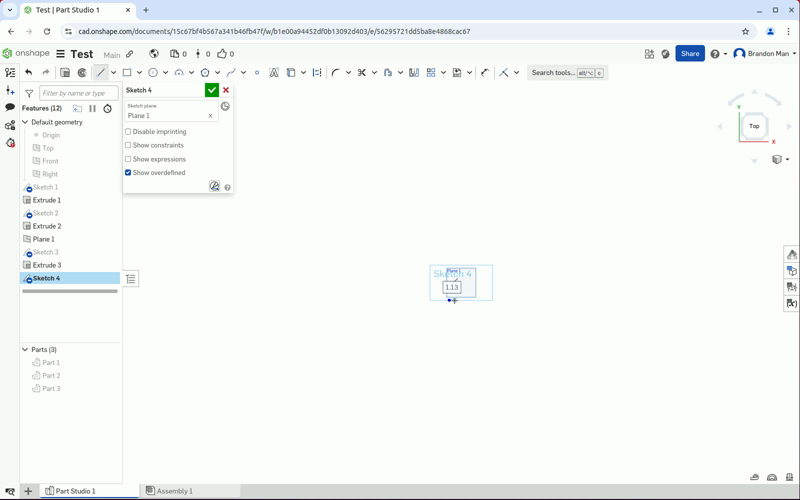
mouse_move(484, 300)
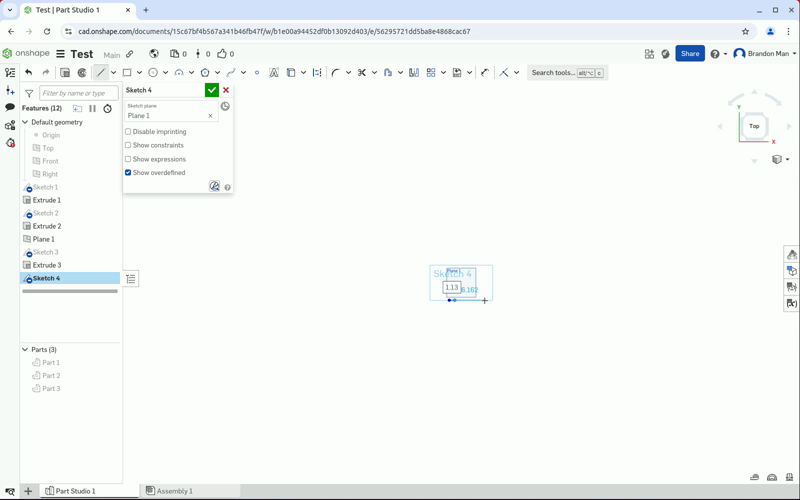
mouse_move(454, 259)
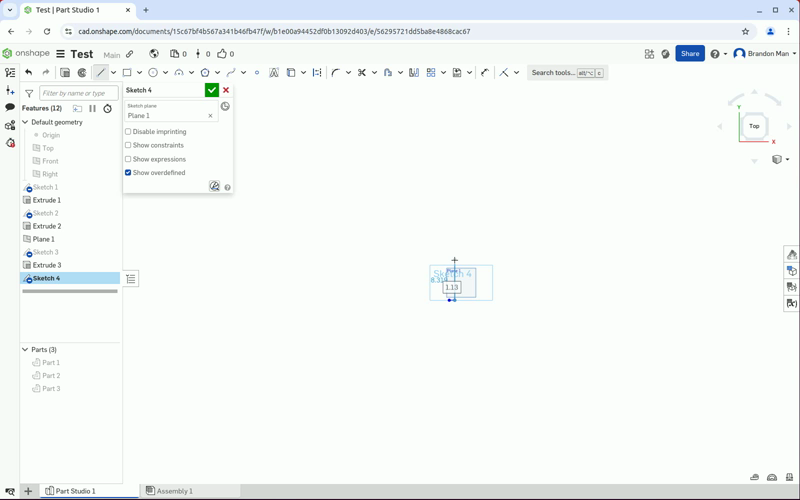
click(454, 259)
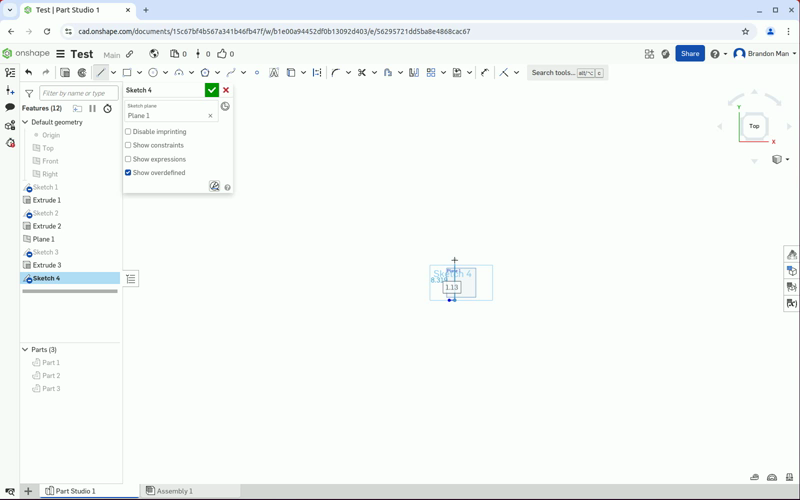
key_up(shift)
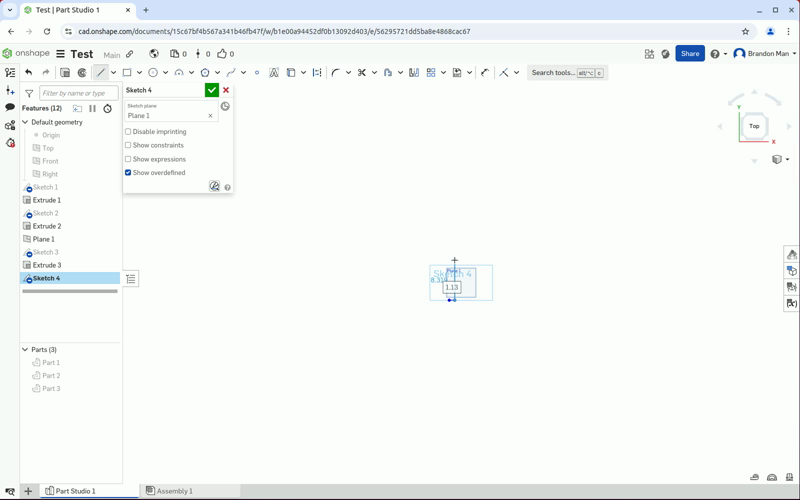
key_down(shift)
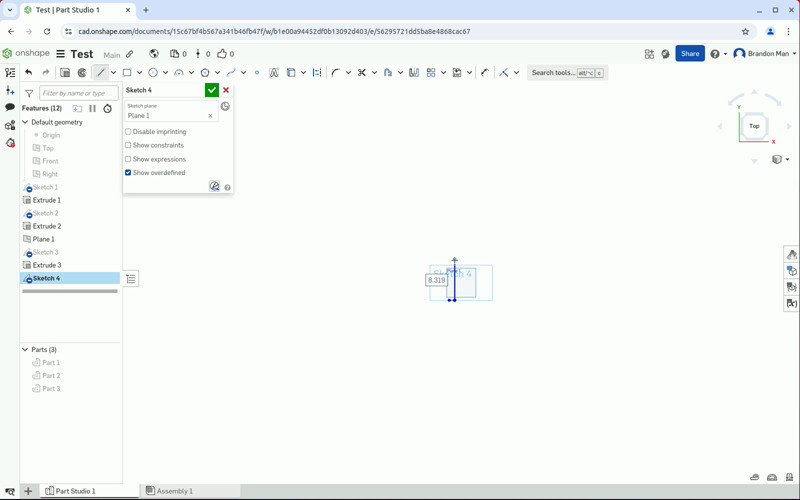
mouse_move(484, 259)
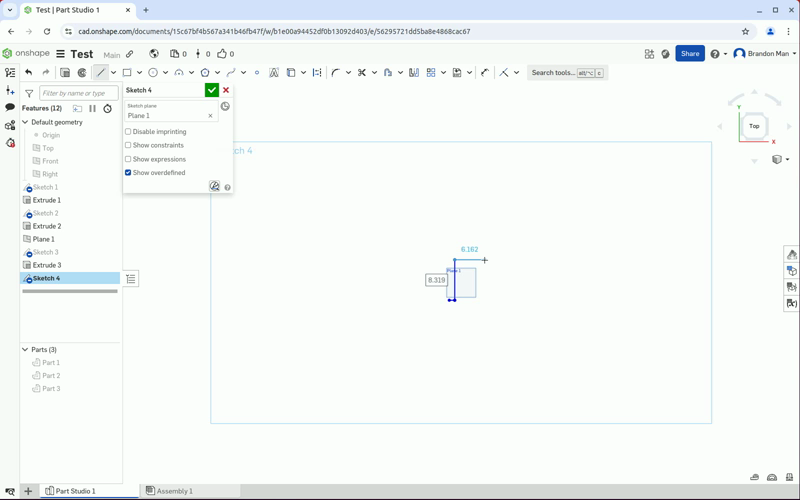
mouse_move(449, 259)
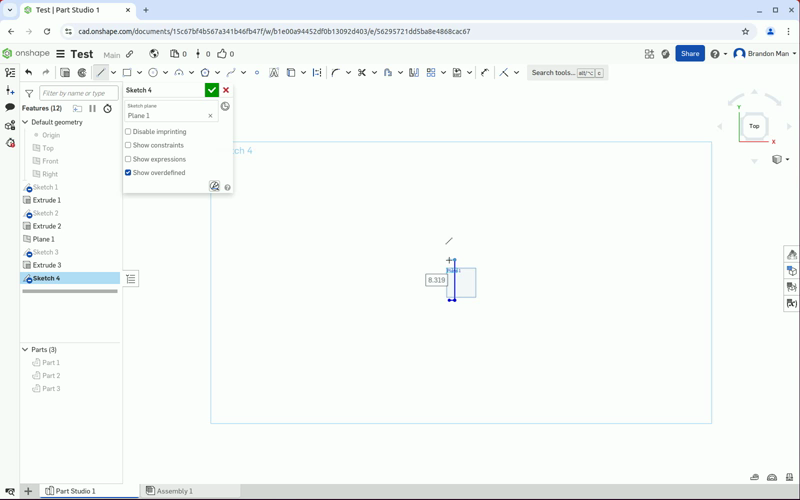
scroll(6)
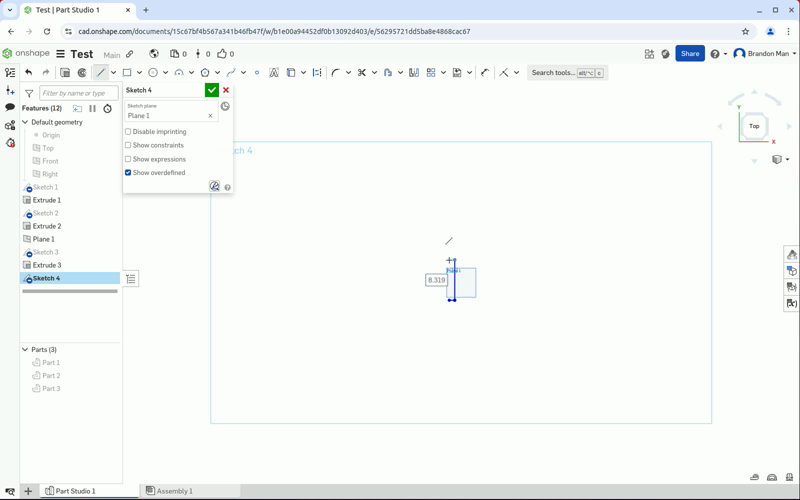
scroll(6)
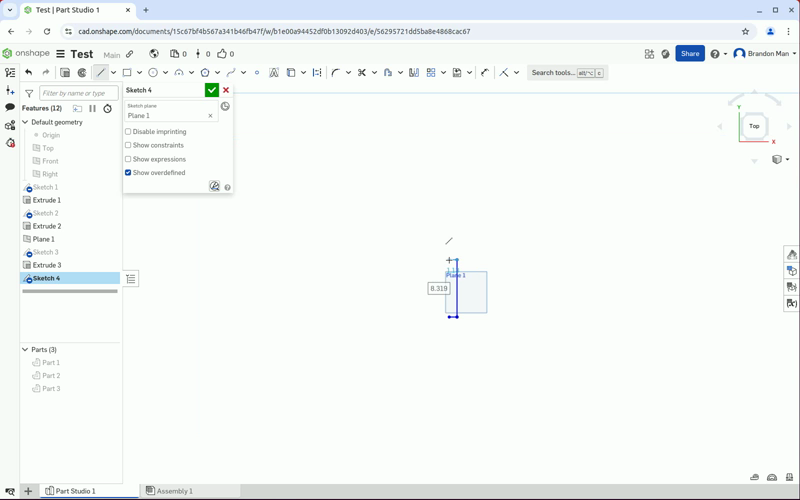
scroll(6)
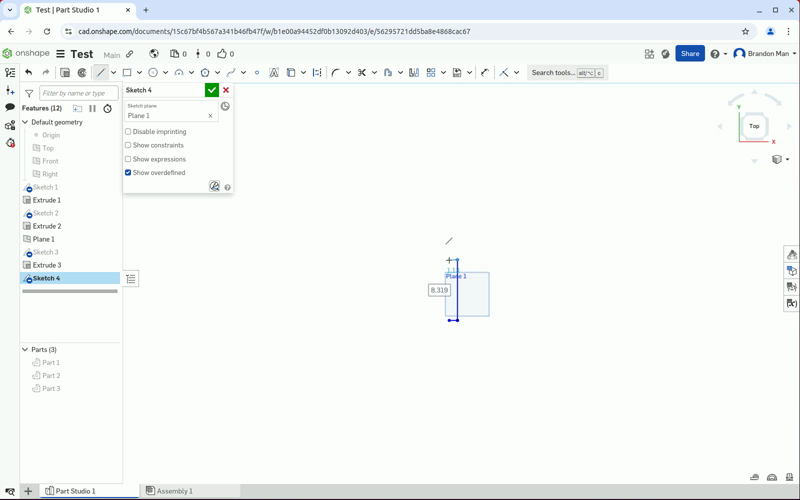
scroll(6)
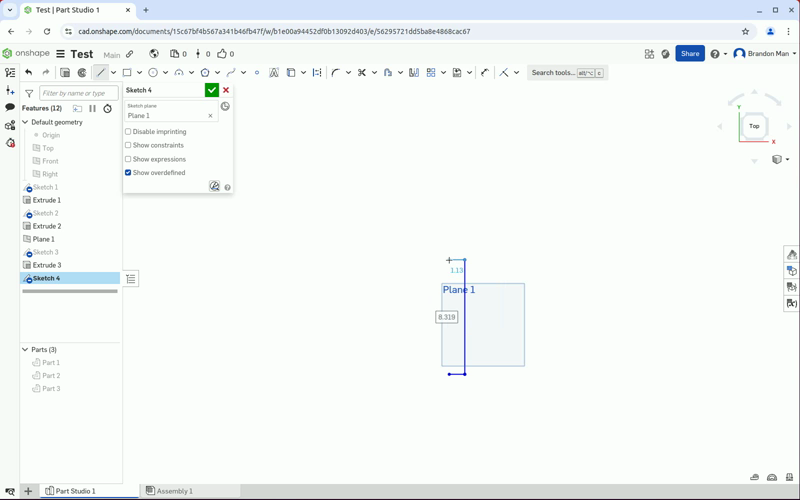
scroll(6)
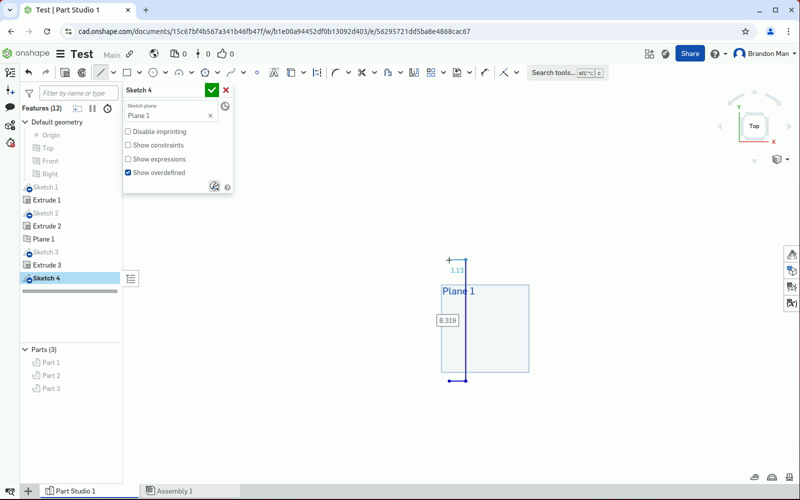
scroll(6)
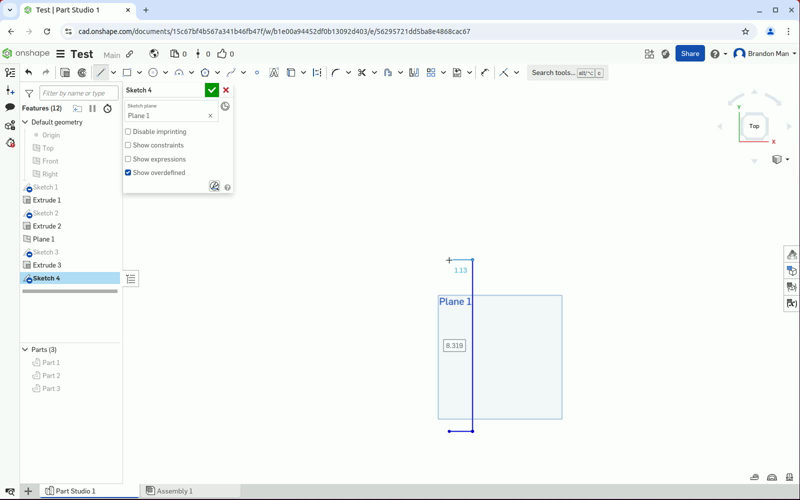
scroll(6)
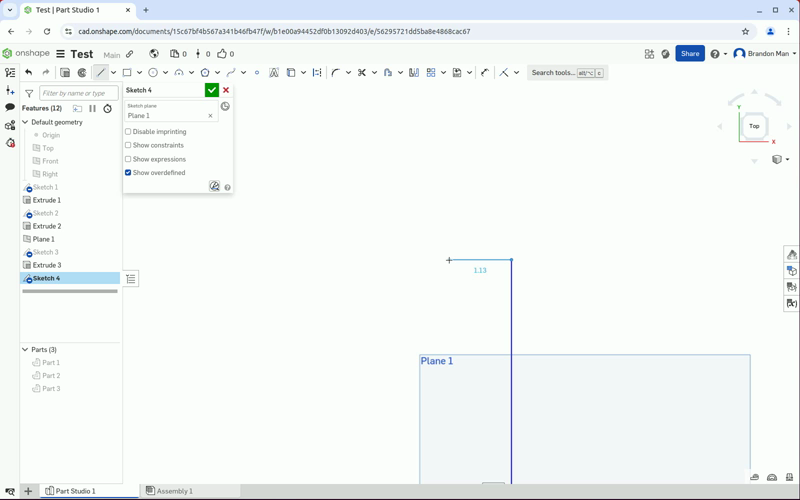
click(449, 259)
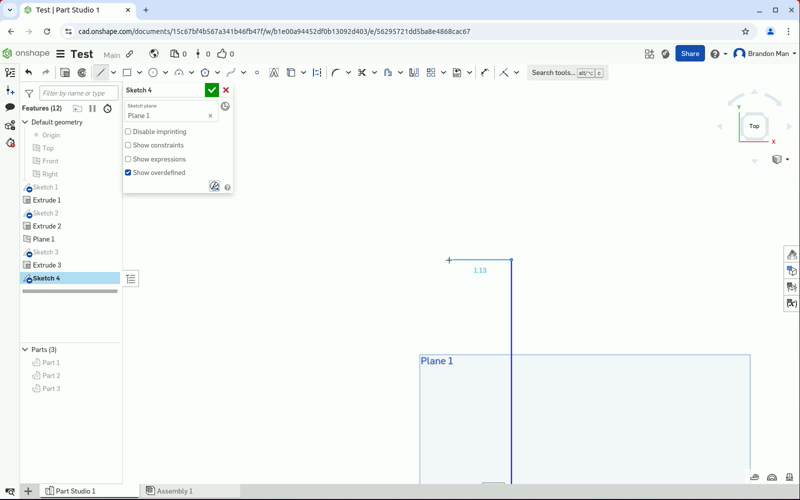
scroll(-6)
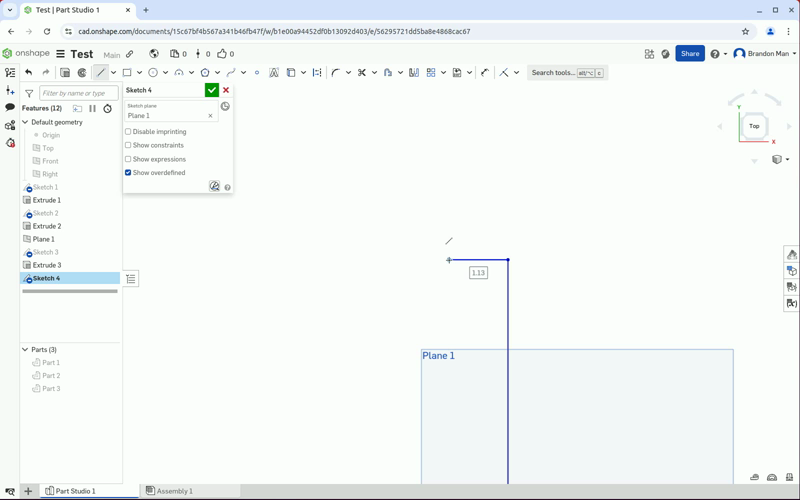
scroll(-6)
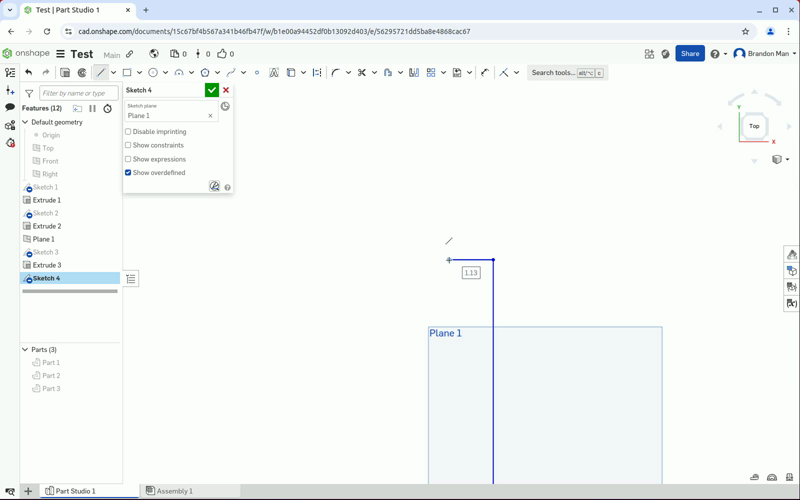
scroll(-6)
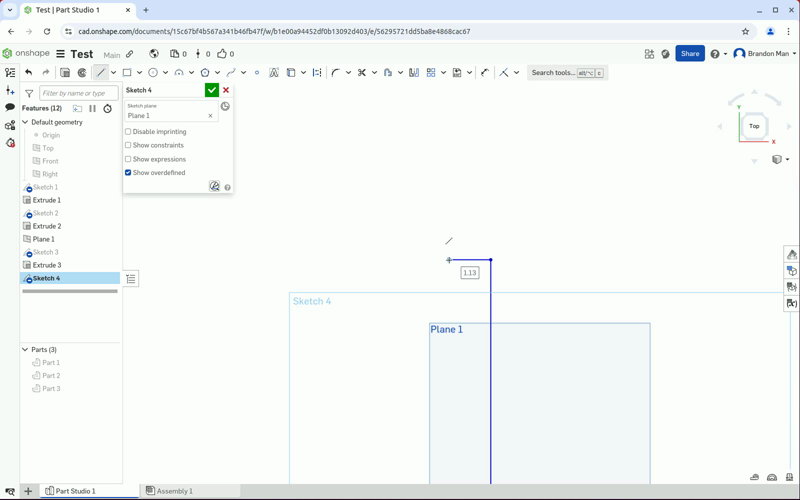
scroll(-6)
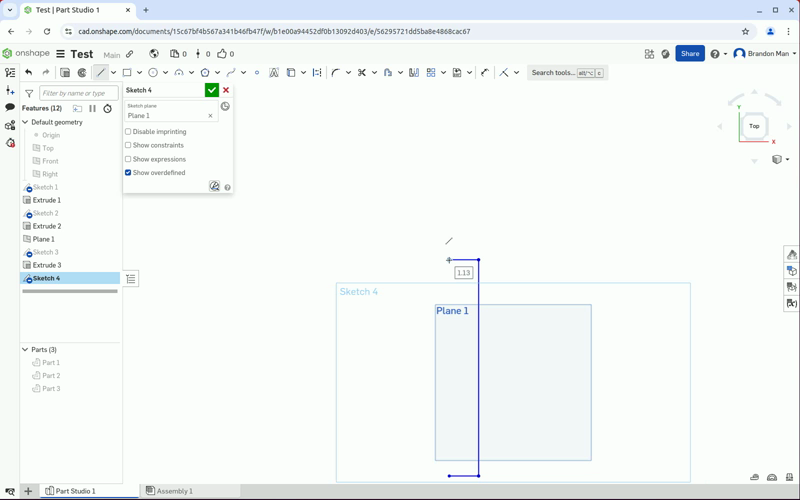
scroll(-6)
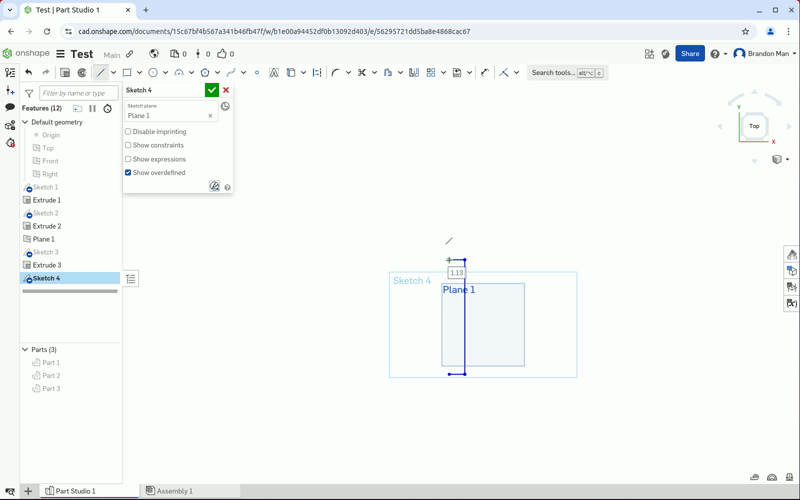
scroll(-6)
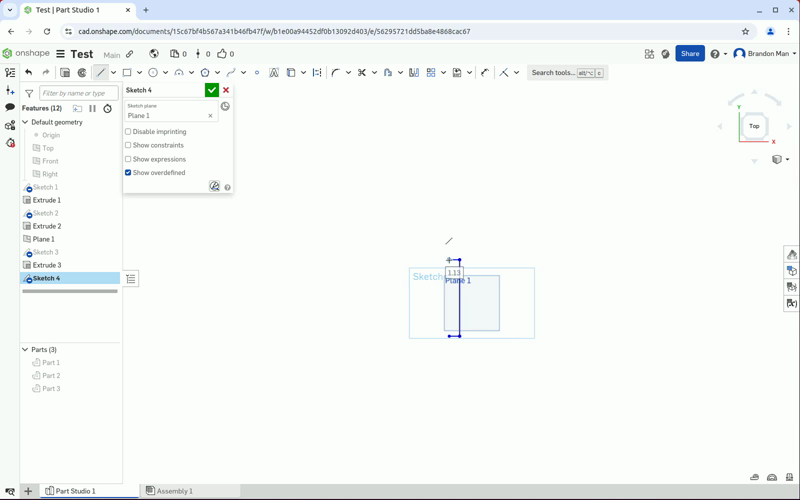
scroll(-6)
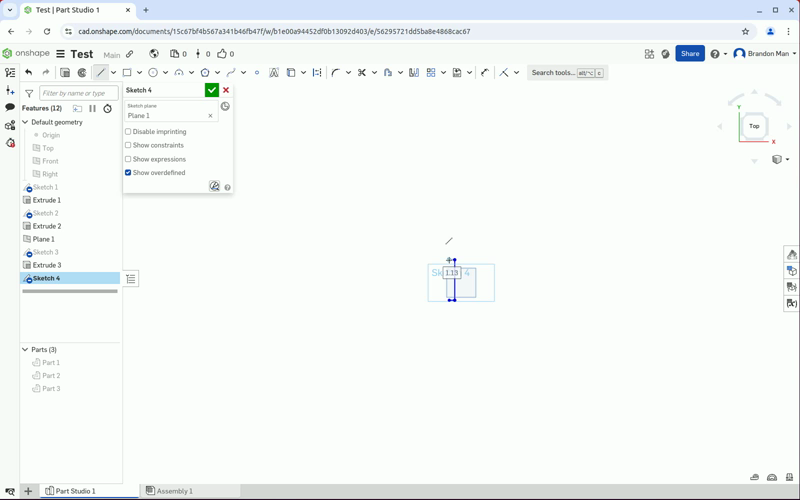
key_up(shift)
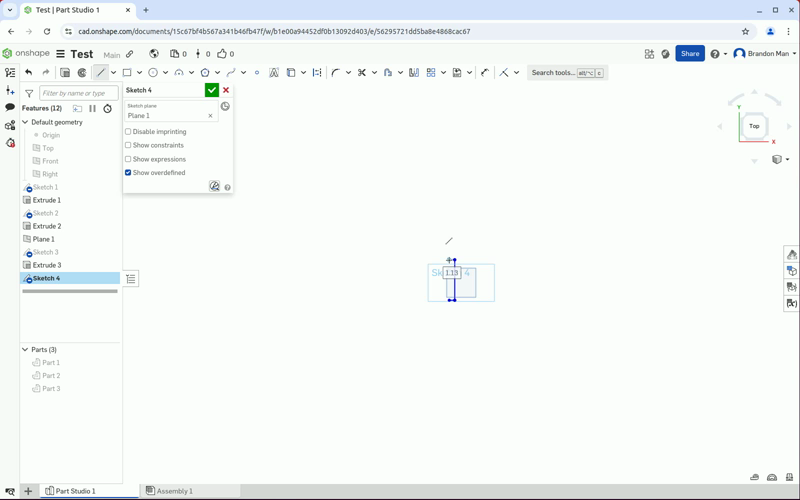
mouse_move(479, 259)
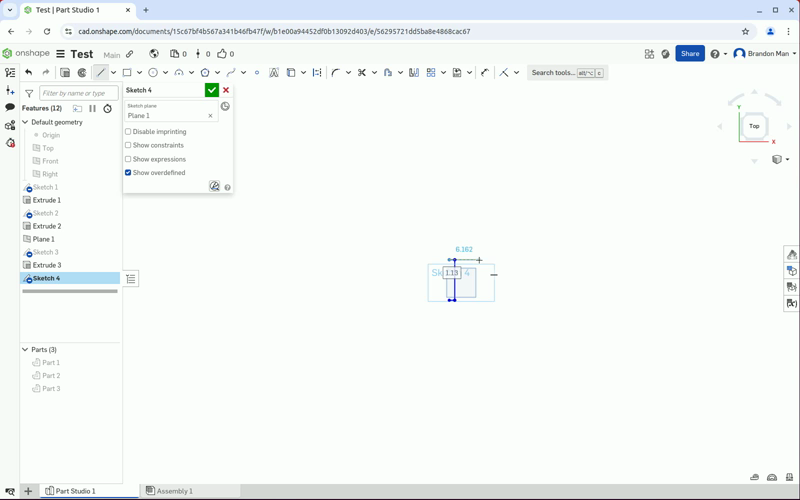
key_down(shift)
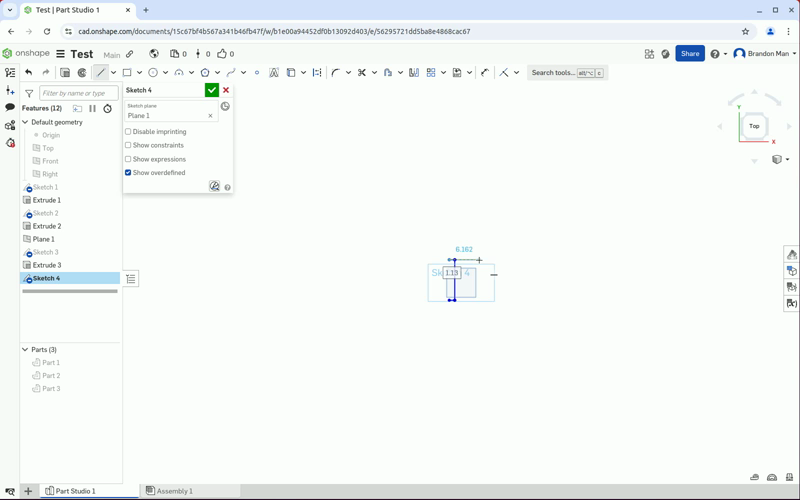
mouse_move(449, 300)
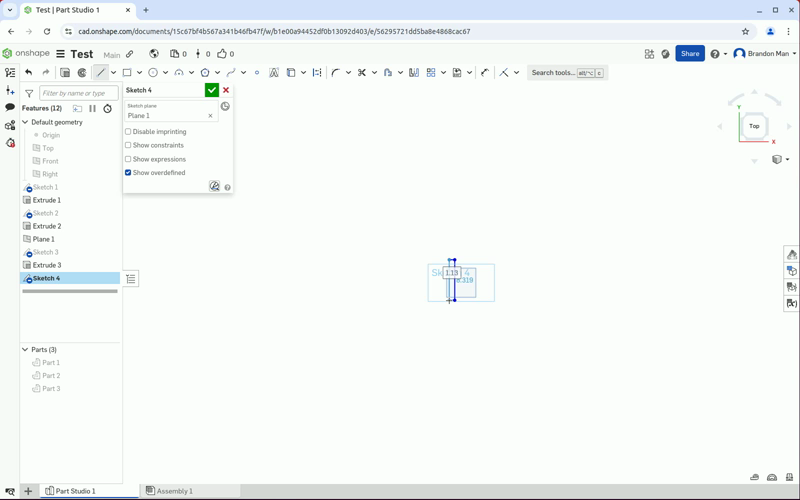
key_up(shift)
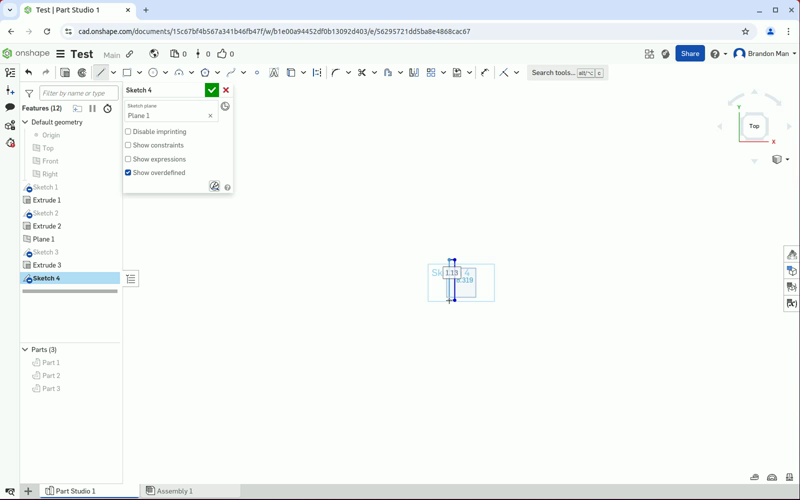
click(449, 300)
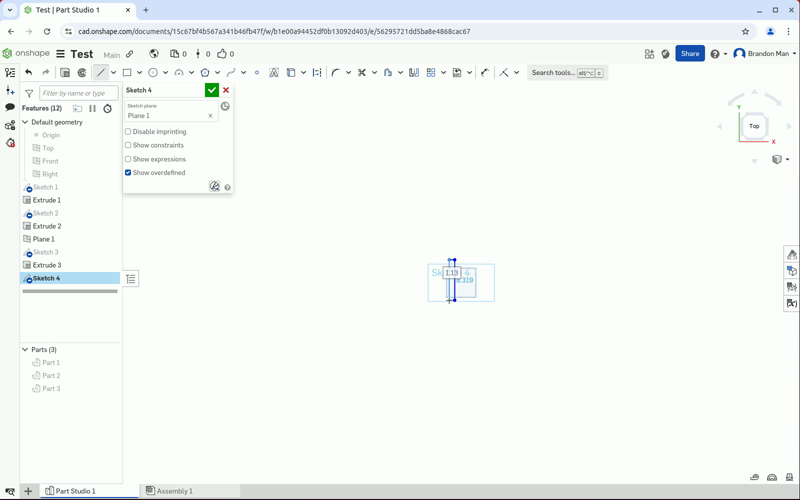
key(esc)
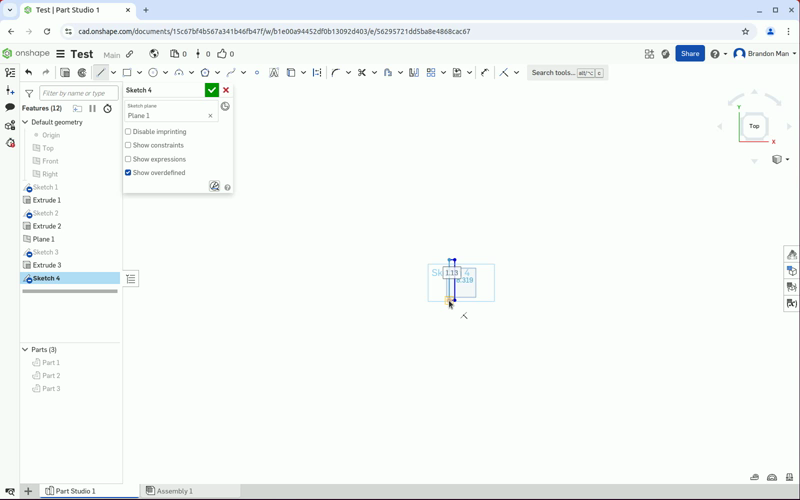
mouse_move(450, 284)
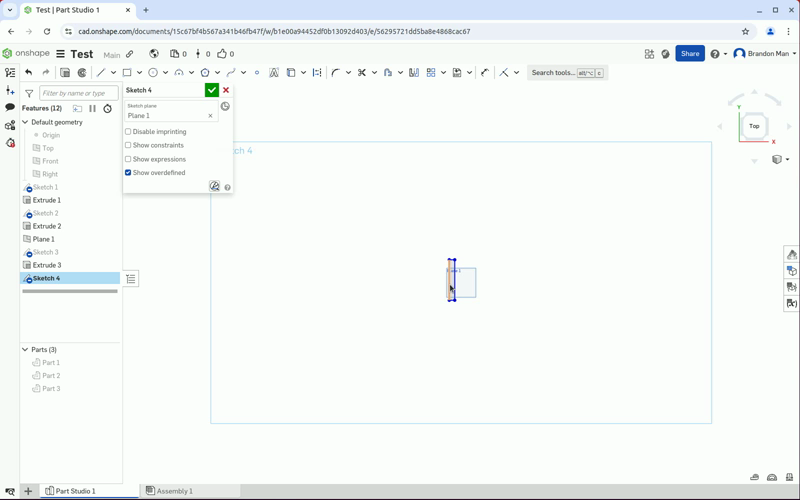
scroll(6)
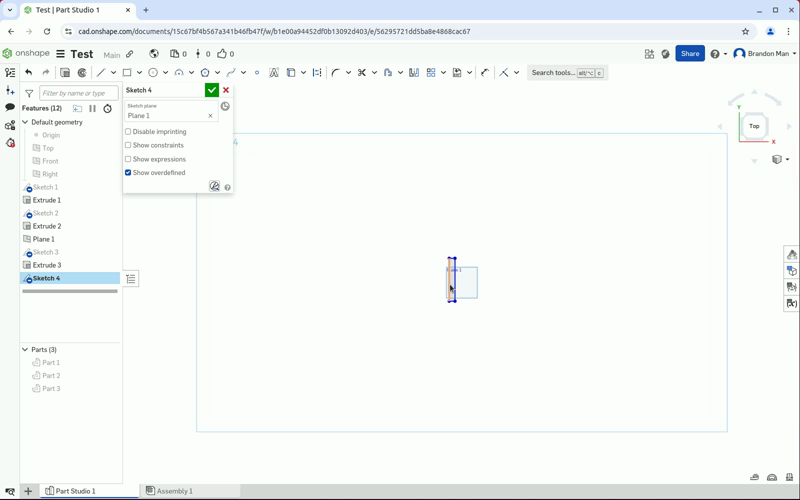
scroll(6)
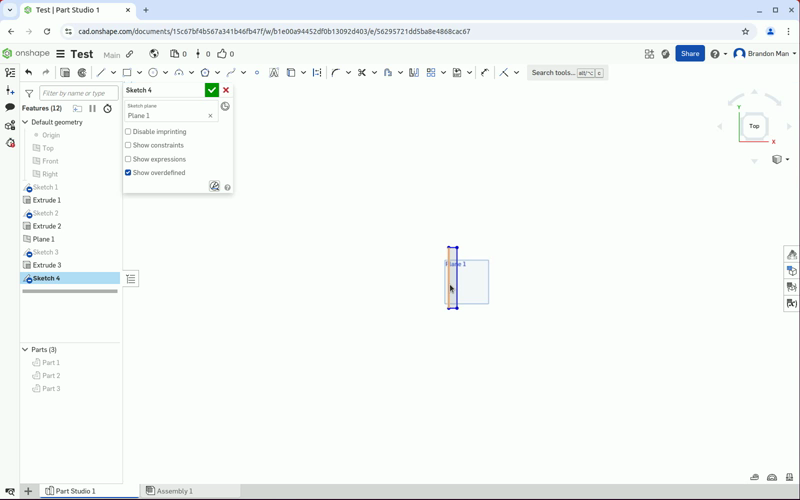
scroll(6)
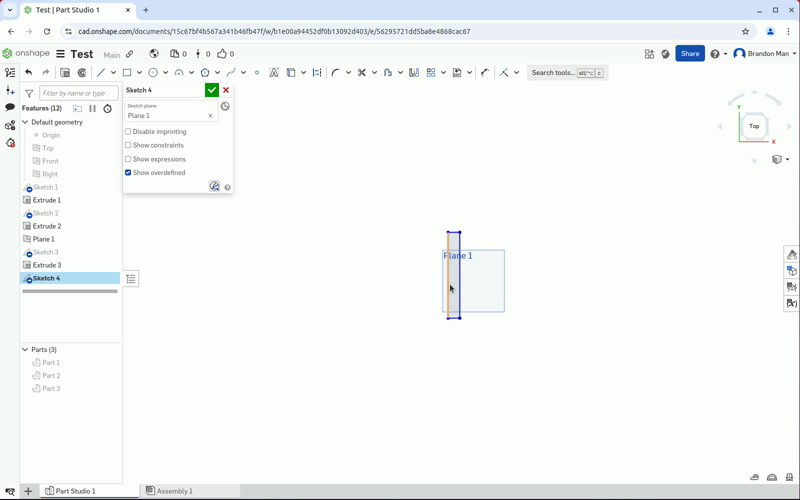
scroll(6)
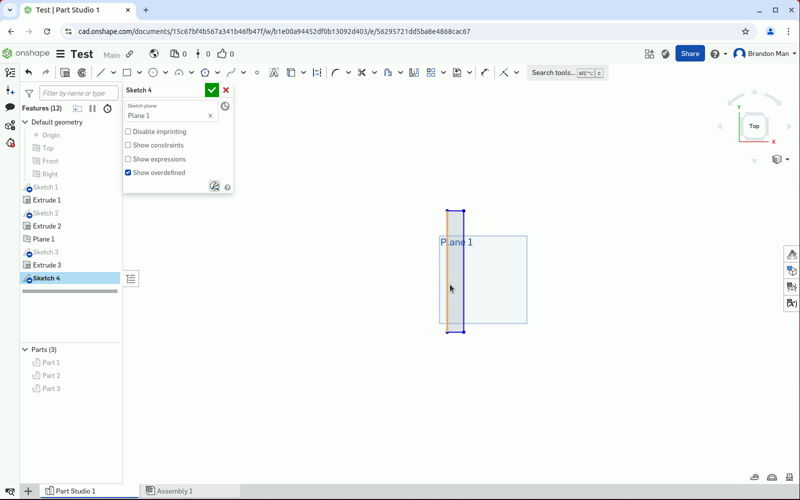
scroll(6)
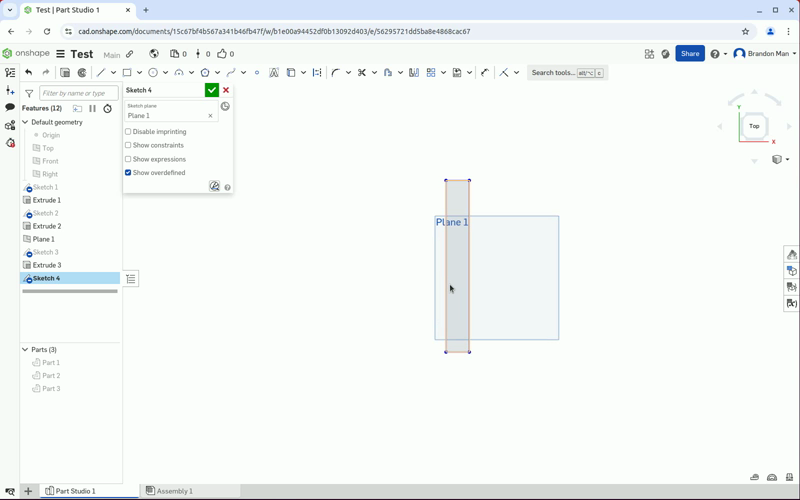
scroll(6)
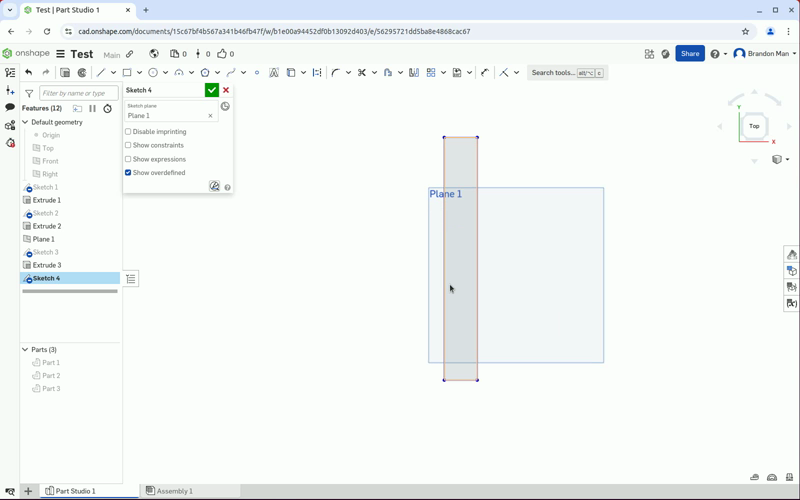
scroll(6)
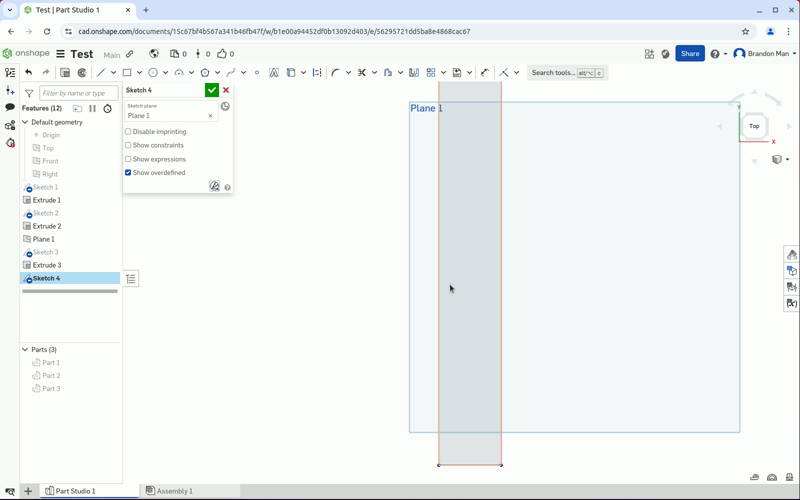
click(450, 284)
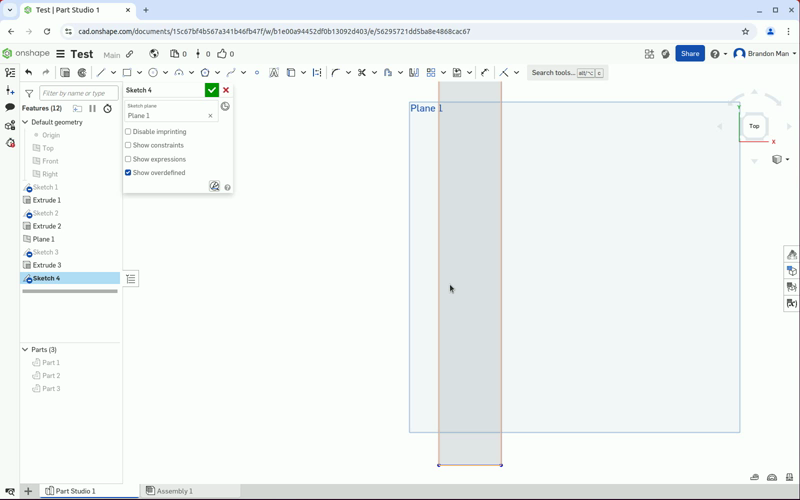
scroll(-6)
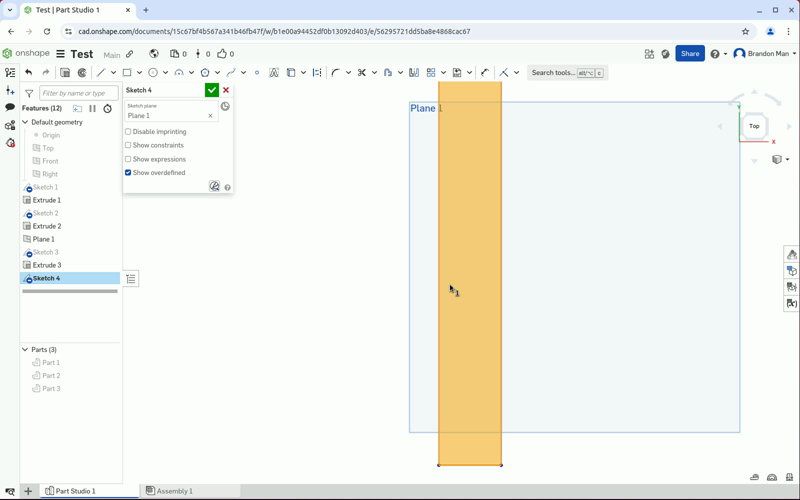
scroll(-6)
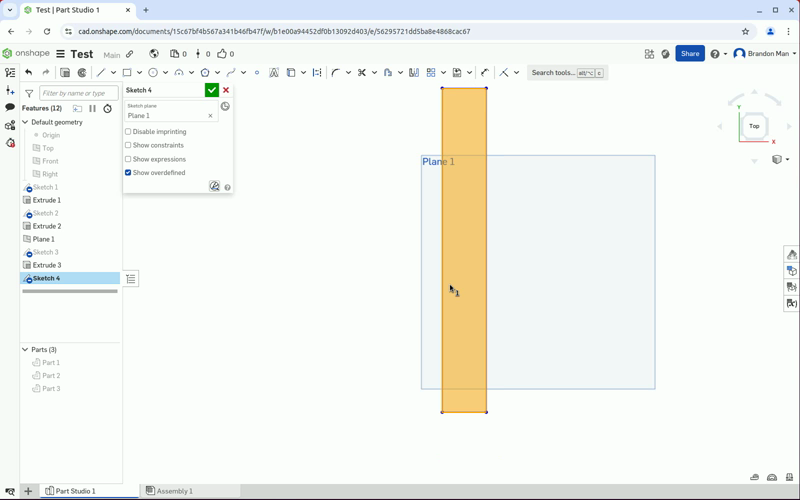
scroll(-6)
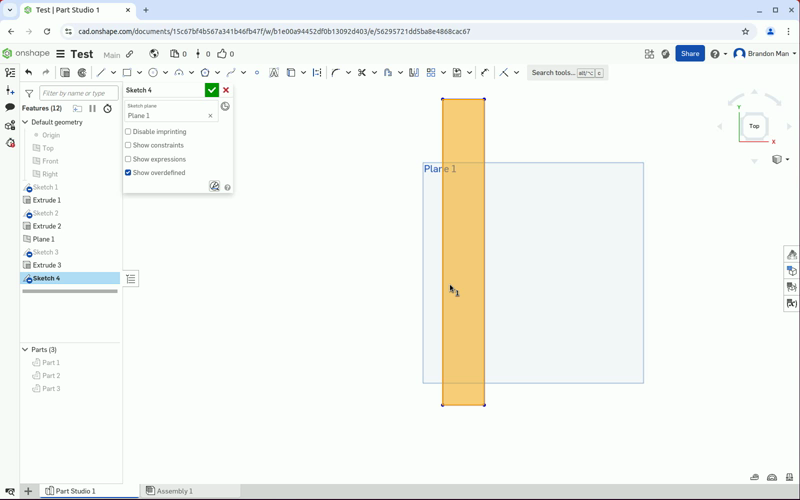
scroll(-6)
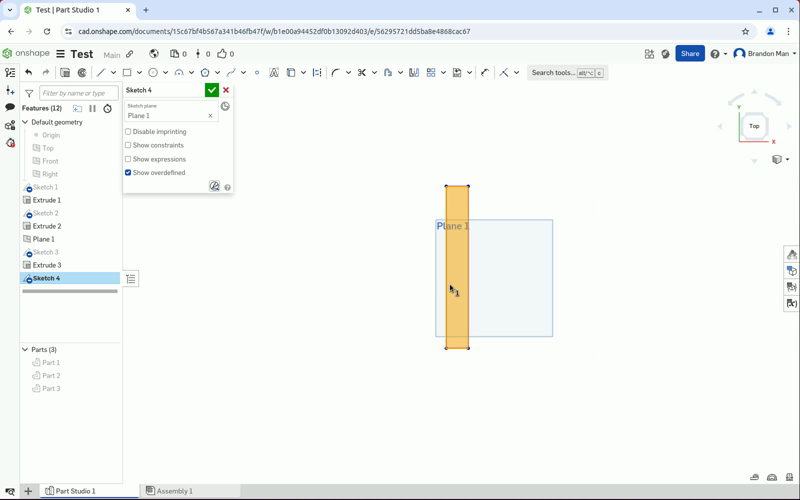
scroll(-6)
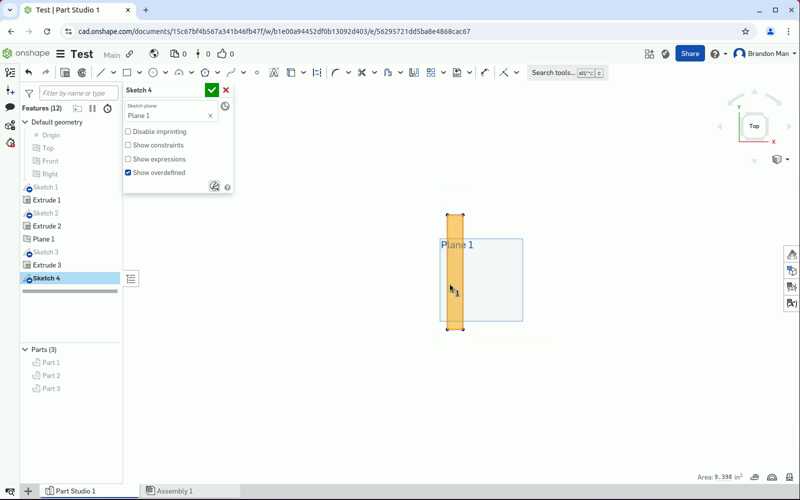
scroll(-6)
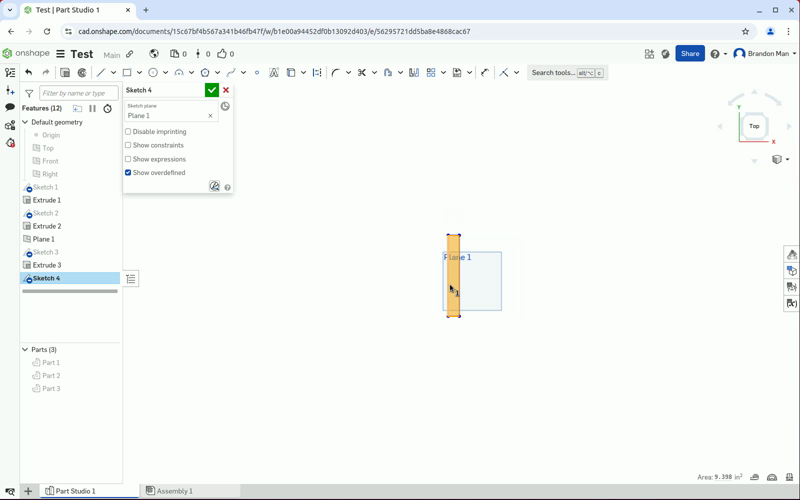
scroll(-6)
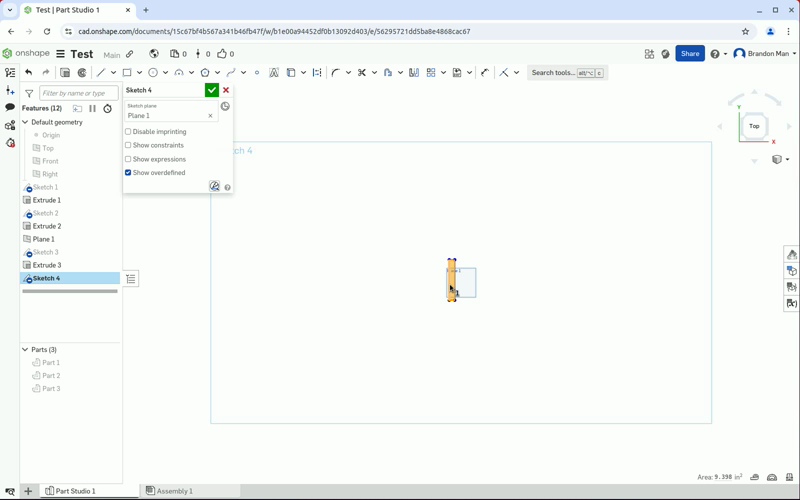
mouse_move(73, 352)
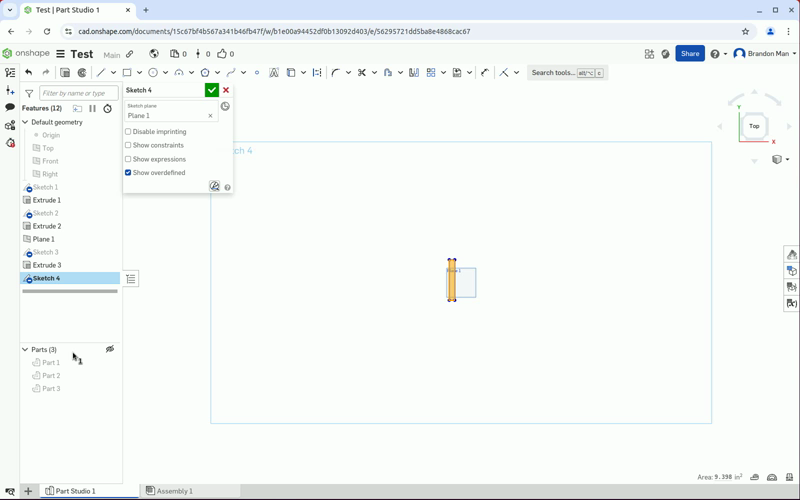
key(shift+y)
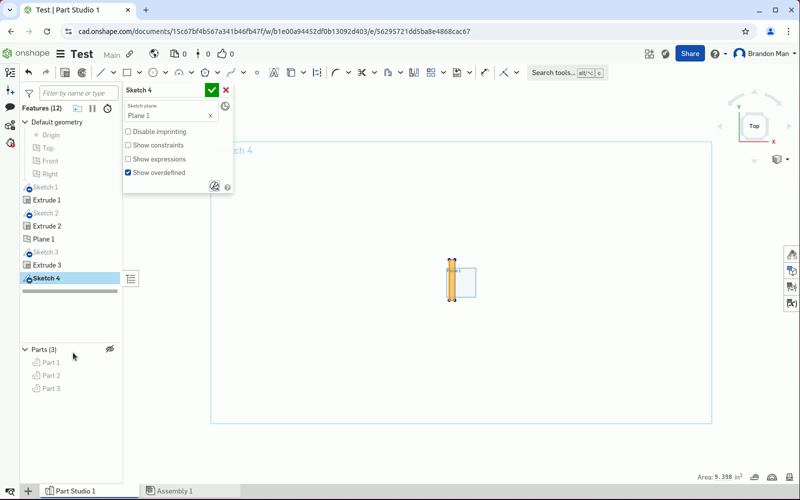
key(shift+e)
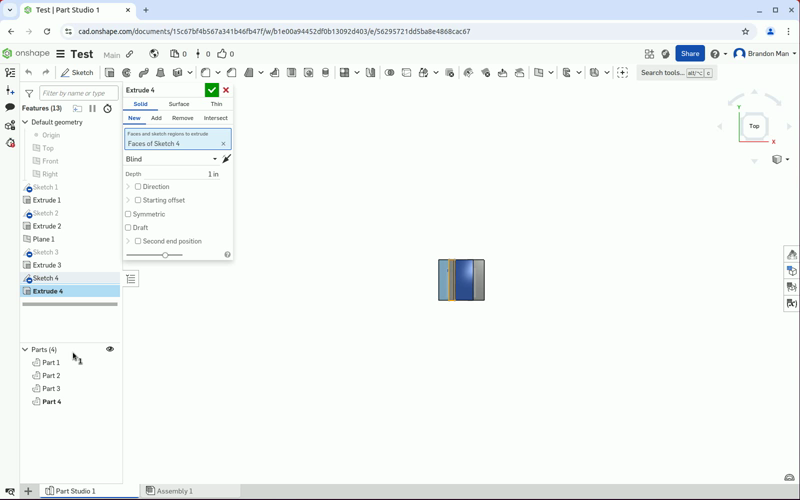
mouse_move(143, 106)
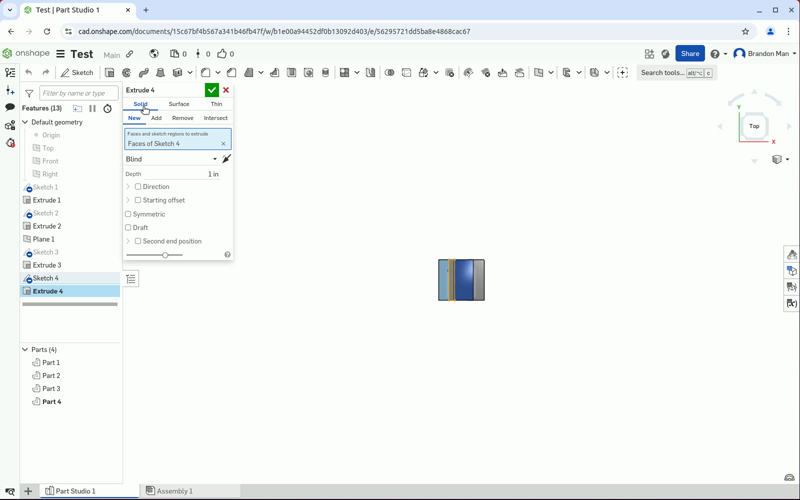
click(143, 106)
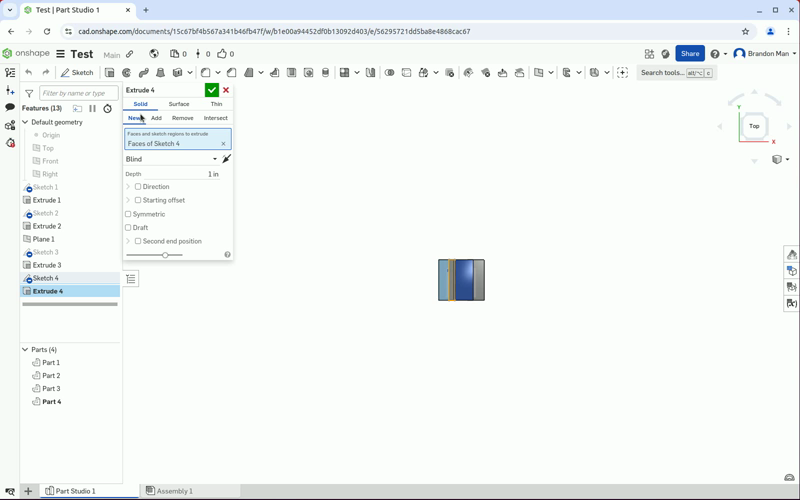
mouse_move(137, 120)
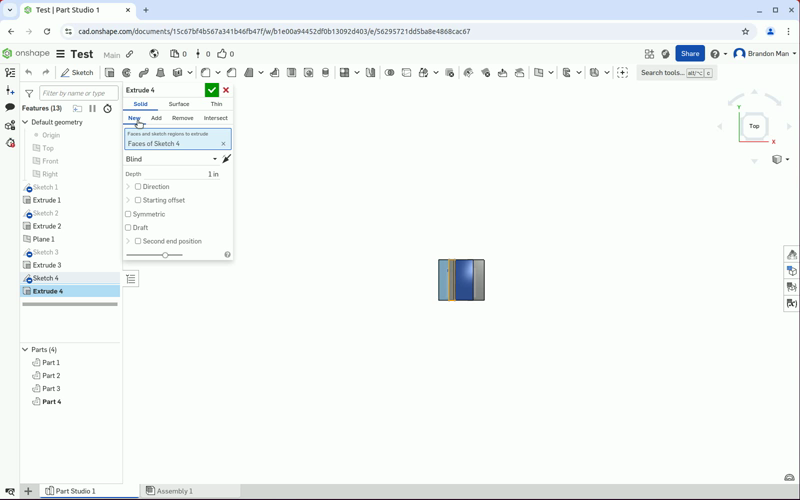
click(137, 120)
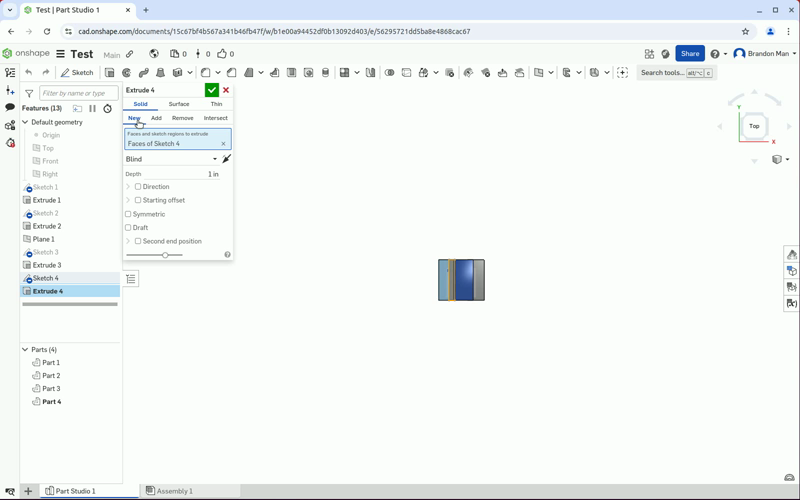
key(tab, 4)
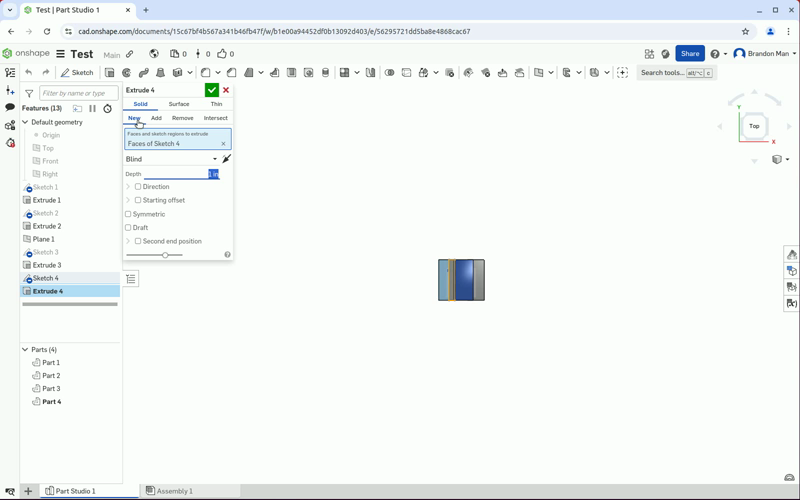
text(9.869)
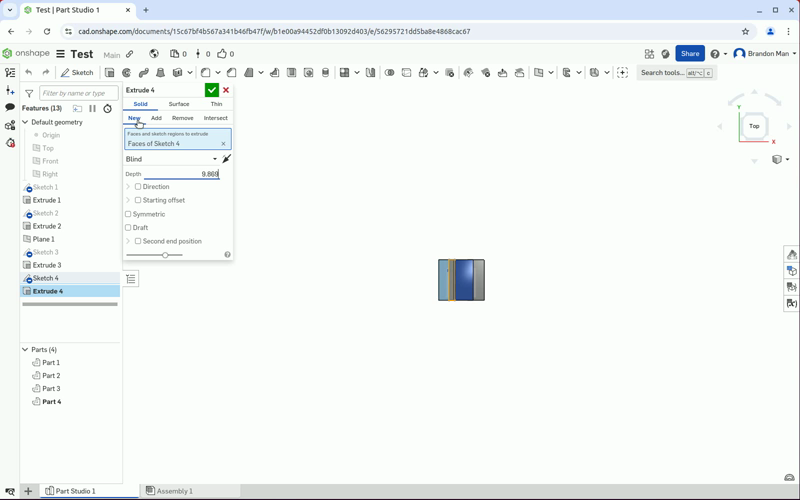
key(enter)
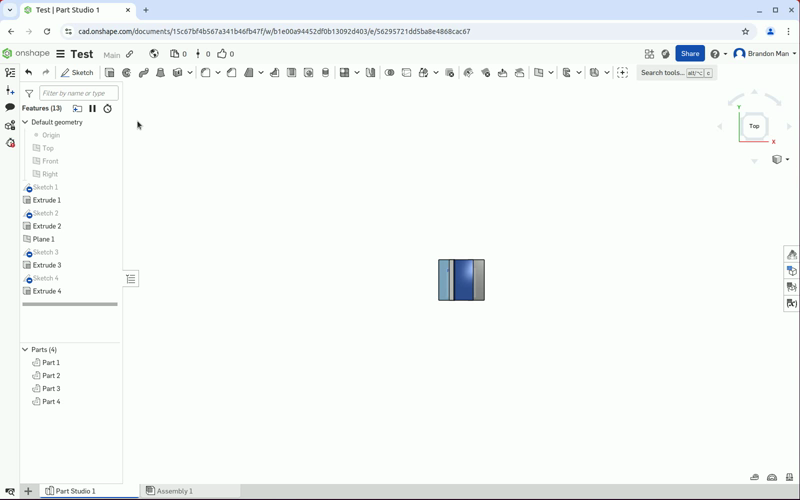
key(shift+h)
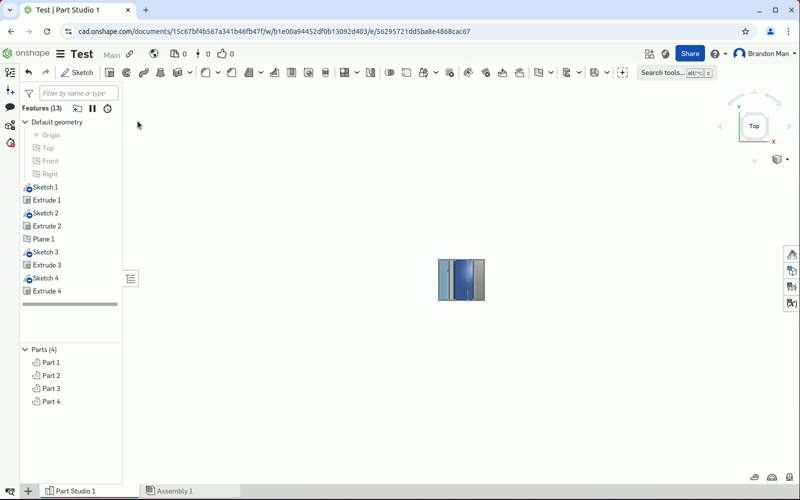
key(shift+h)
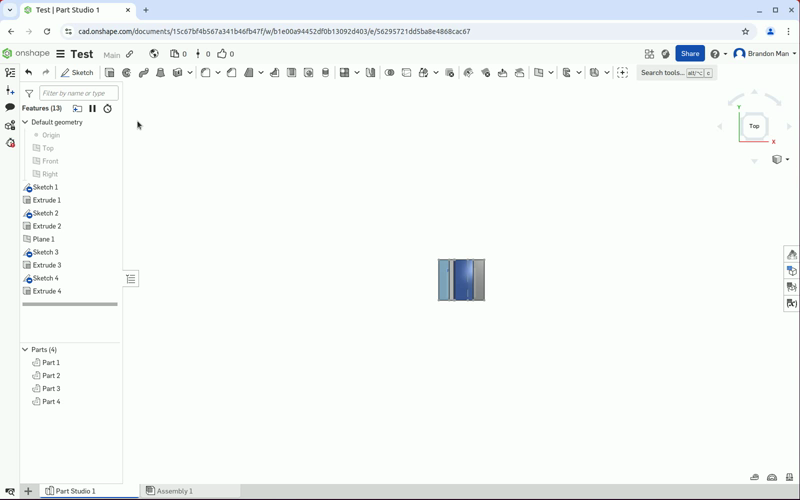
key(shift+7)
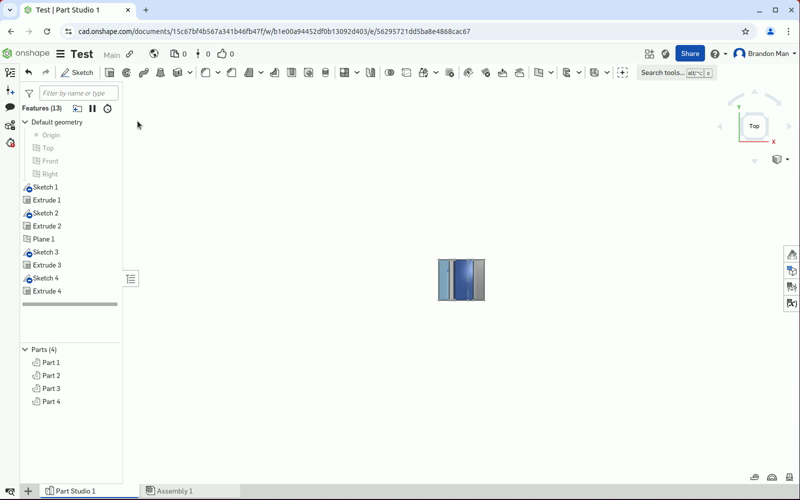
key(up, 3)
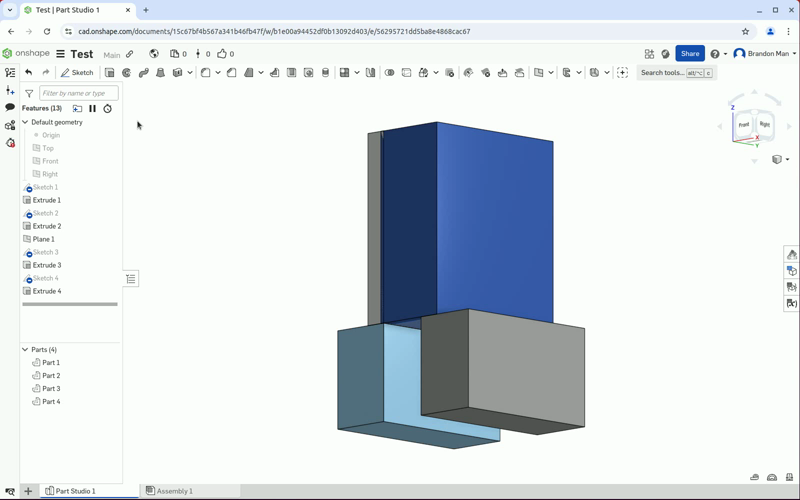
key(left, 3)
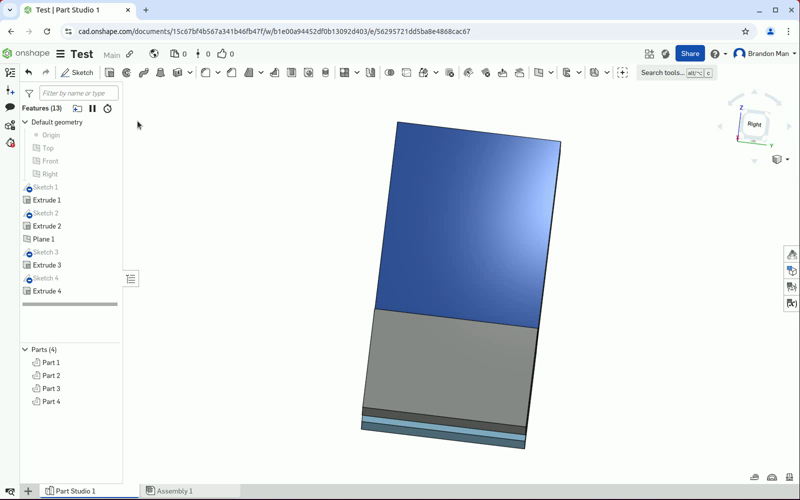
key(right, 3)
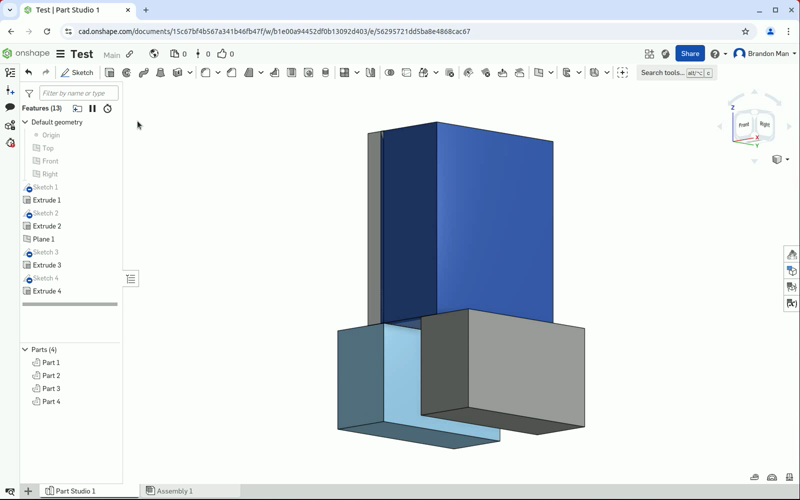
key(down, 3)
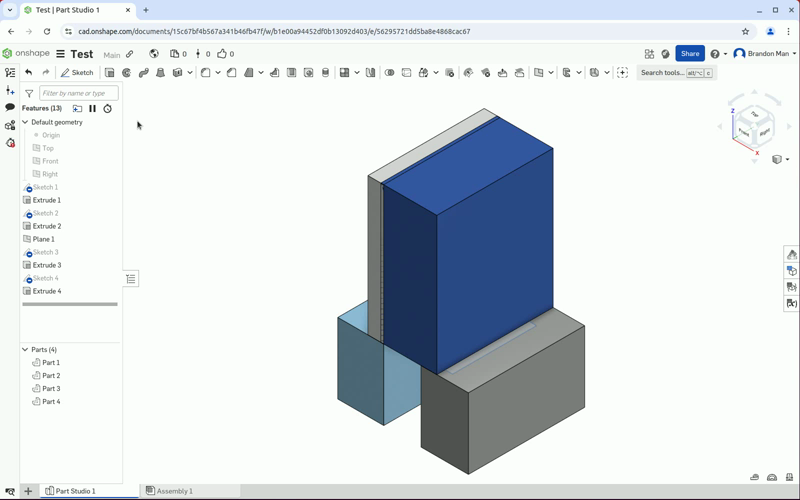
mouse_move(73, 189)
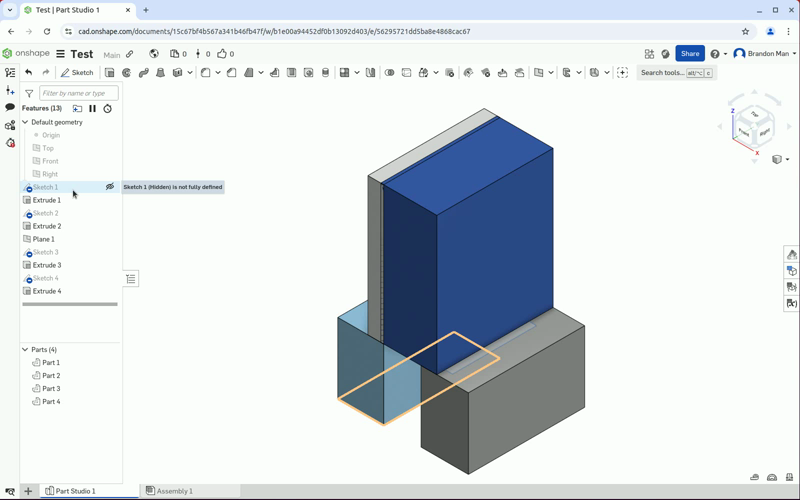
click(73, 189)